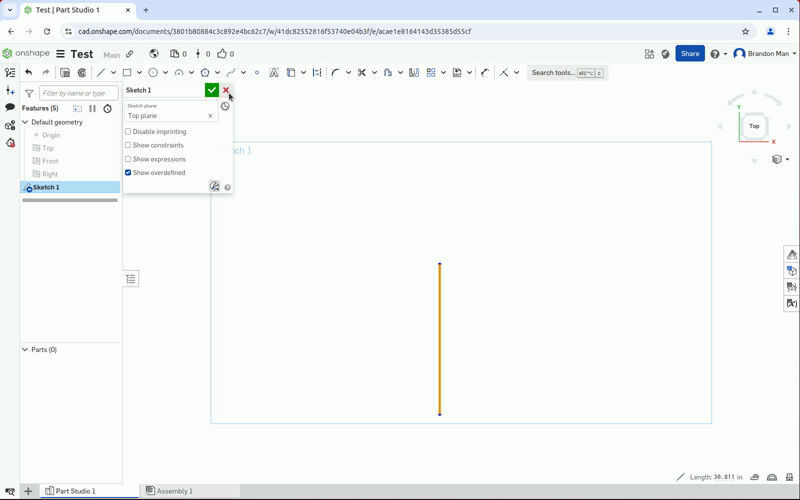
key(shift+h)
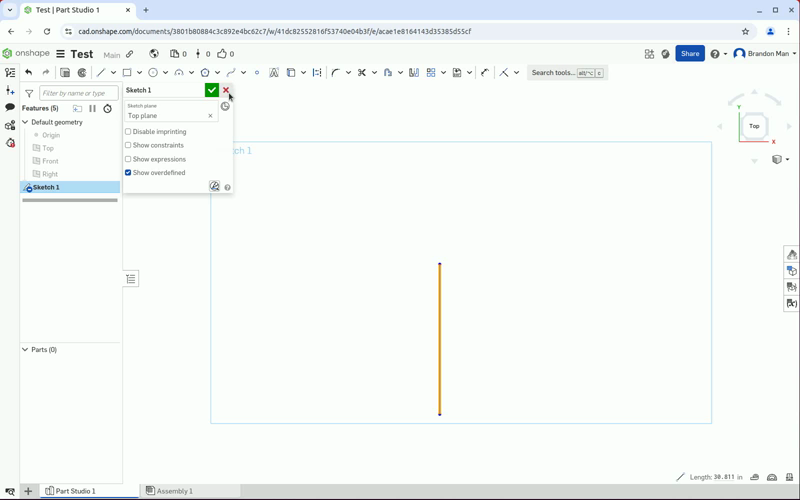
key(shift+s)
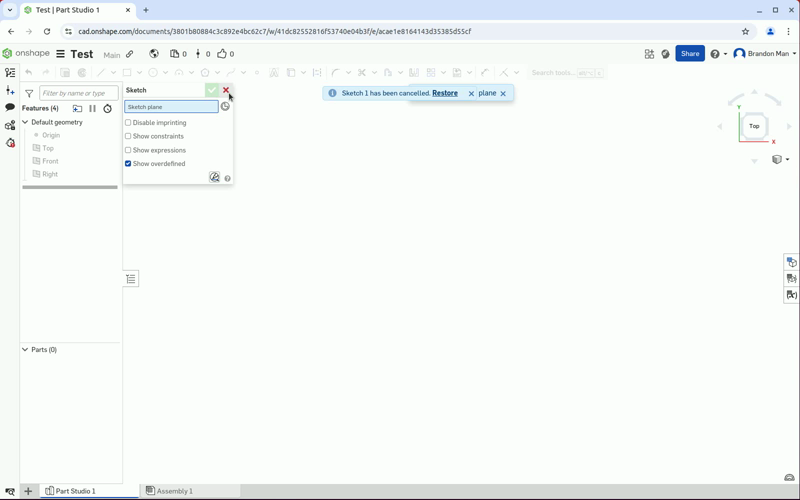
mouse_move(73, 150)
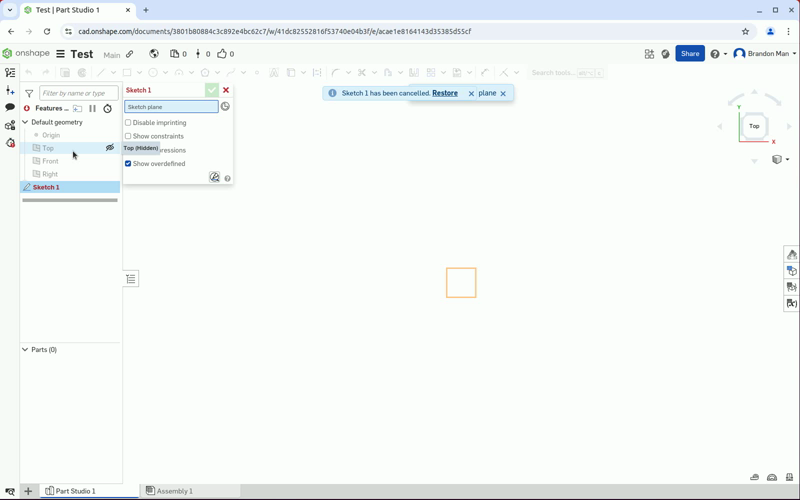
click(73, 150)
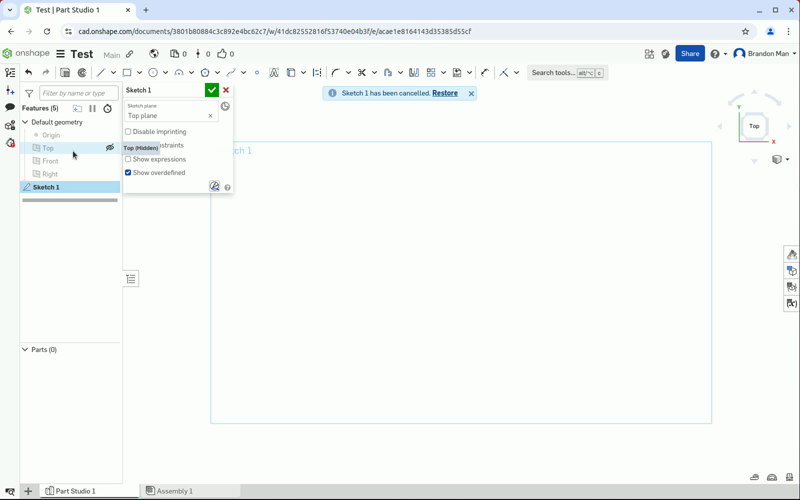
mouse_move(73, 352)
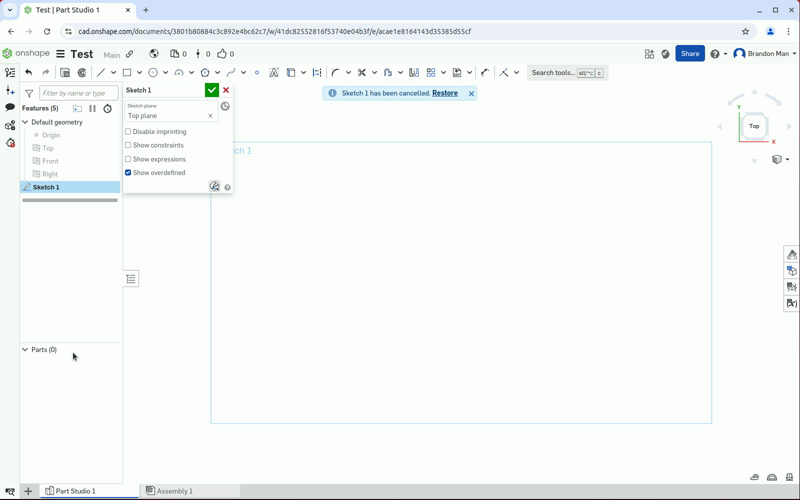
key(y)
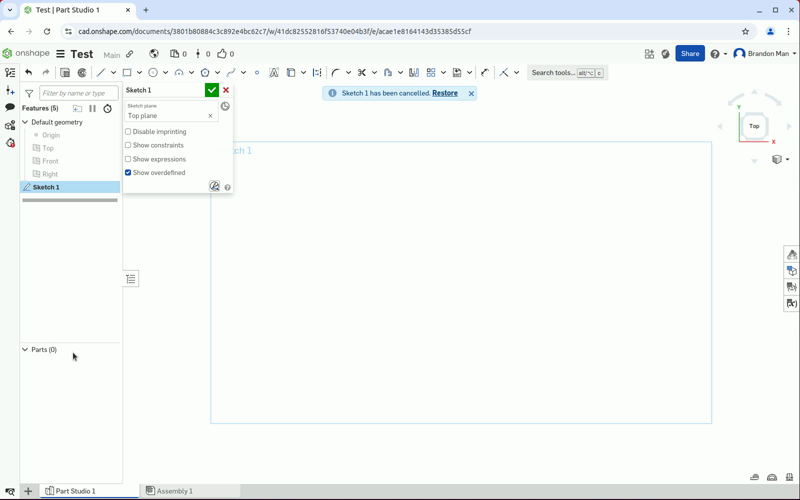
key(c)
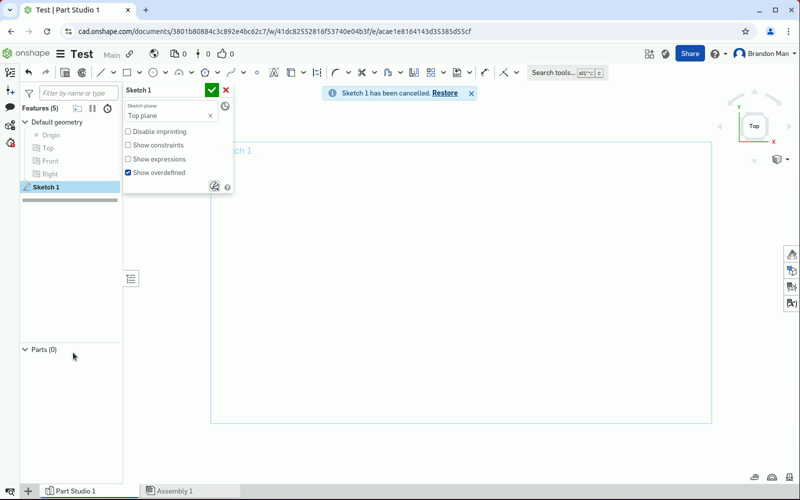
key_down(shift)
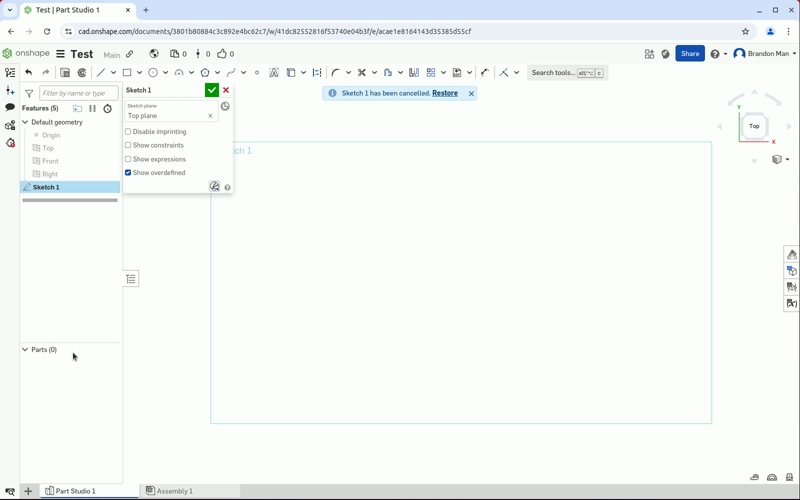
mouse_move(462, 282)
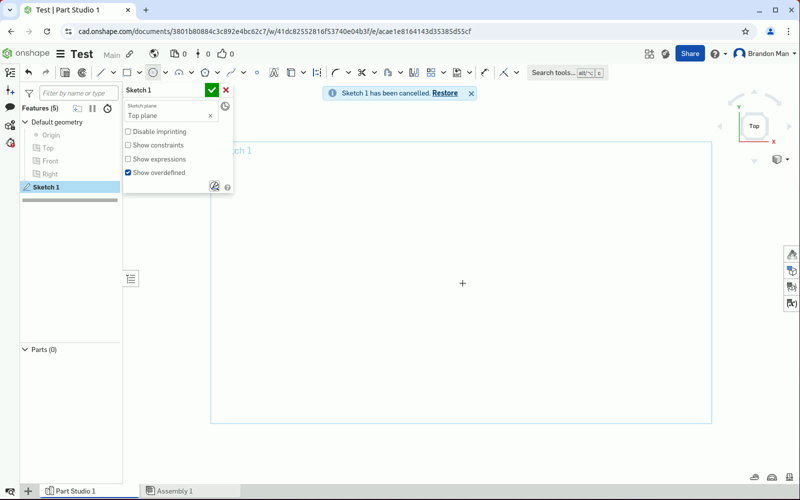
click(462, 282)
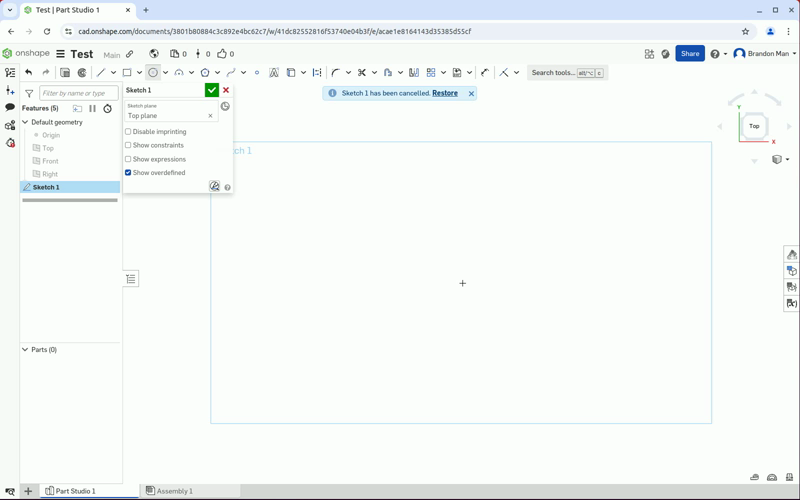
key_up(shift)
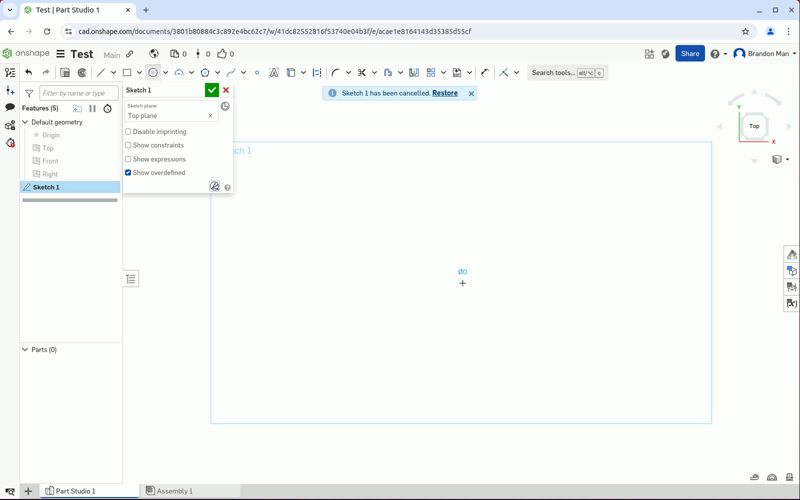
mouse_move(574, 282)
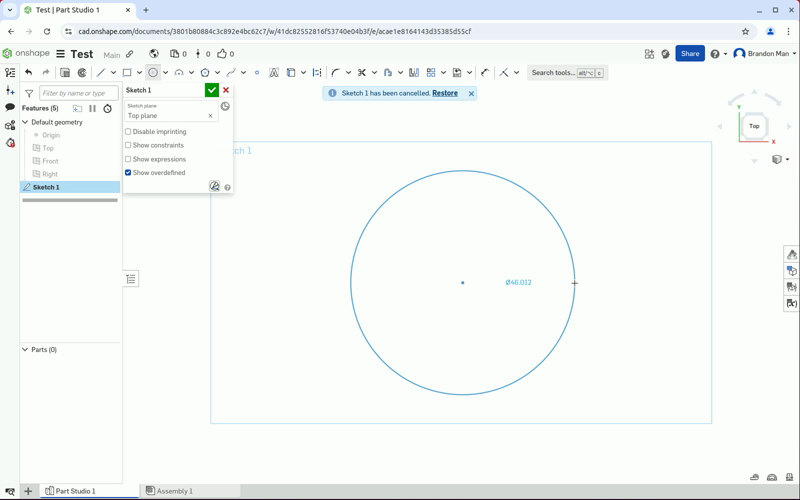
click(574, 282)
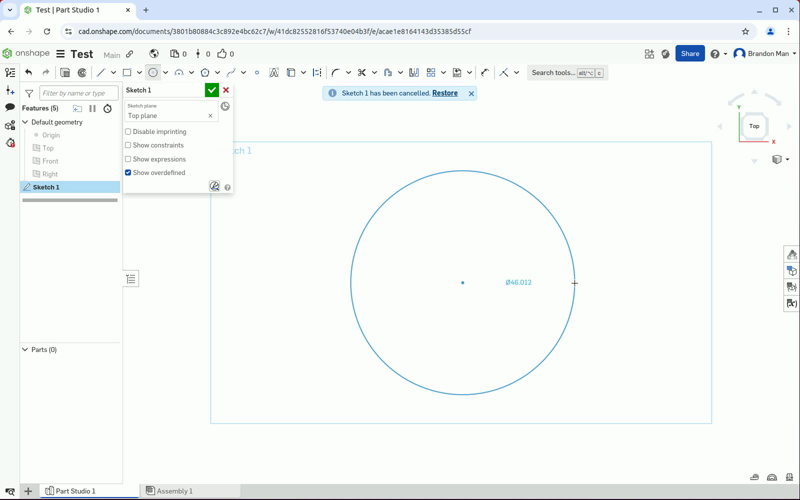
key(esc)
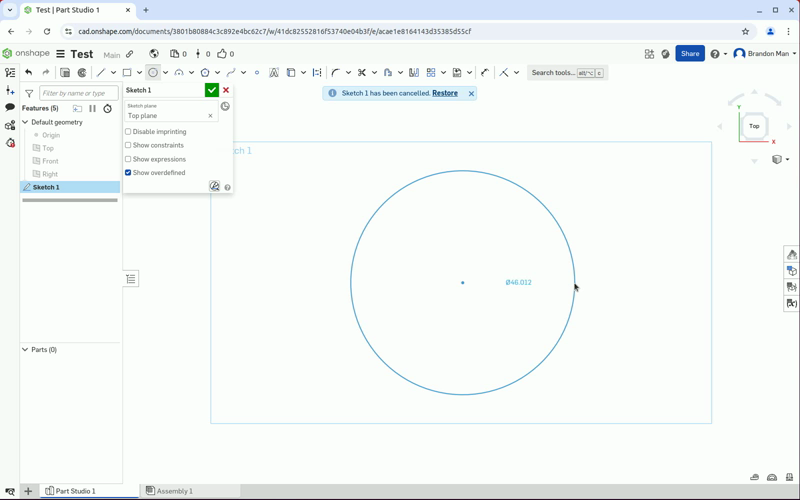
mouse_move(475, 284)
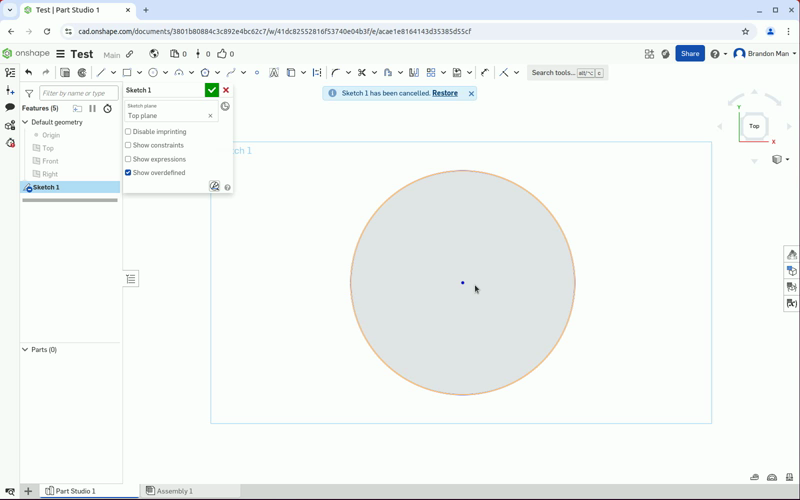
click(475, 284)
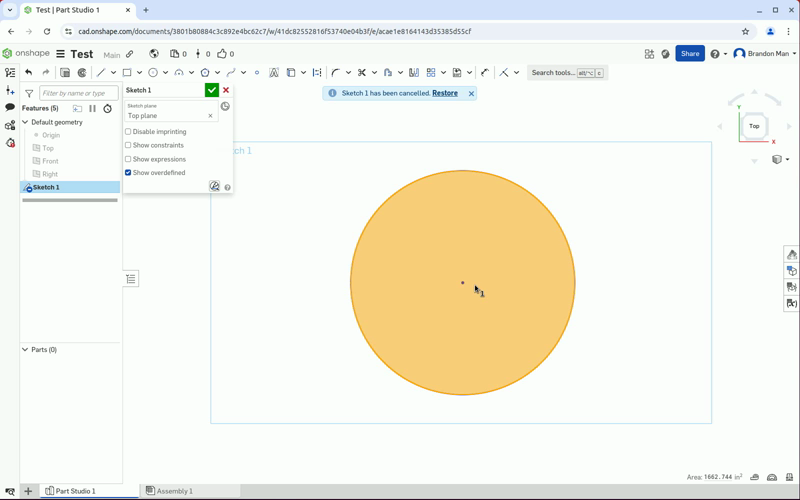
mouse_move(73, 352)
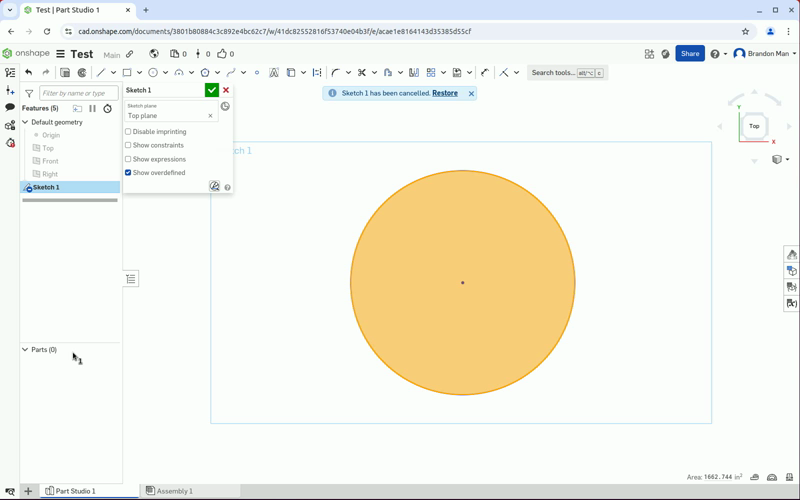
key(shift+y)
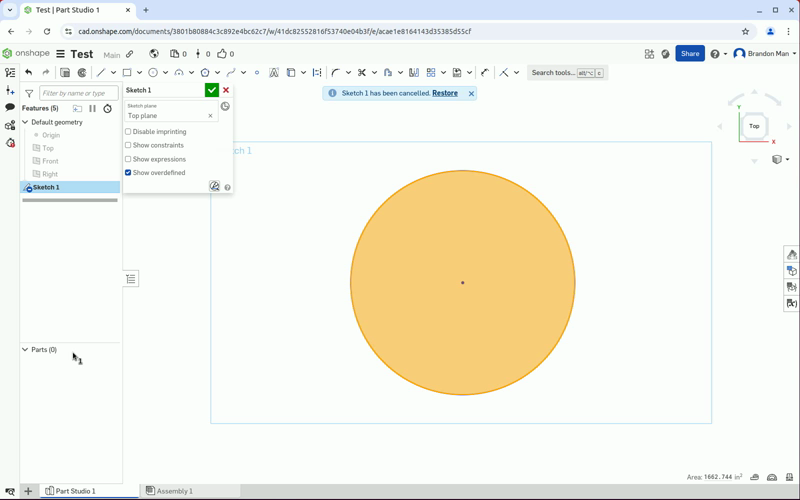
key(shift+e)
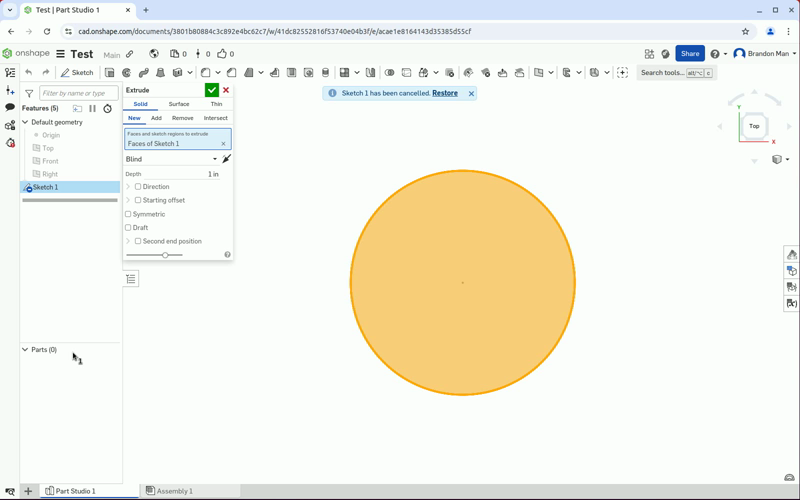
mouse_move(143, 106)
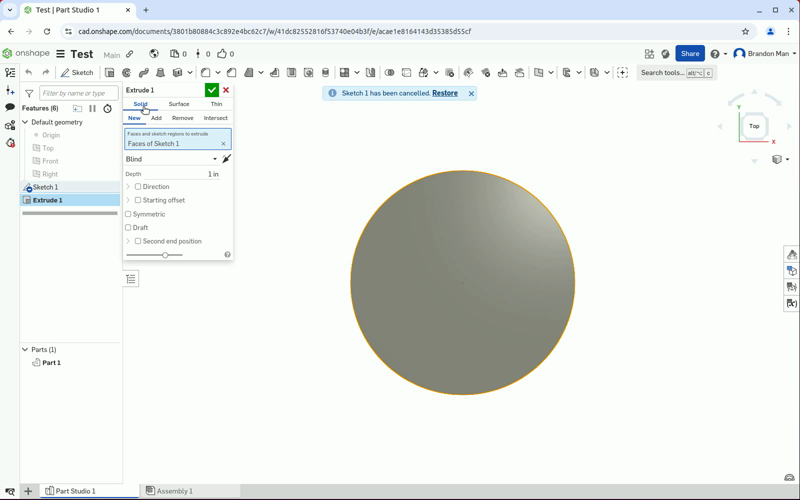
click(143, 106)
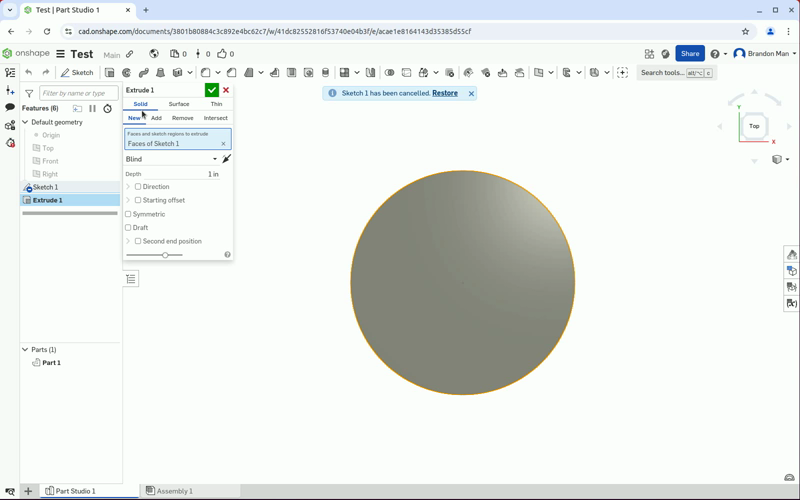
mouse_move(137, 120)
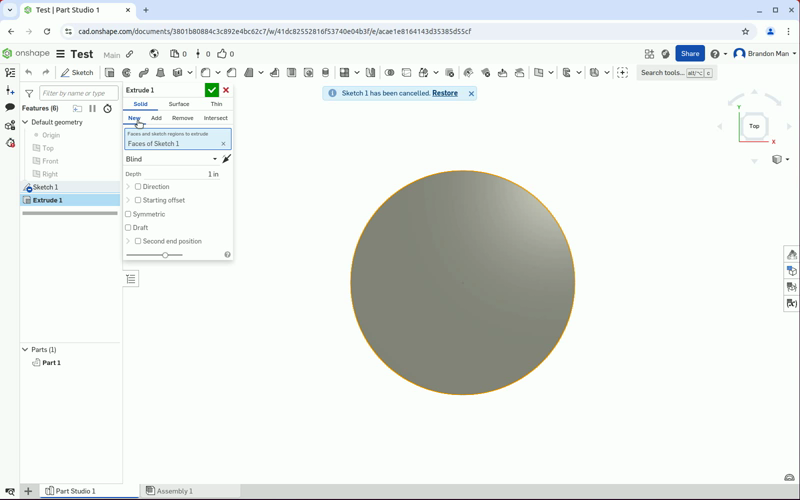
click(137, 120)
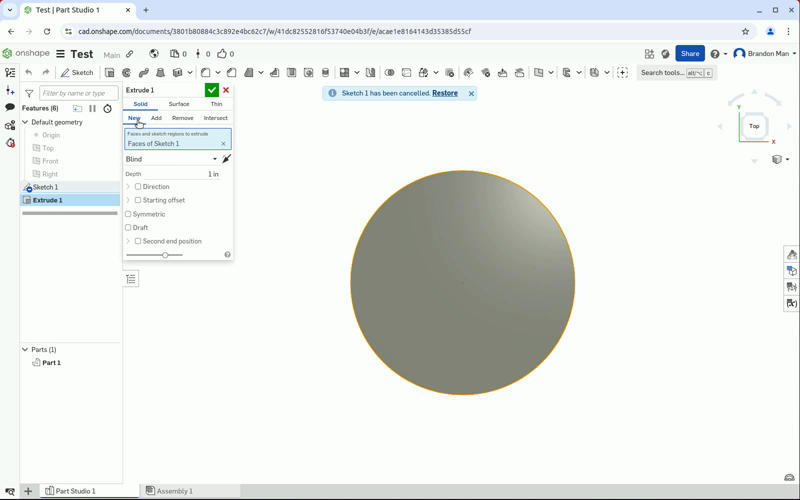
key(tab, 4)
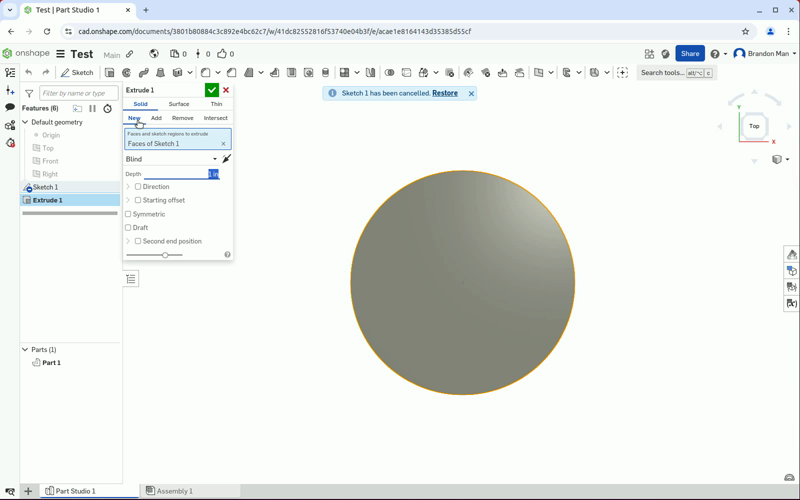
text(4.574)
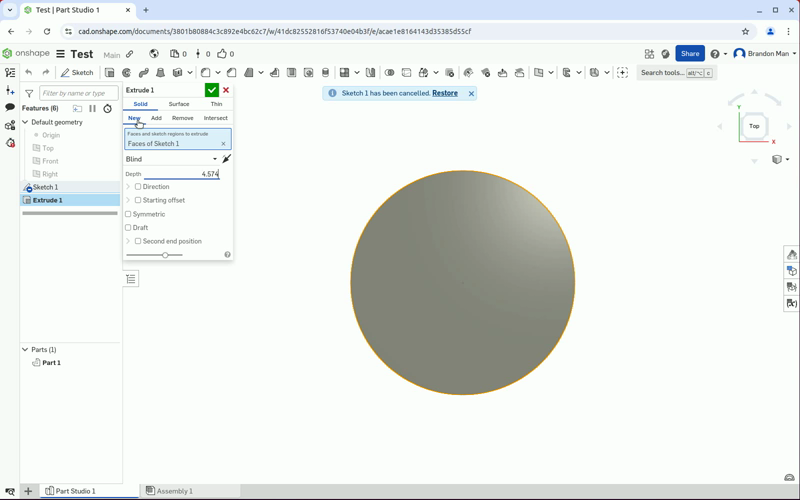
key(enter)
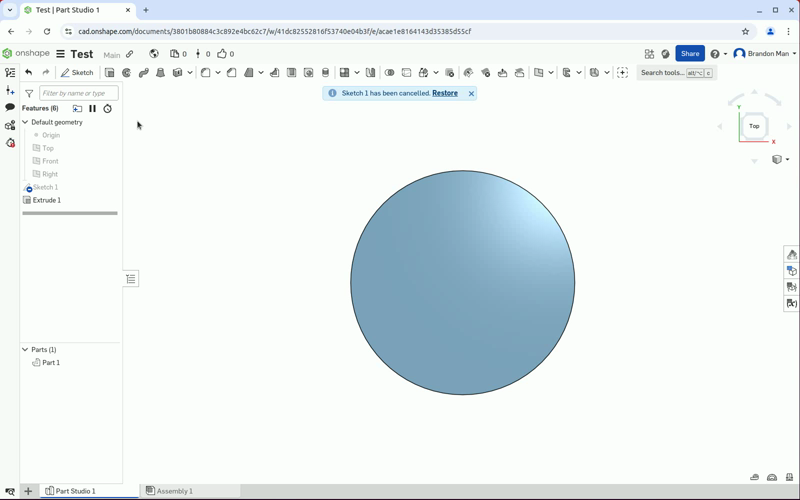
key(shift+h)
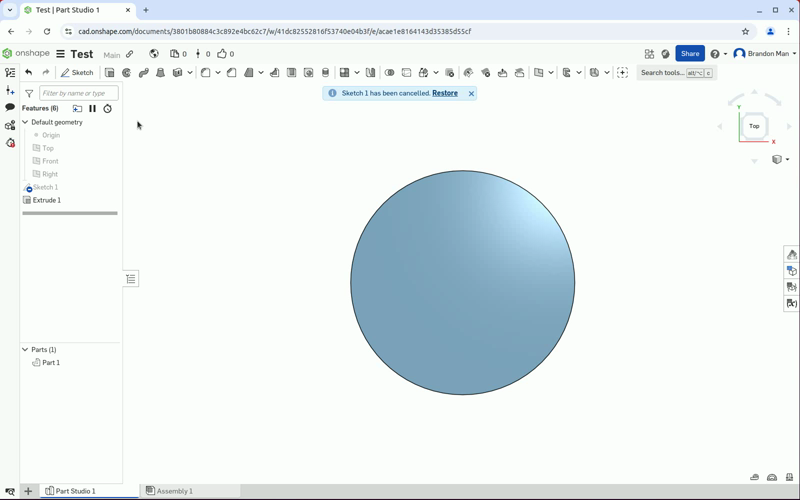
key(shift+h)
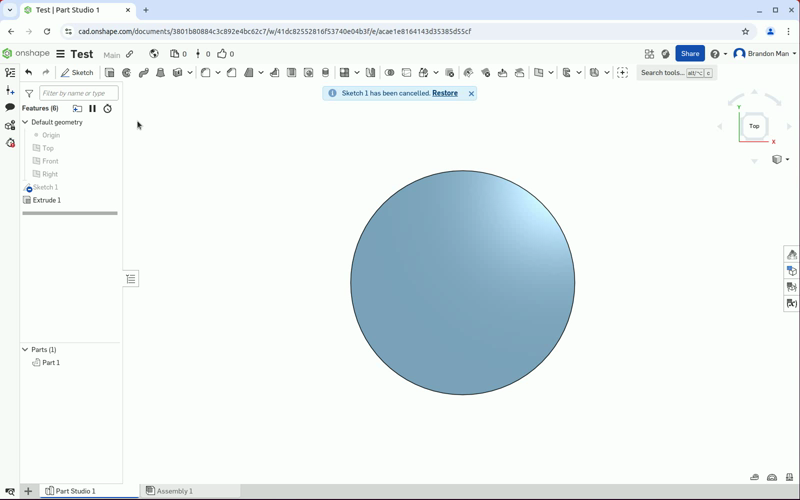
mouse_move(73, 189)
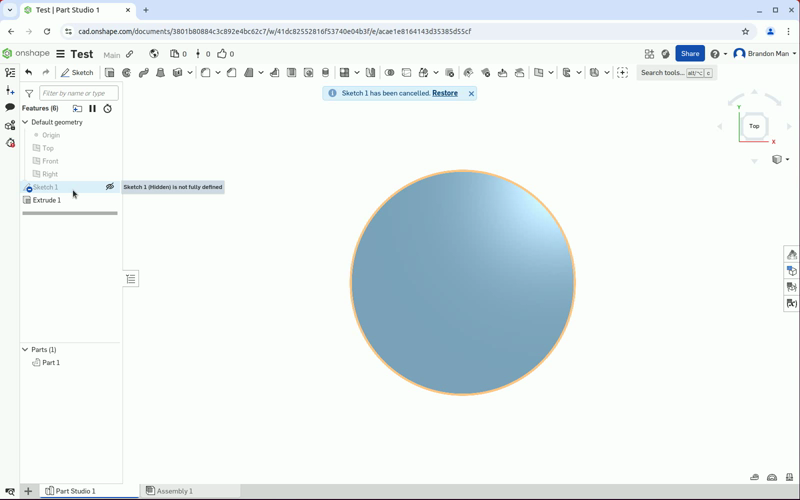
click(73, 189)
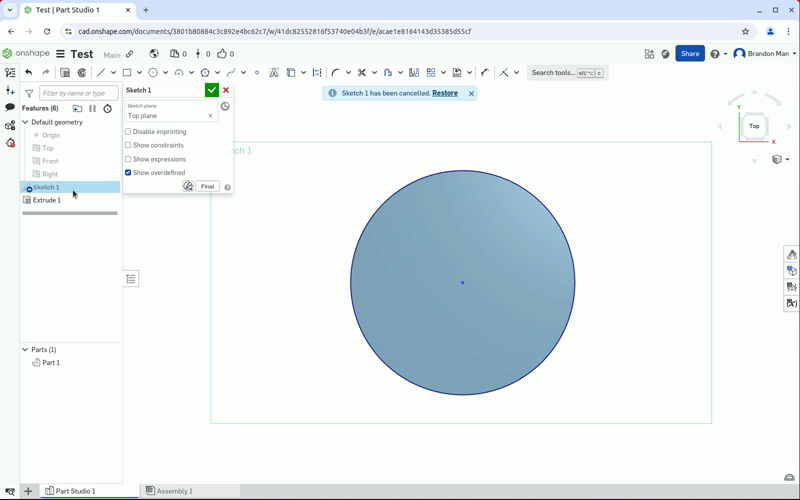
mouse_move(229, 92)
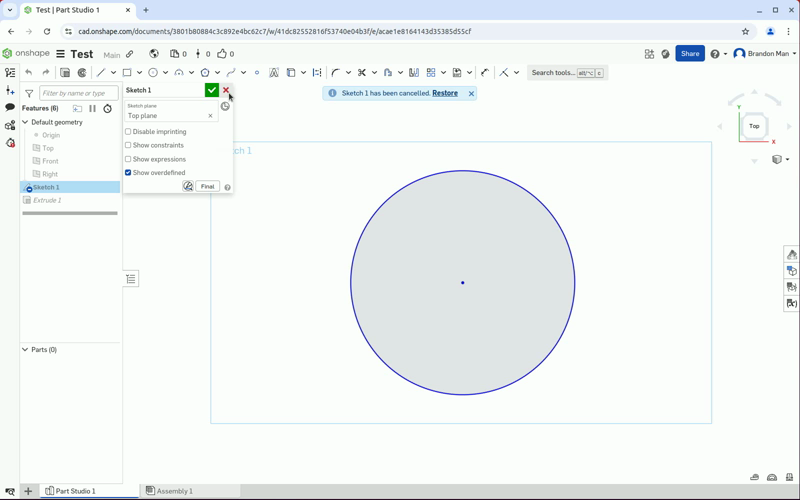
click(229, 92)
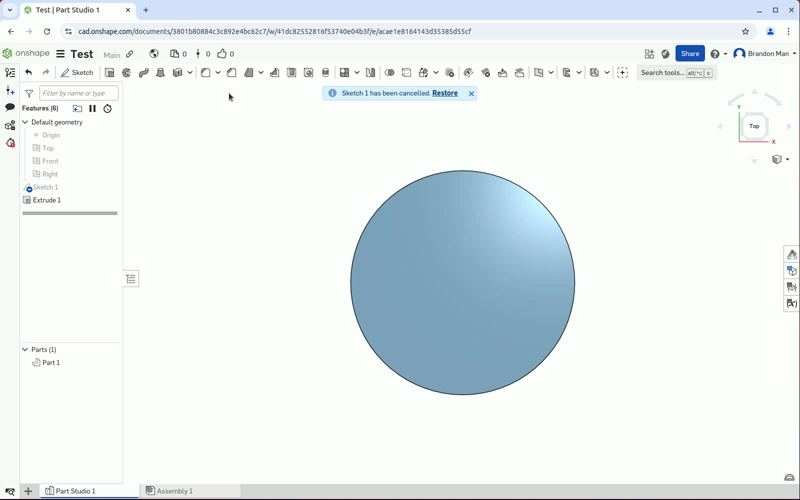
mouse_move(541, 75)
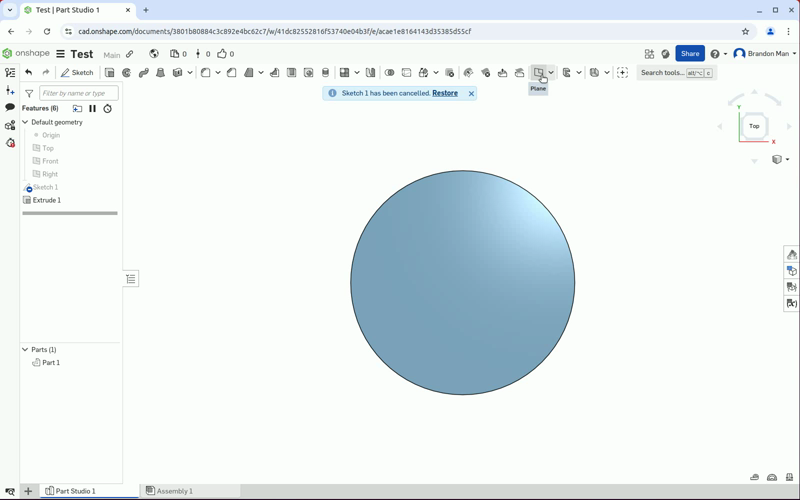
click(541, 75)
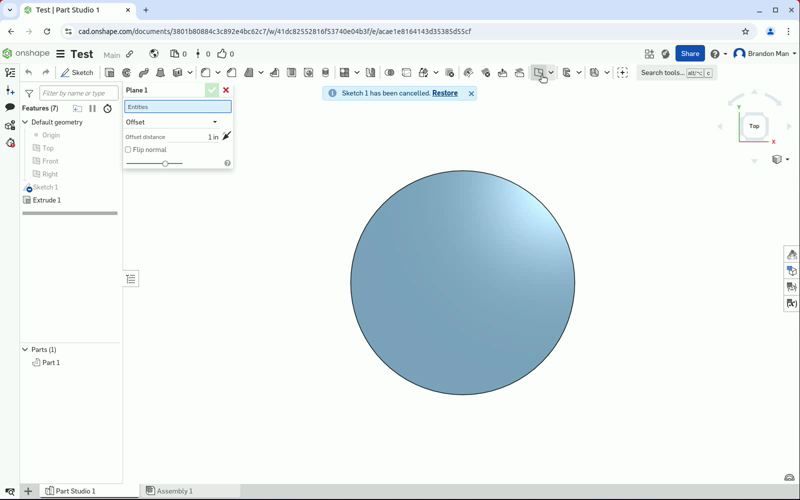
mouse_move(73, 150)
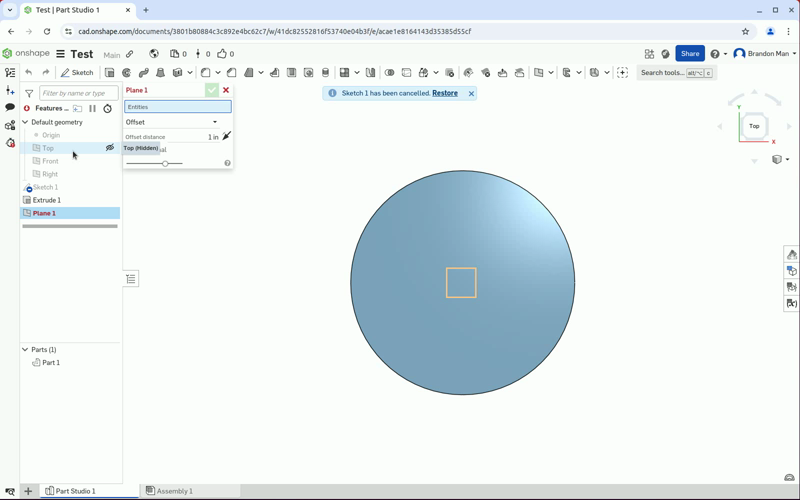
click(73, 150)
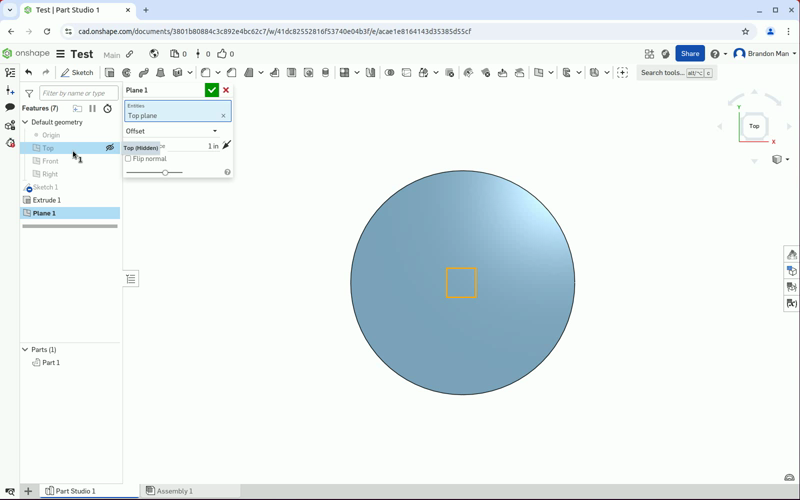
key(tab, 2)
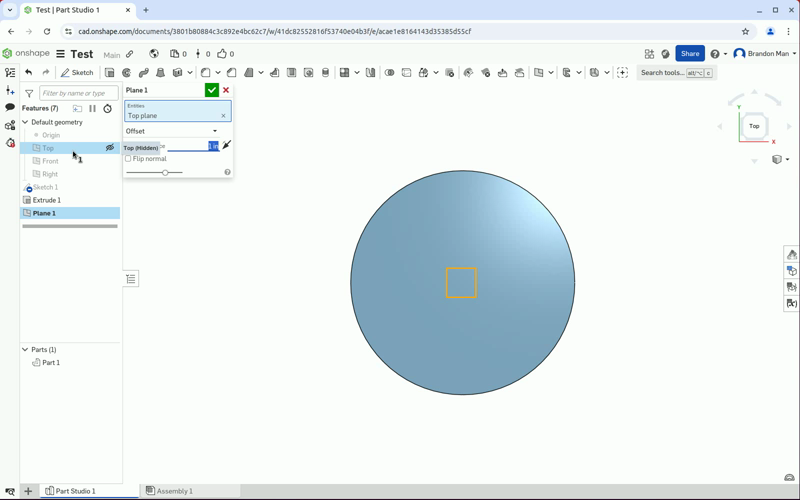
text(4.56)
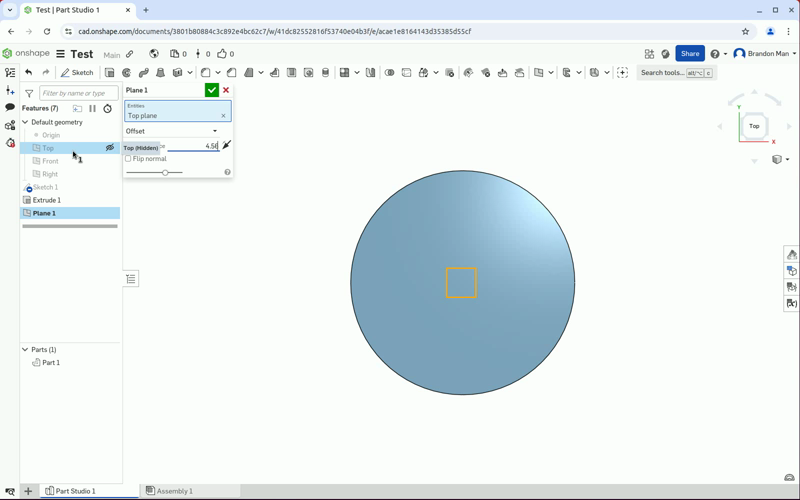
key(enter, 2)
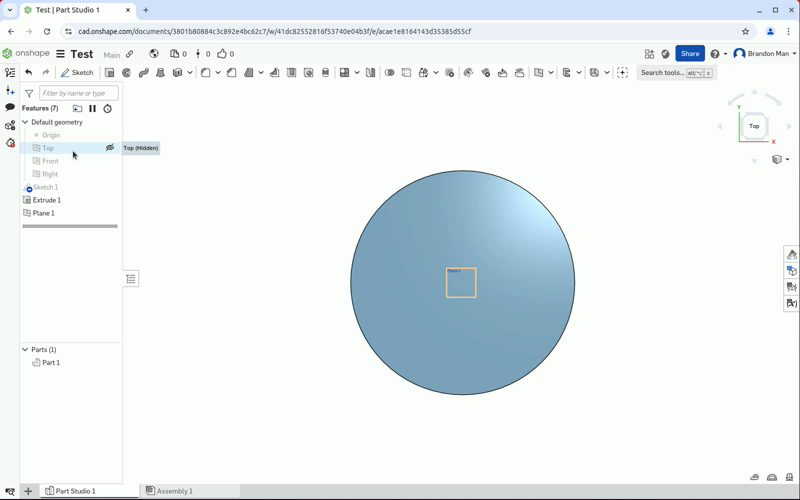
key(shift+s)
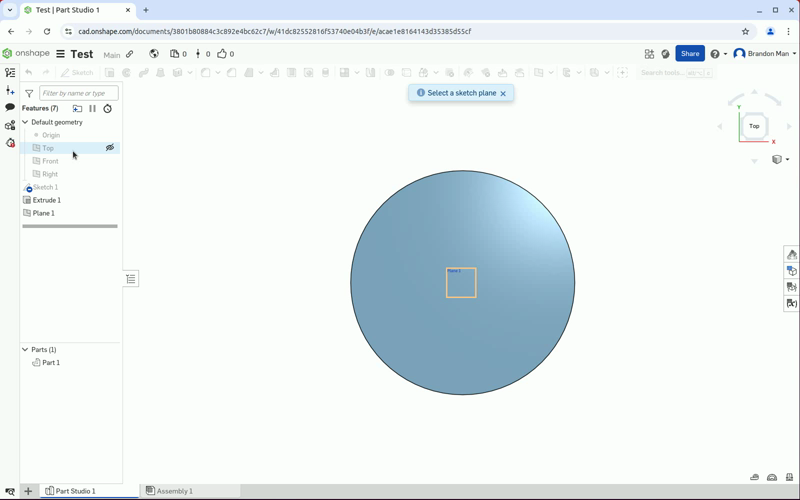
mouse_move(73, 215)
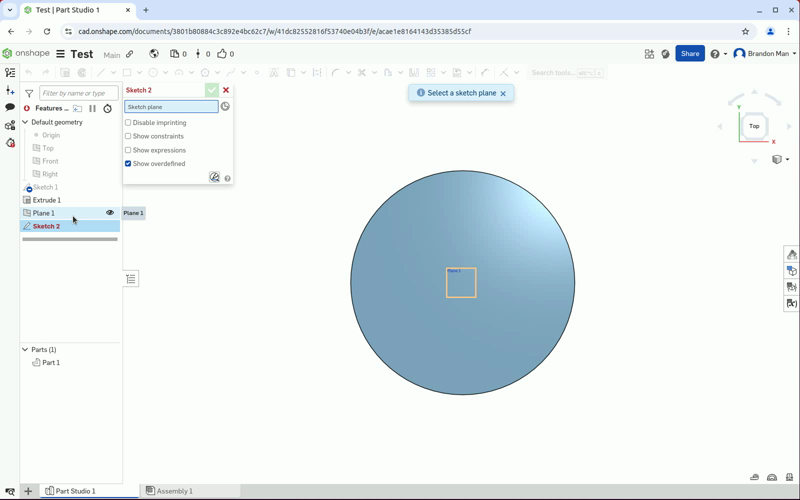
click(73, 215)
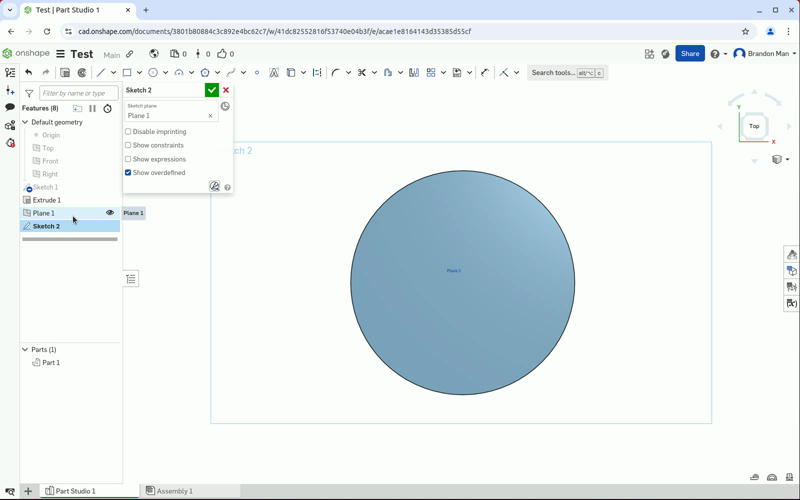
mouse_move(73, 352)
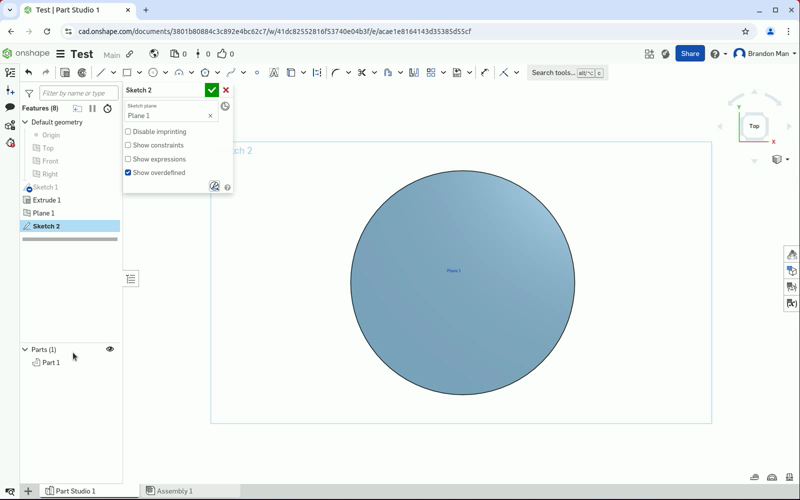
key(y)
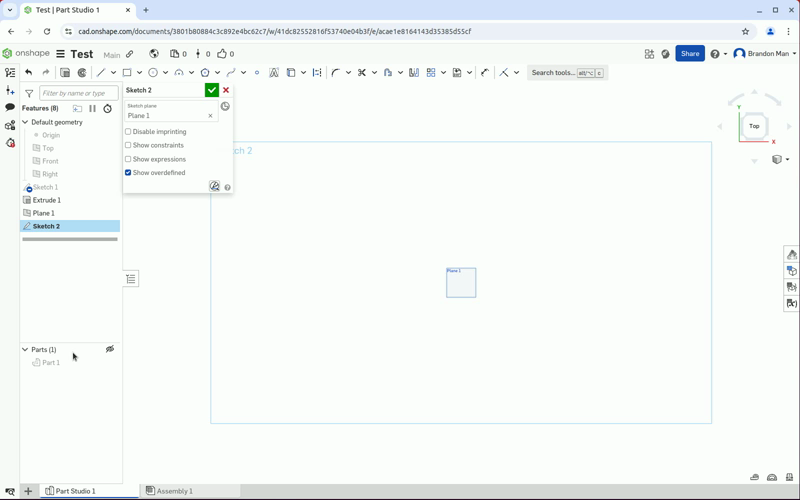
key(a)
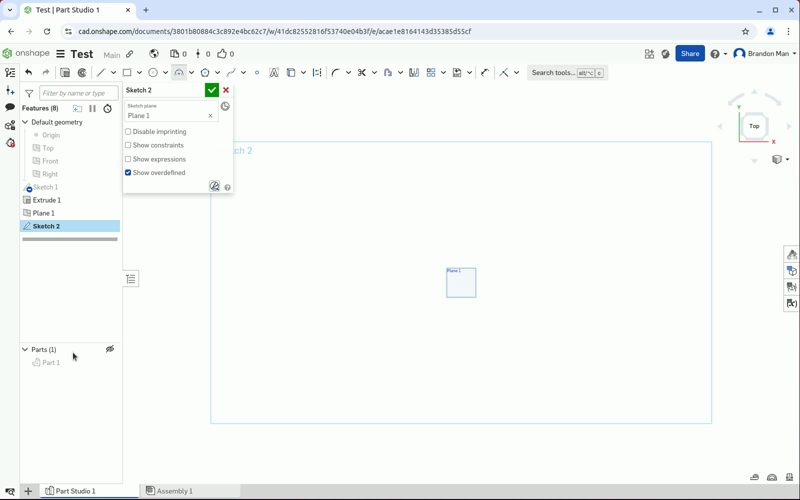
key_down(shift)
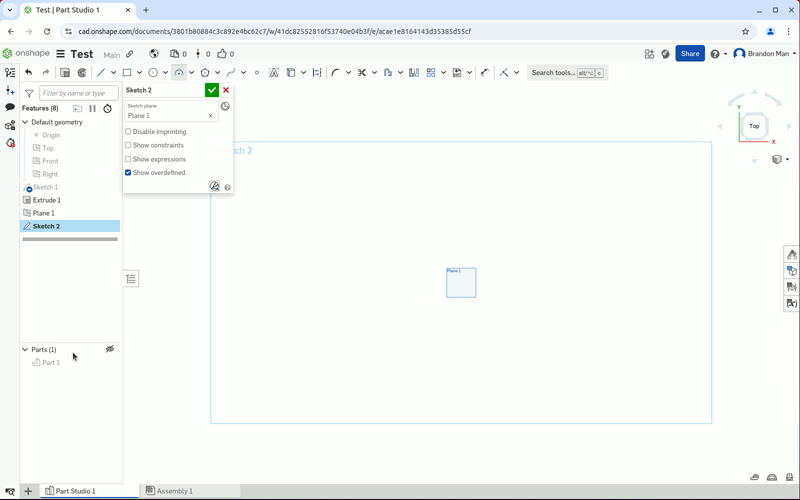
mouse_move(468, 386)
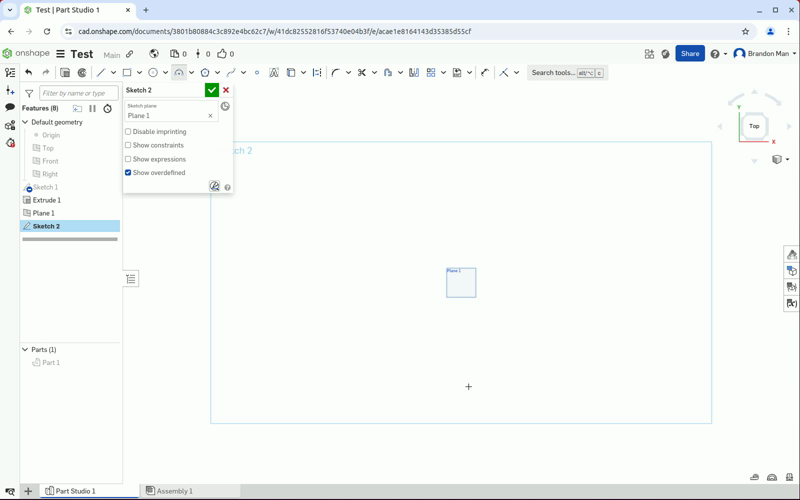
click(468, 386)
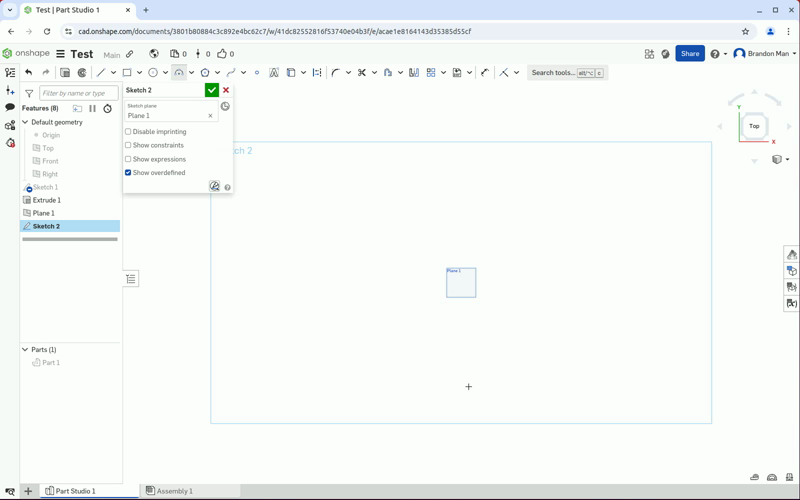
key_up(shift)
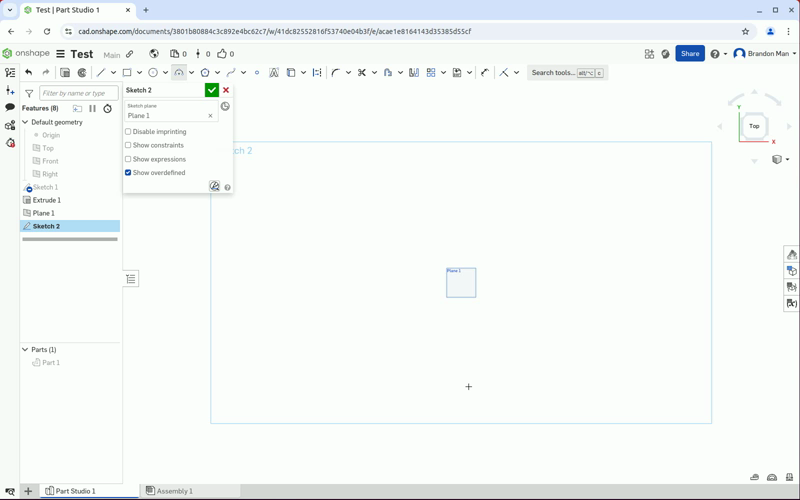
key_down(shift)
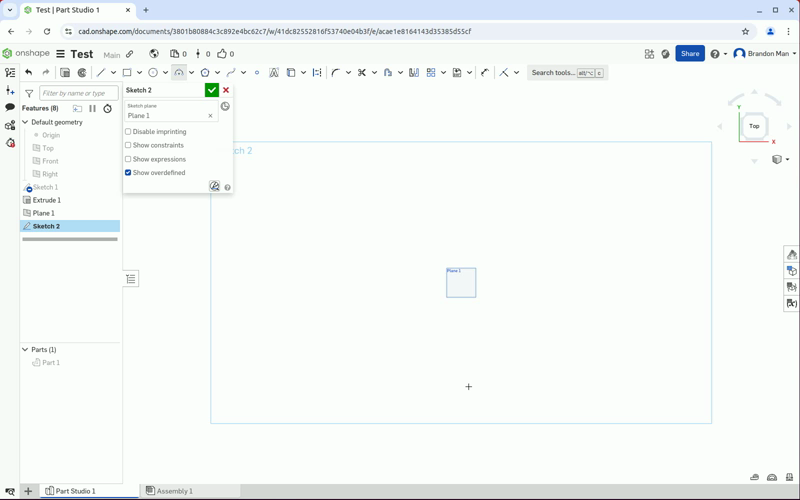
mouse_move(563, 291)
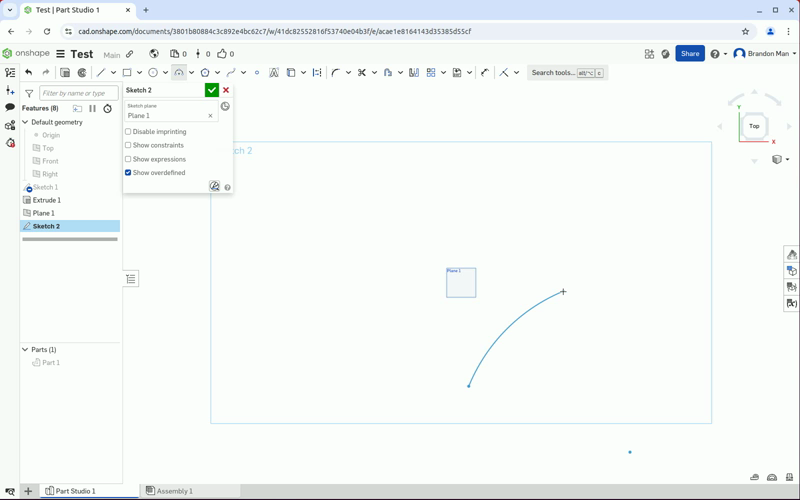
click(563, 291)
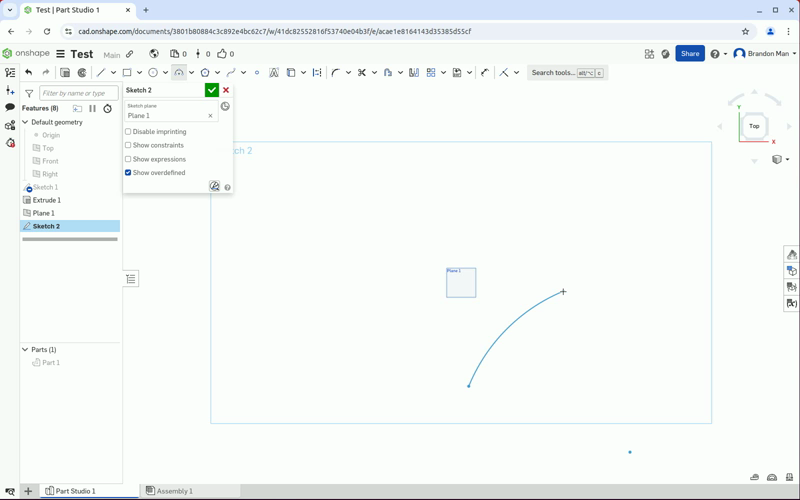
mouse_move(533, 355)
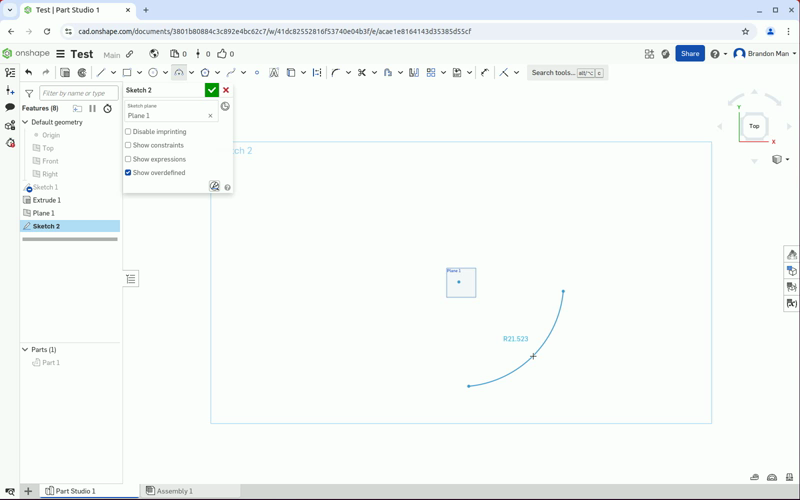
click(533, 355)
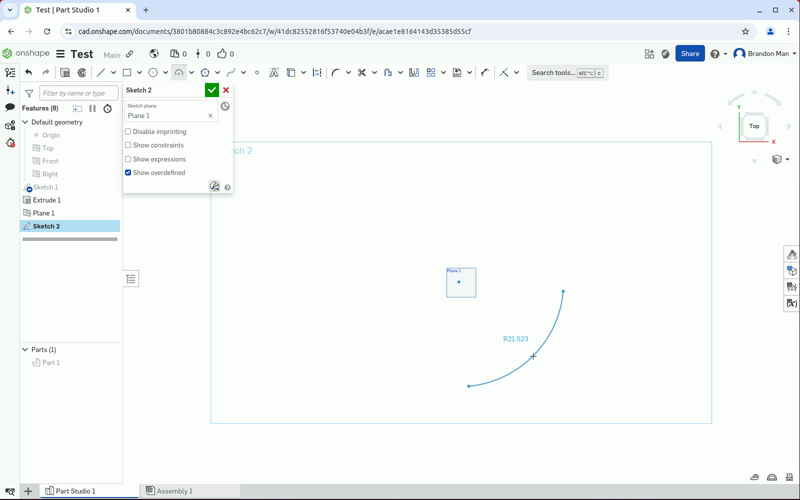
key_up(shift)
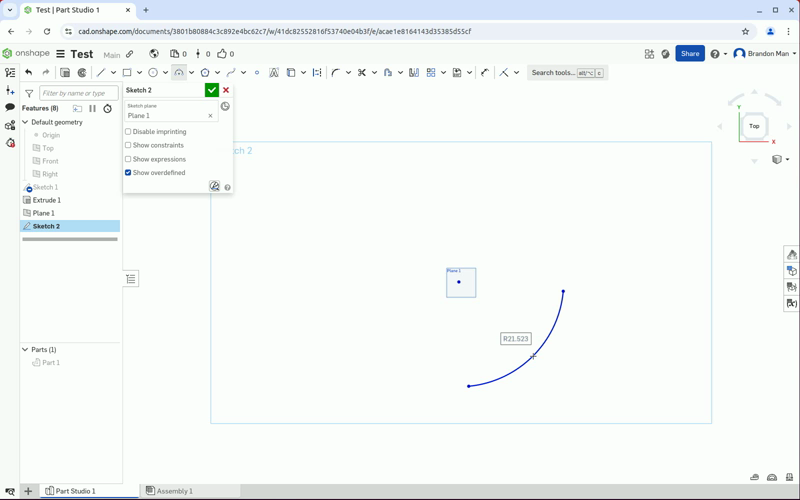
key(esc)
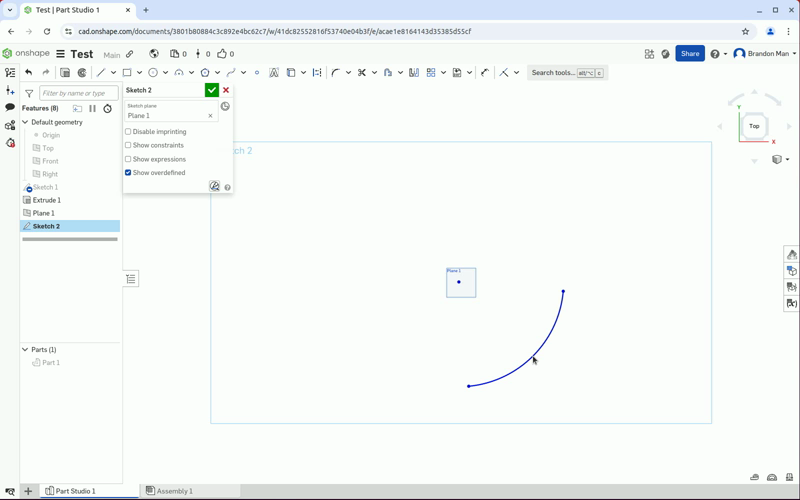
key(l)
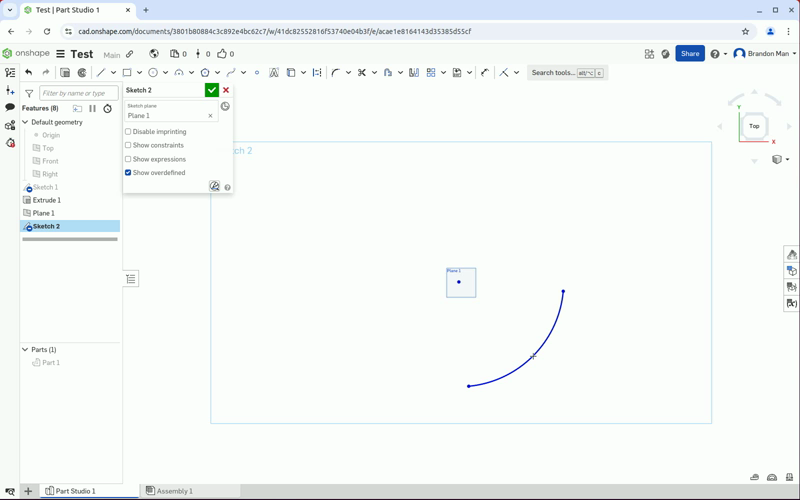
mouse_move(563, 291)
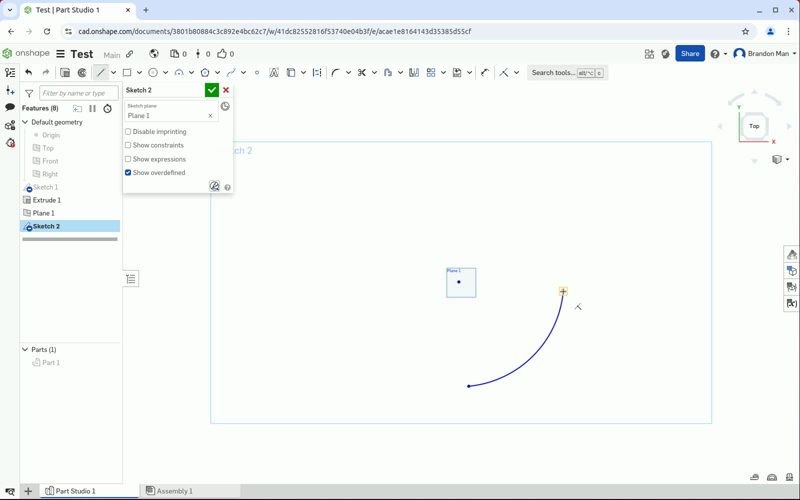
click(563, 291)
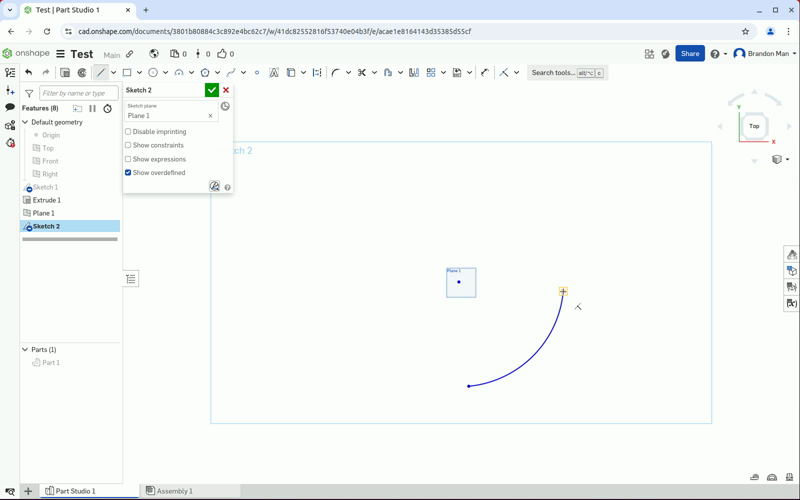
key_down(shift)
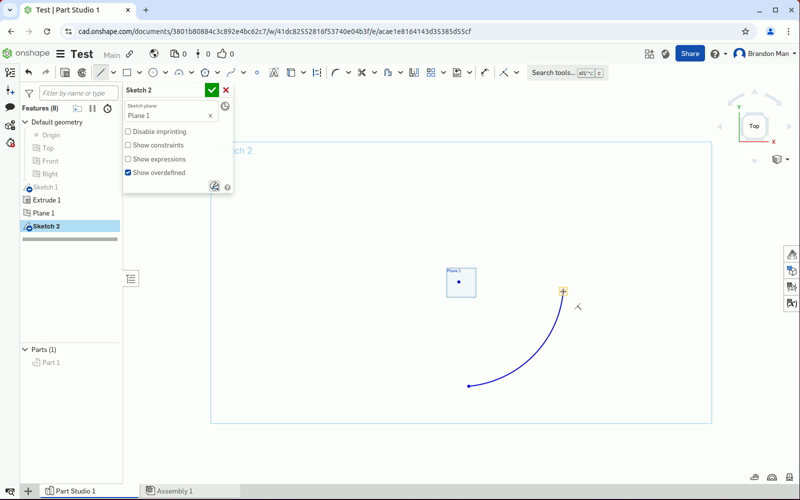
mouse_move(468, 291)
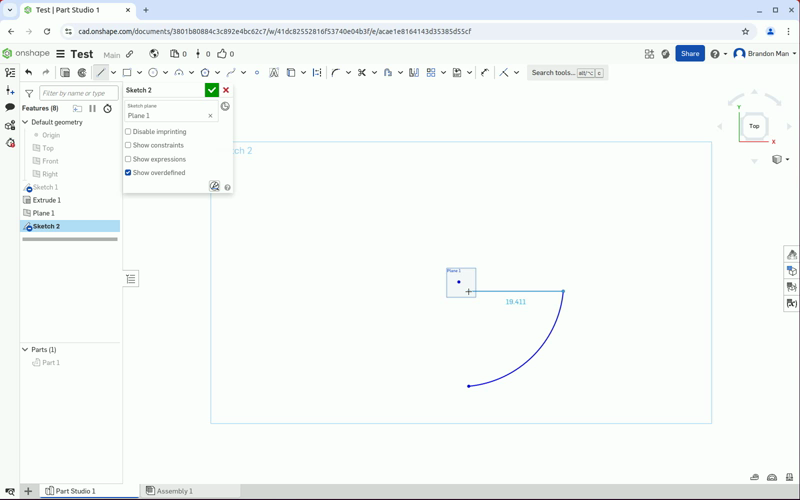
click(468, 291)
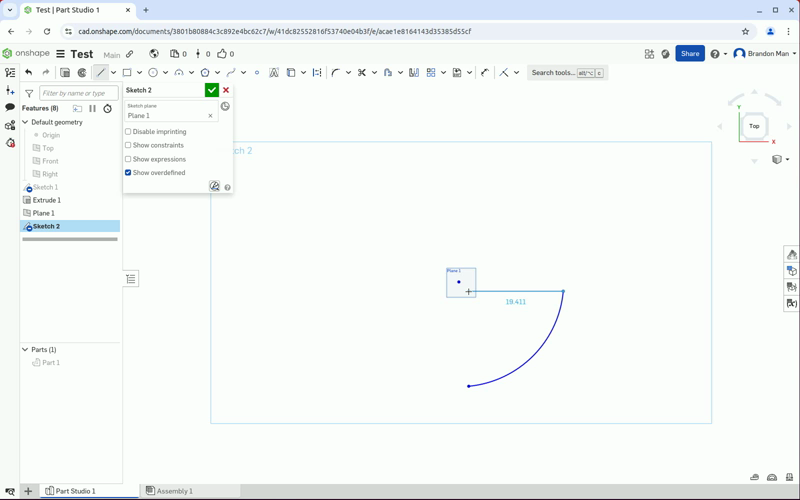
key_up(shift)
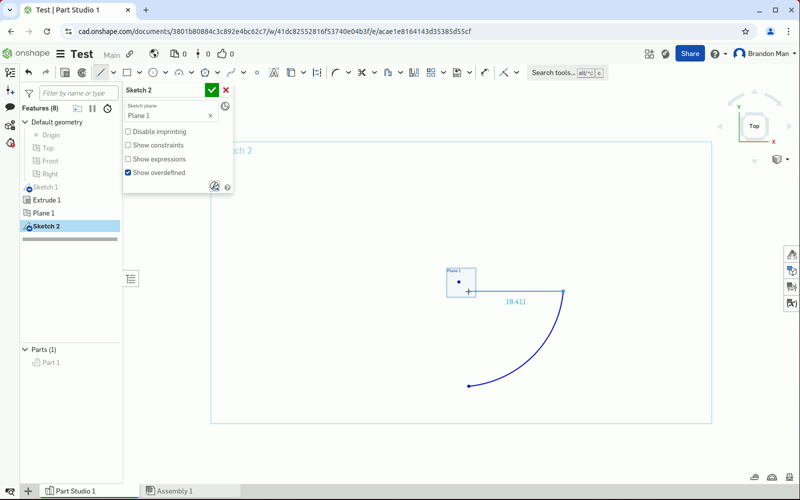
key_down(shift)
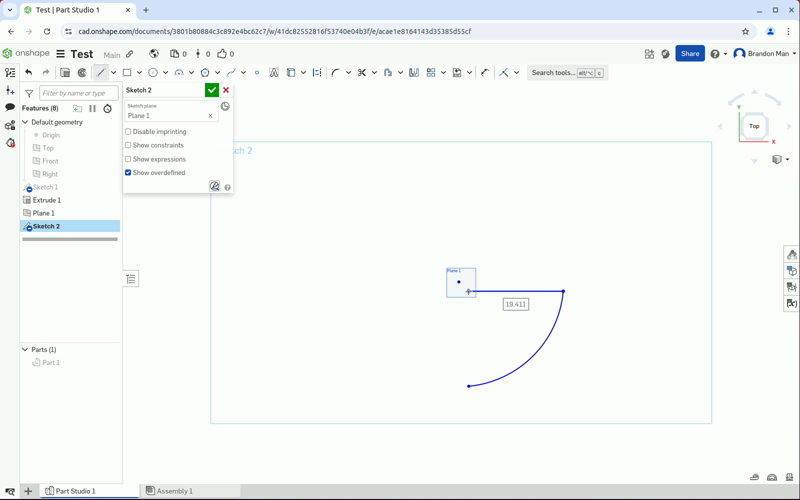
mouse_move(468, 386)
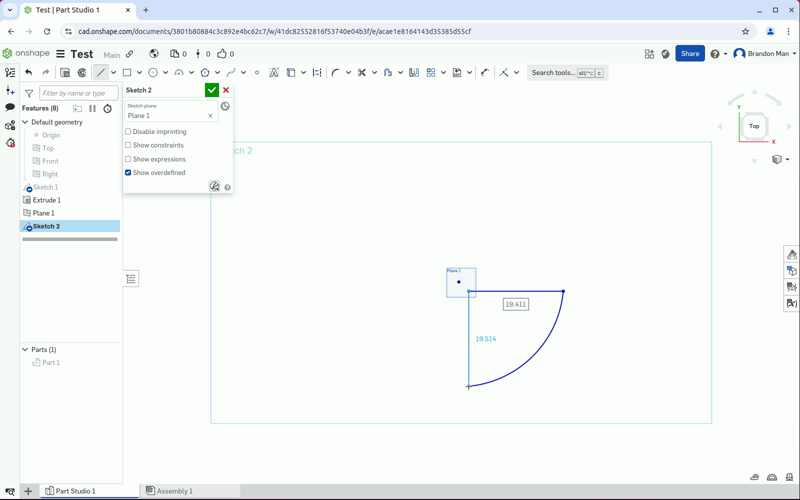
key_up(shift)
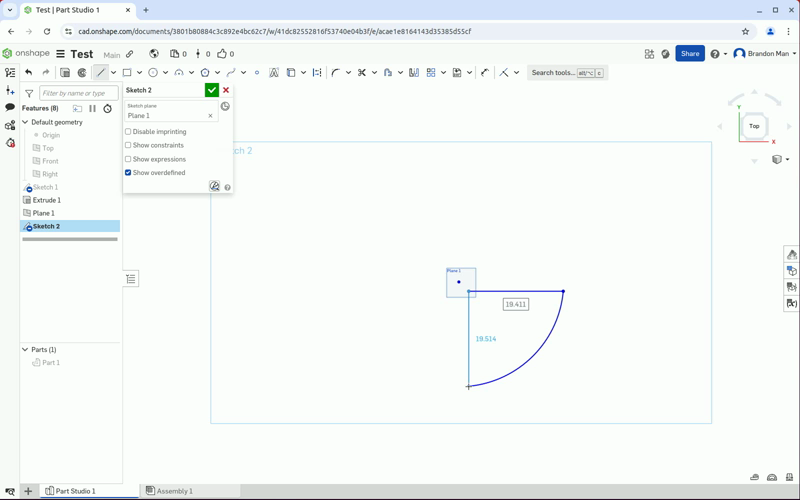
click(468, 386)
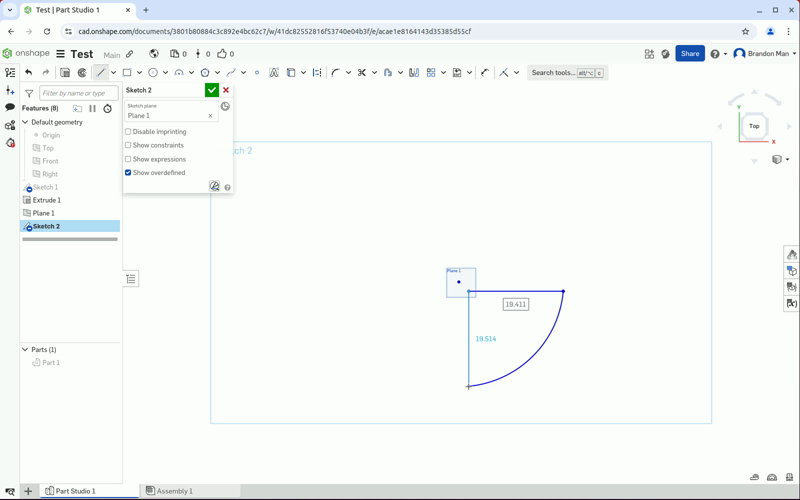
key(esc)
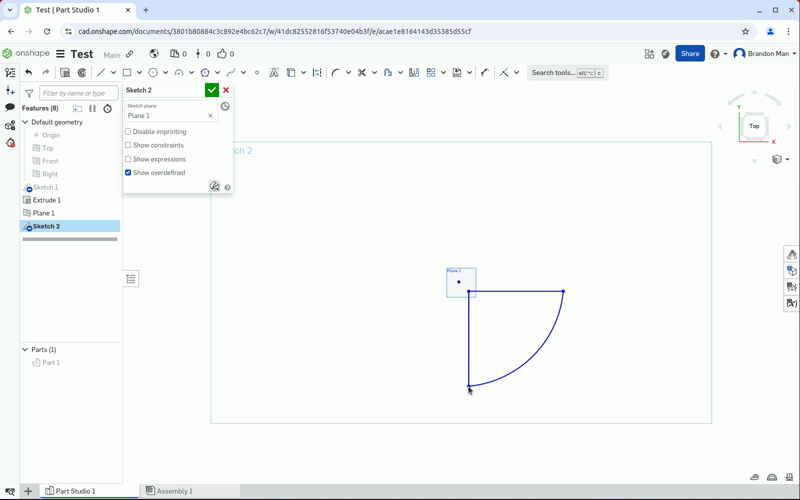
mouse_move(515, 321)
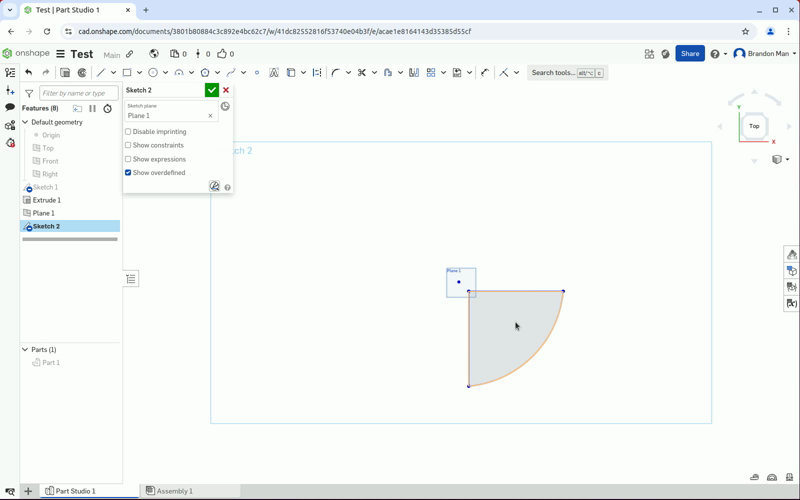
click(515, 321)
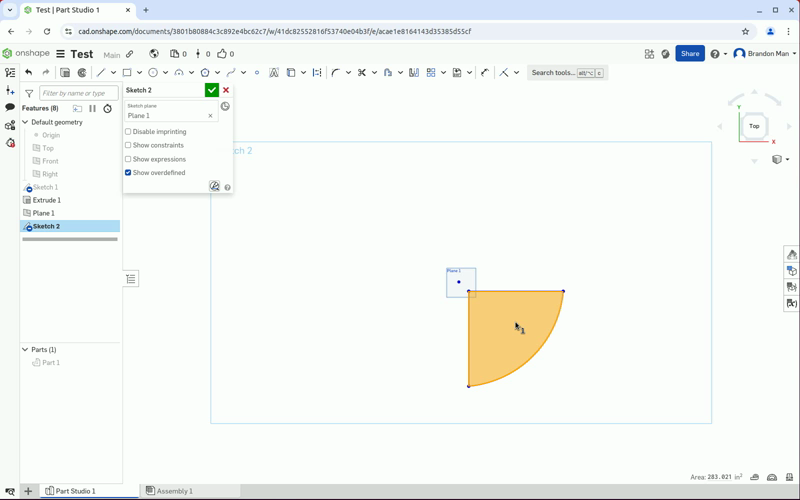
mouse_move(73, 352)
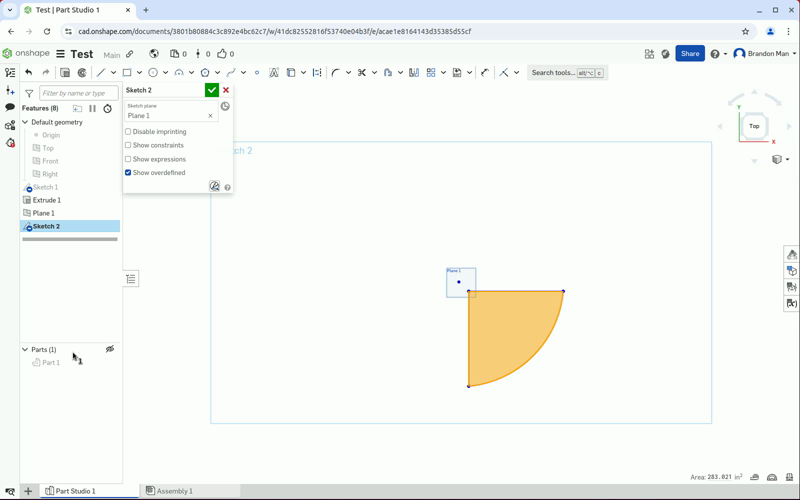
key(shift+y)
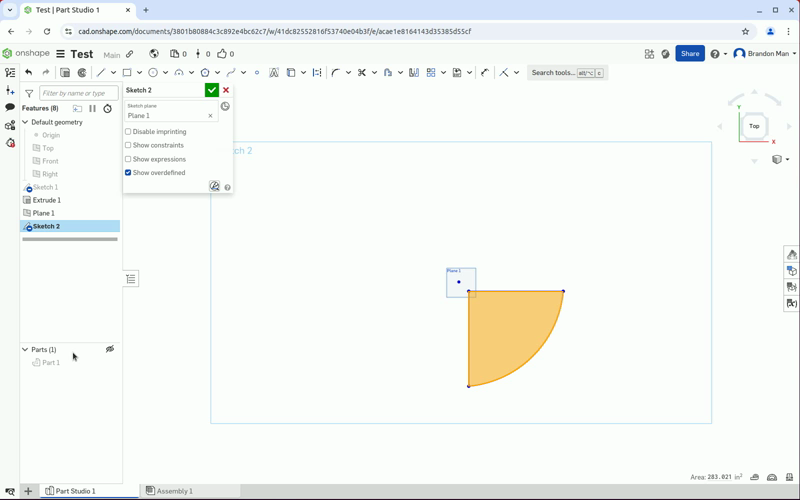
key(shift+e)
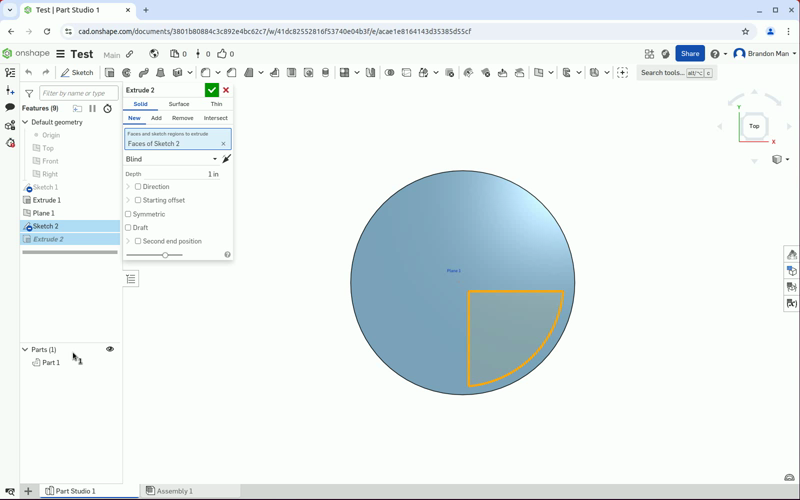
mouse_move(143, 106)
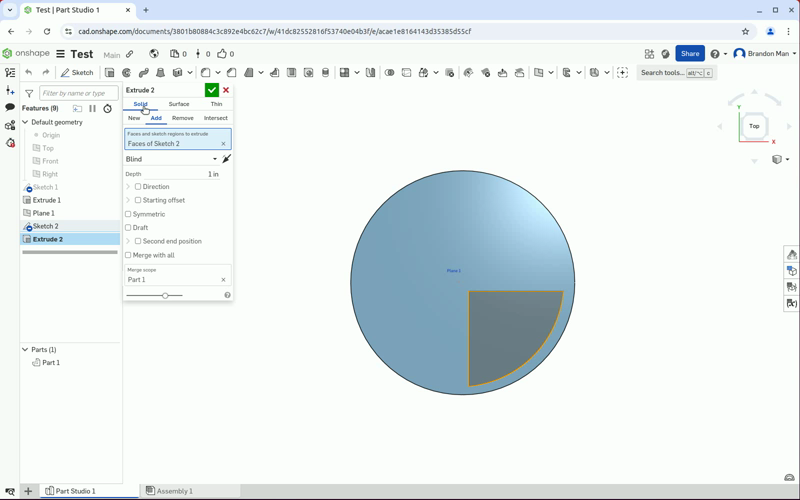
click(143, 106)
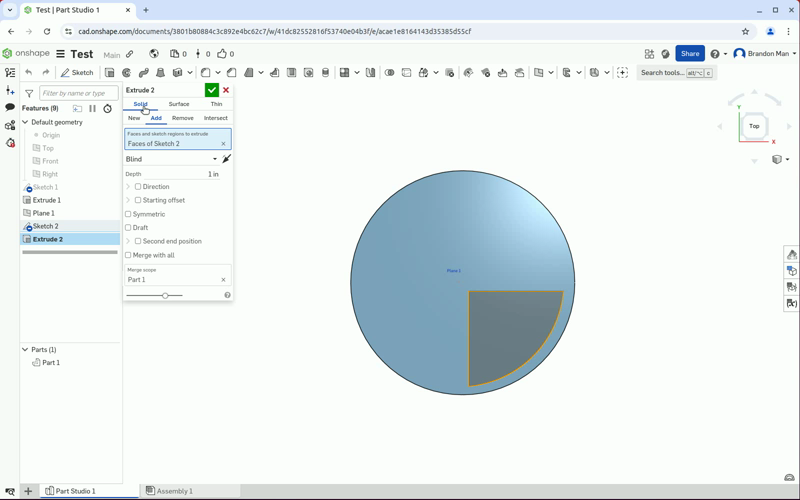
mouse_move(137, 120)
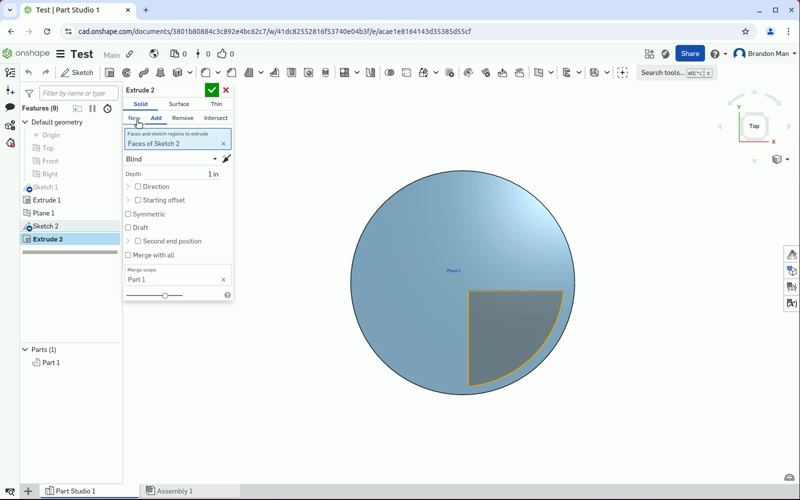
click(137, 120)
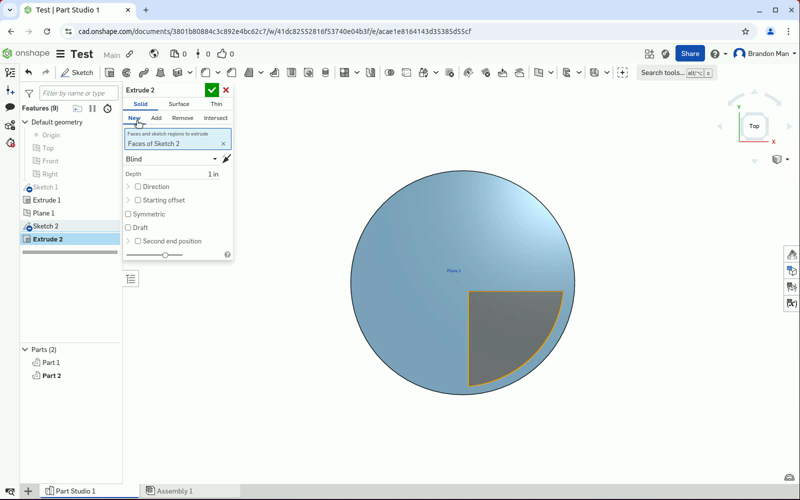
key(tab, 4)
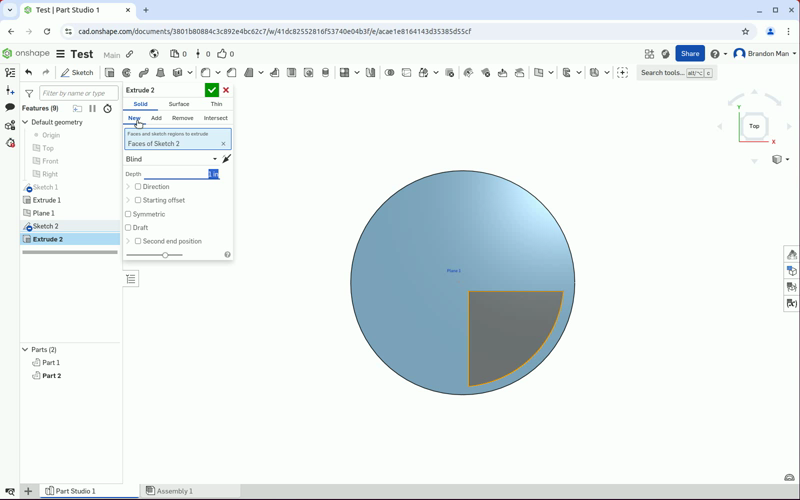
text(18.294)
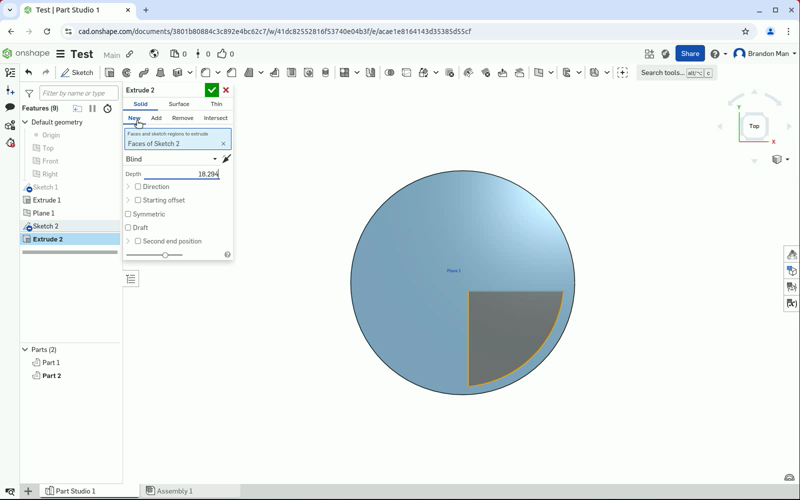
key(enter)
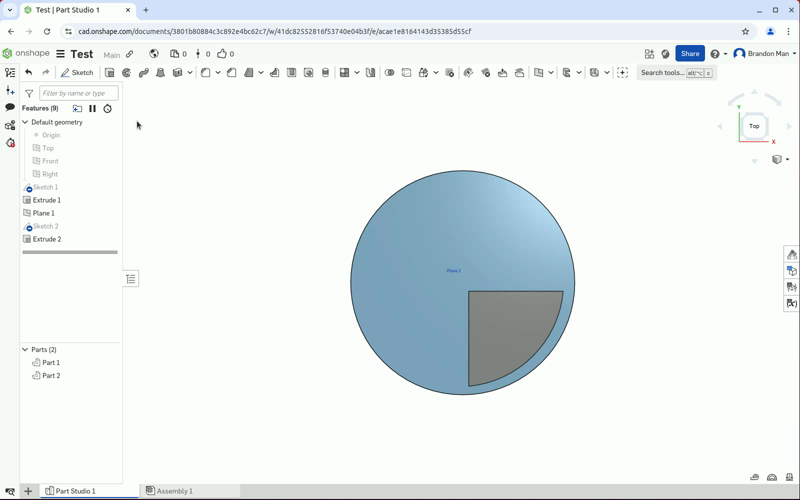
key(shift+h)
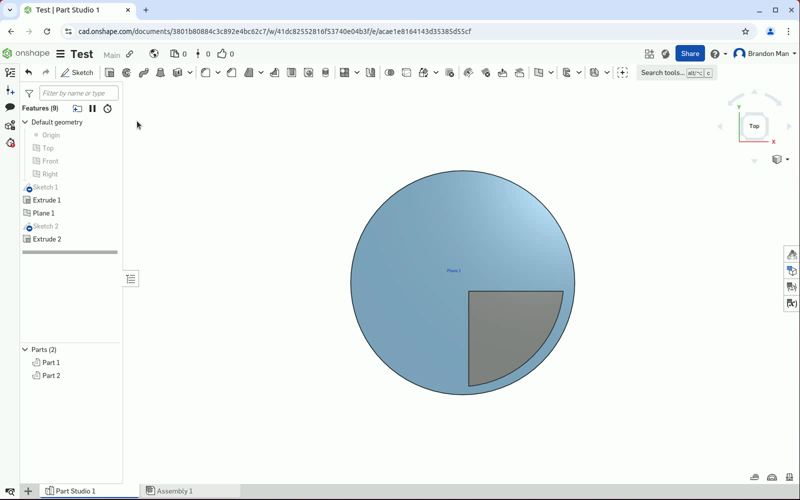
key(shift+h)
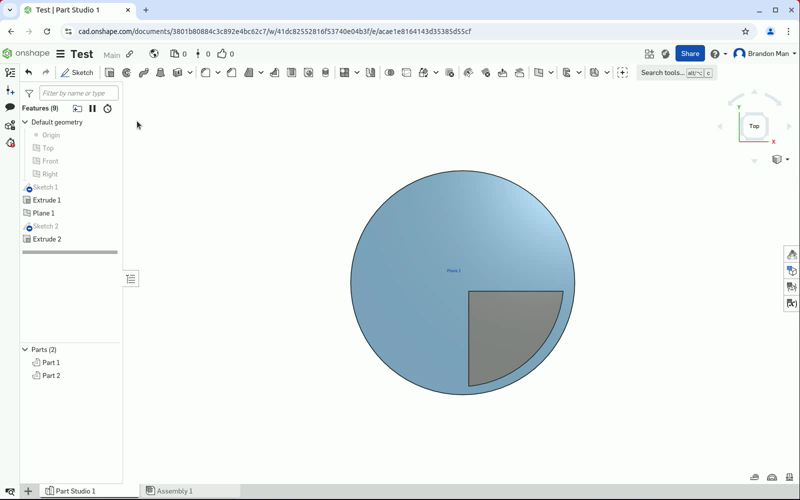
mouse_move(73, 189)
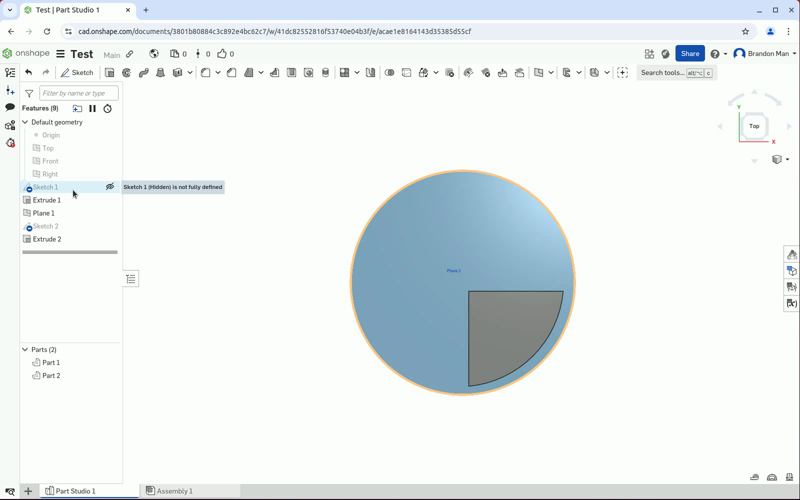
click(73, 189)
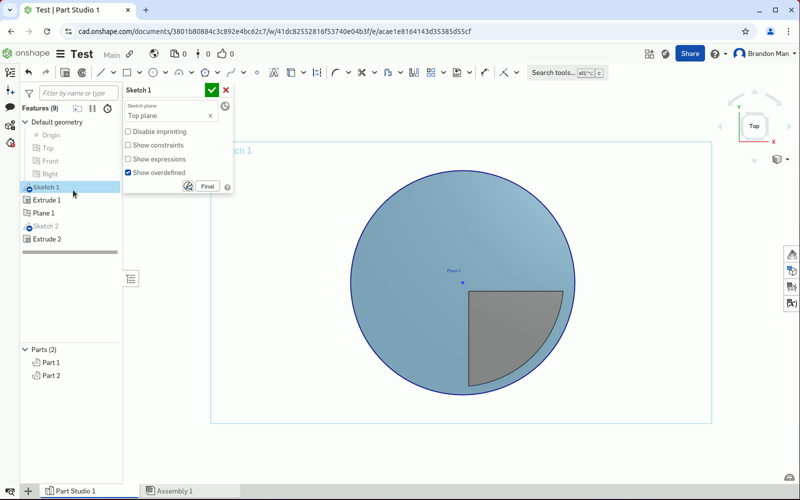
mouse_move(229, 92)
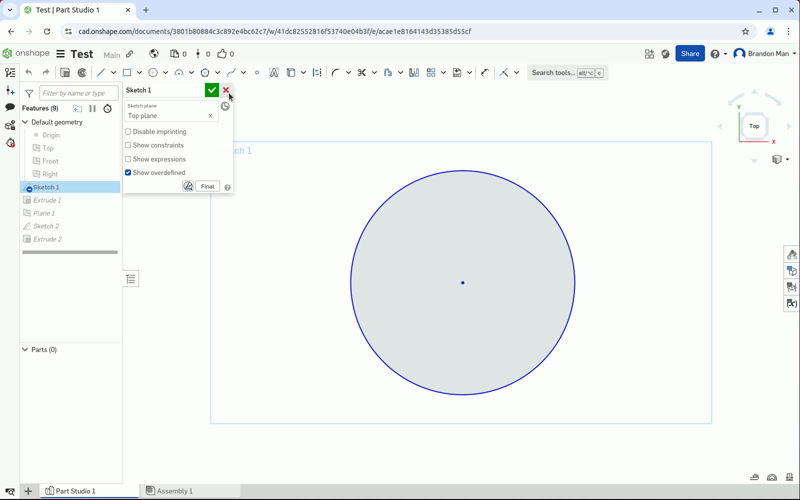
click(229, 92)
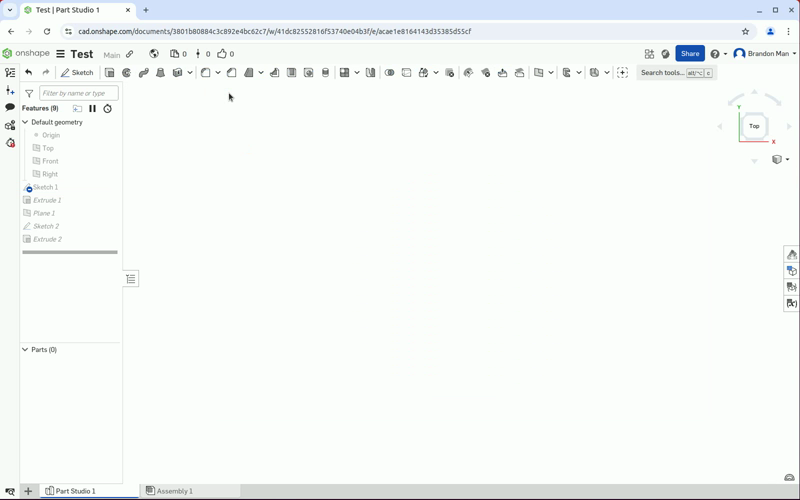
key(shift+s)
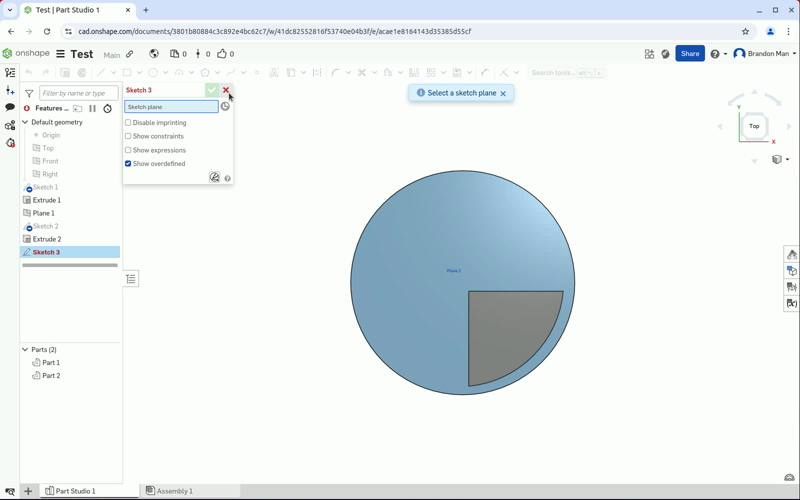
mouse_move(73, 215)
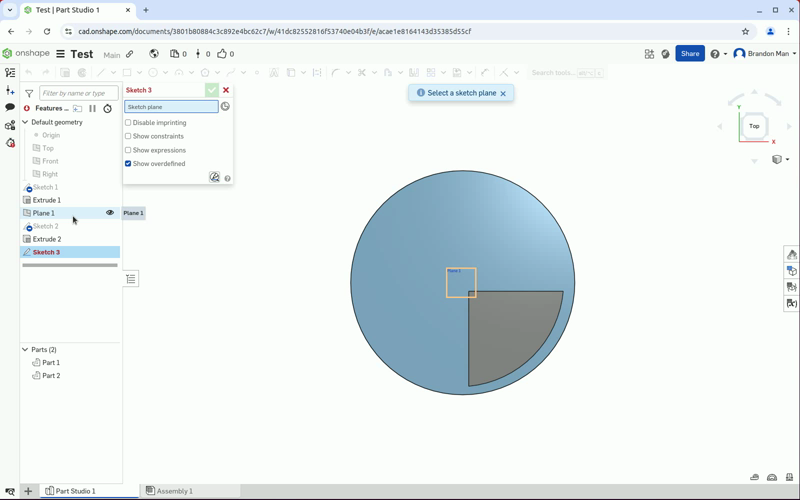
click(73, 215)
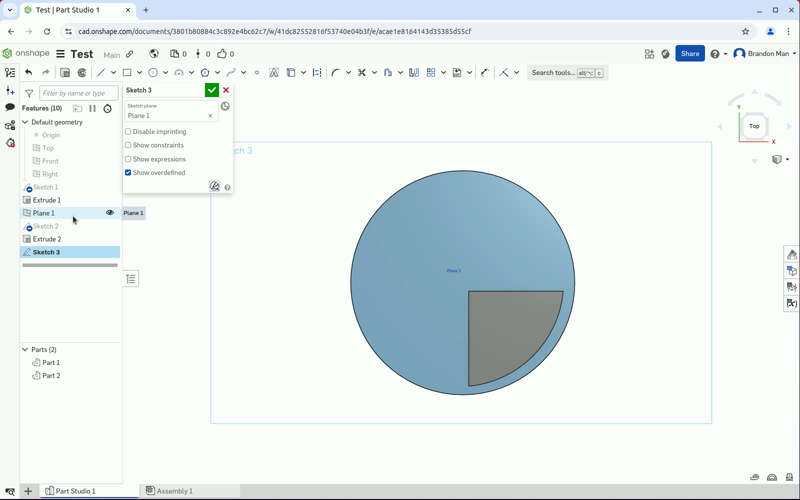
mouse_move(73, 352)
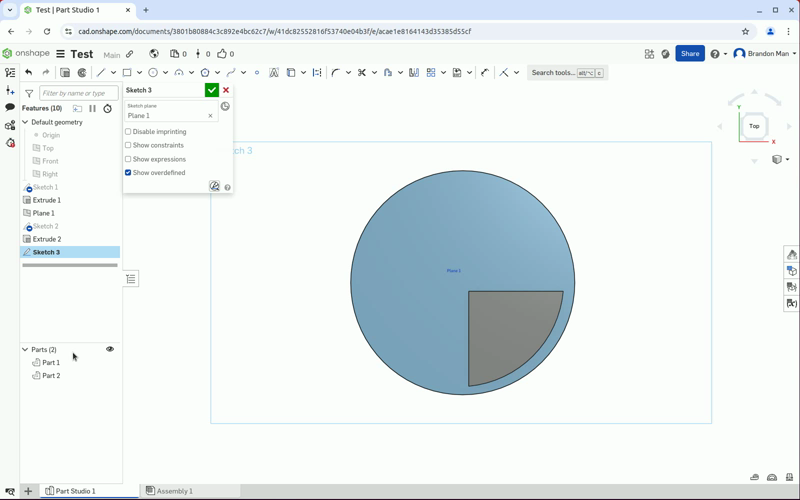
key(y)
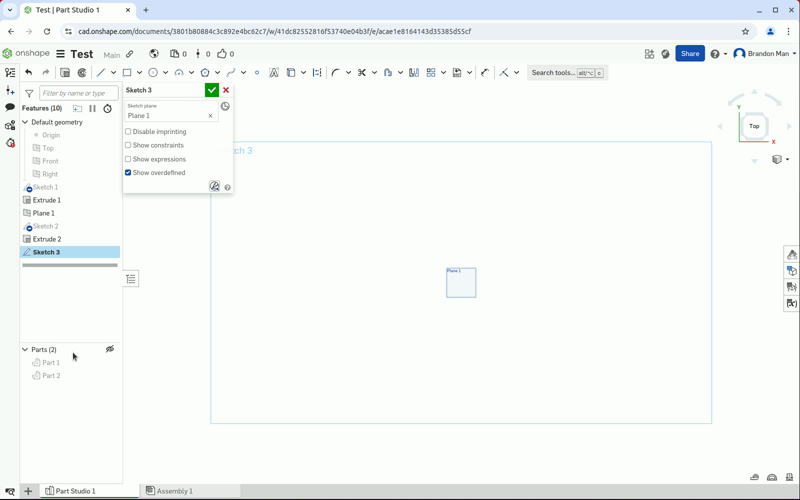
key(l)
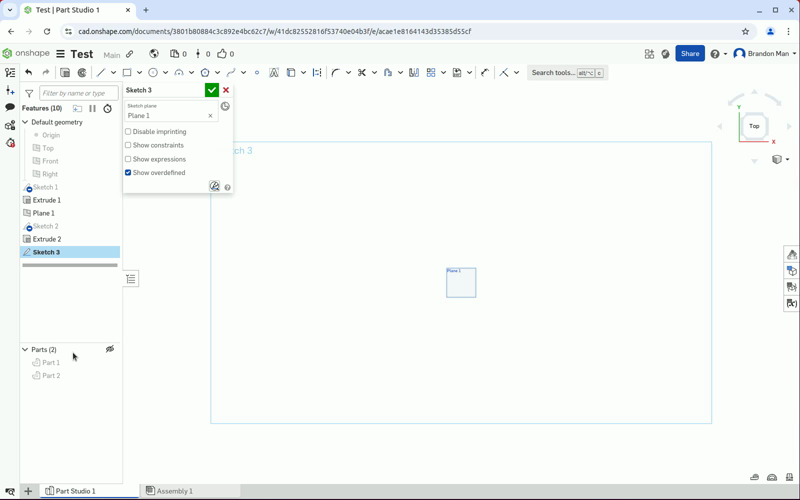
key_down(shift)
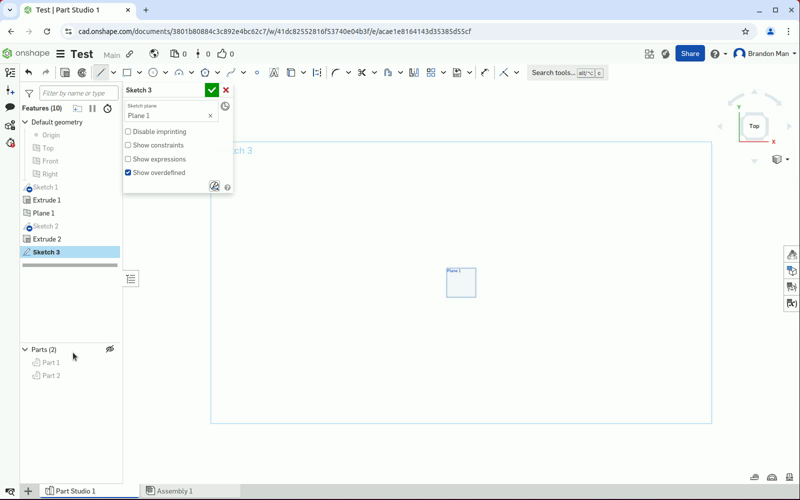
mouse_move(358, 274)
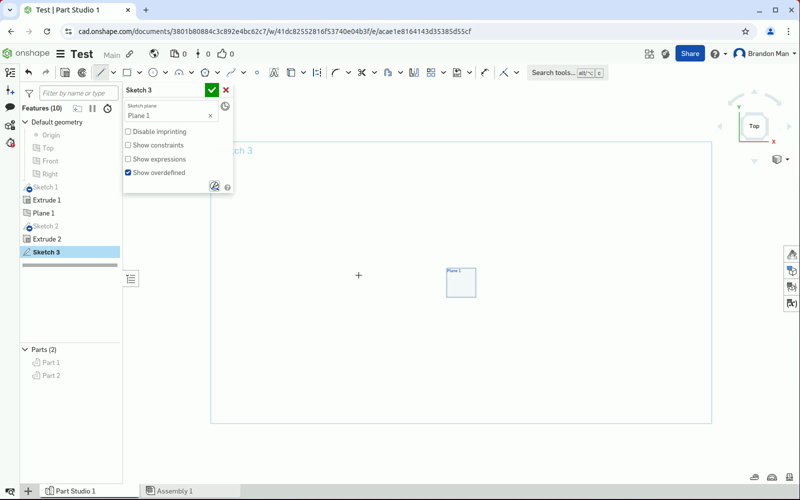
click(358, 274)
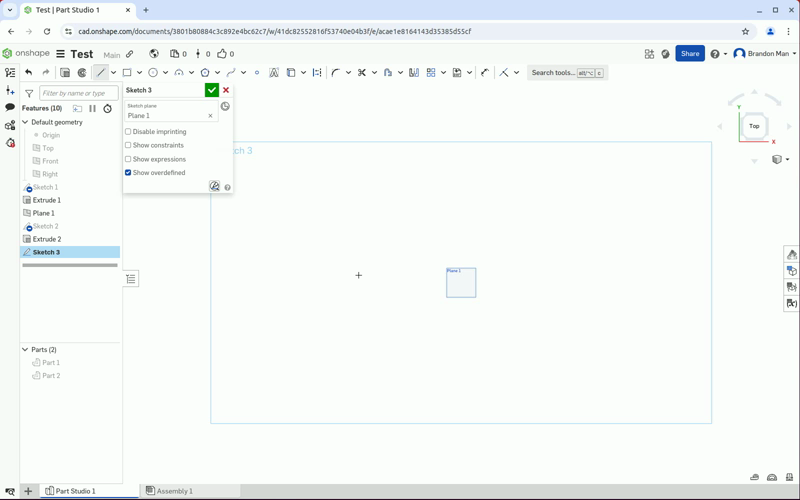
key_up(shift)
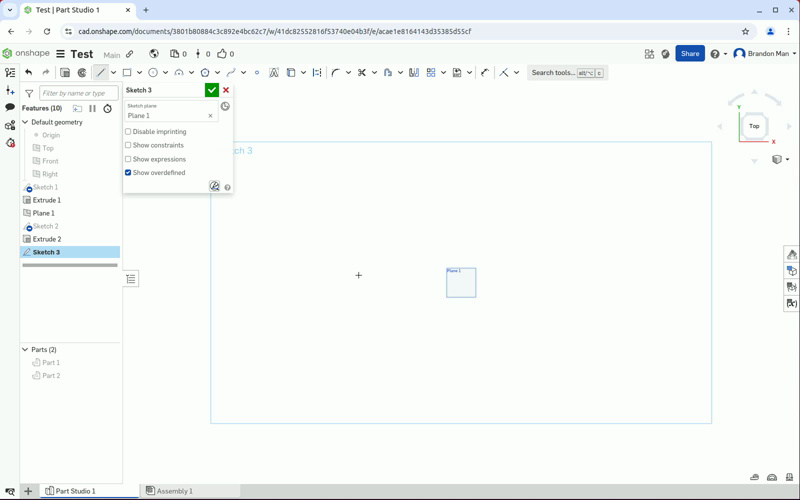
key_down(shift)
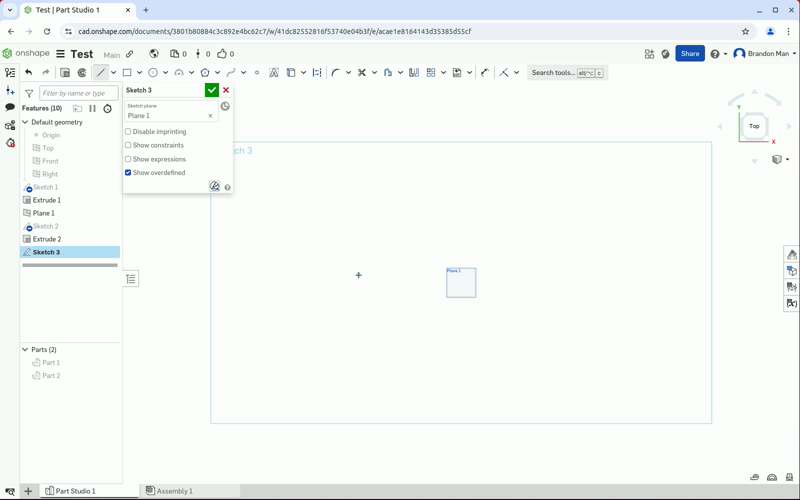
mouse_move(453, 274)
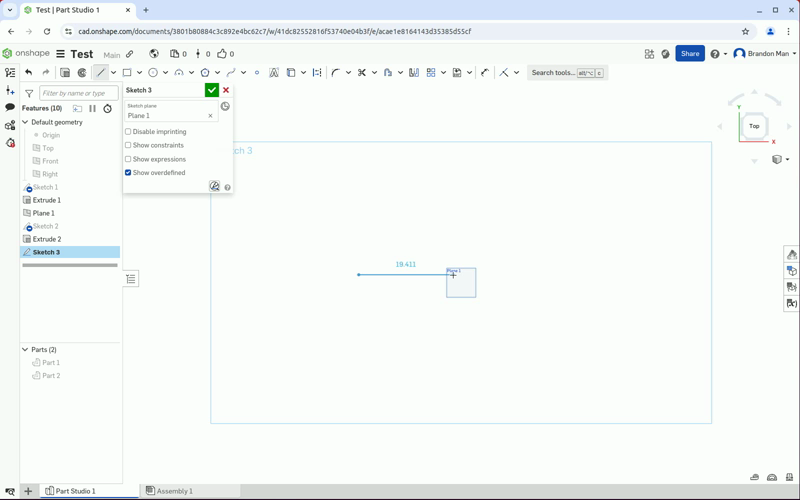
click(453, 274)
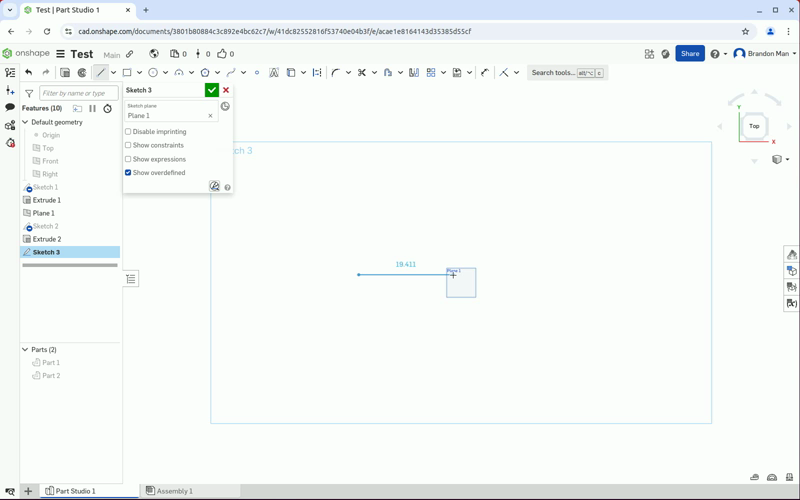
key_up(shift)
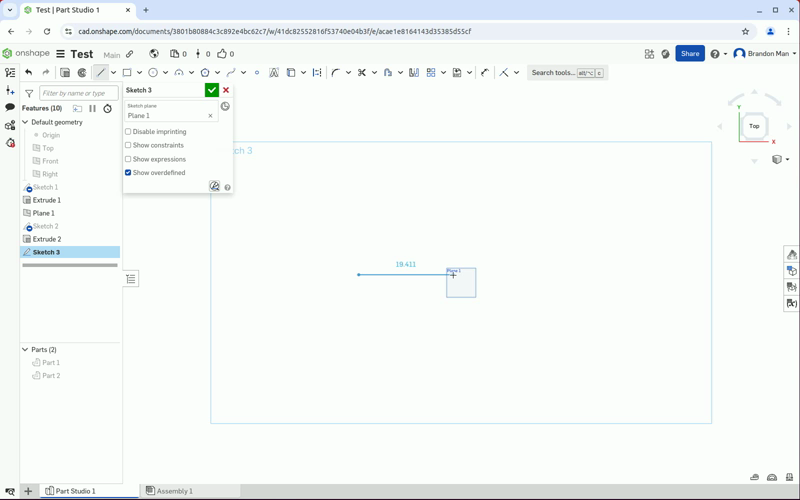
key_down(shift)
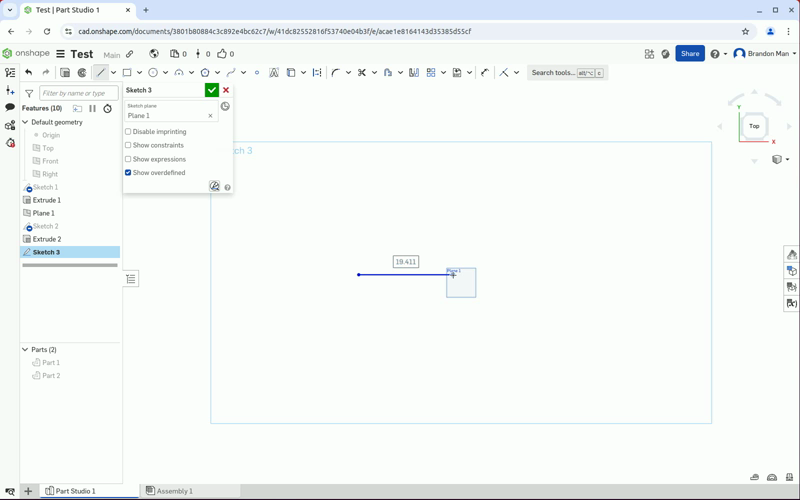
mouse_move(453, 179)
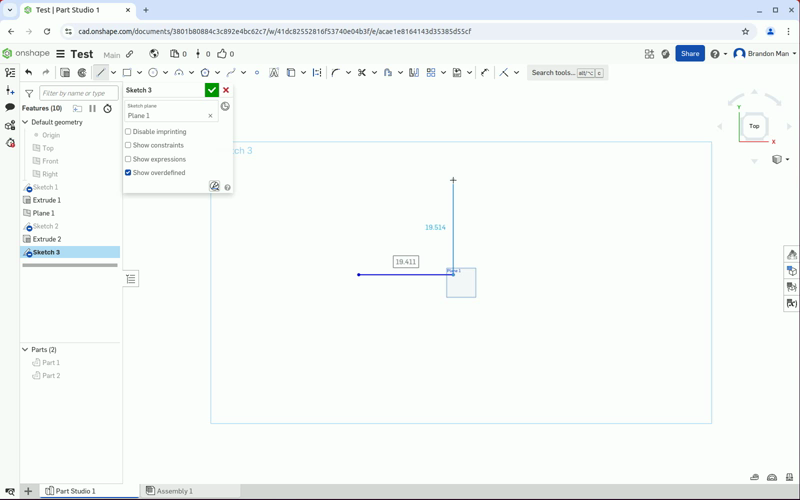
click(453, 179)
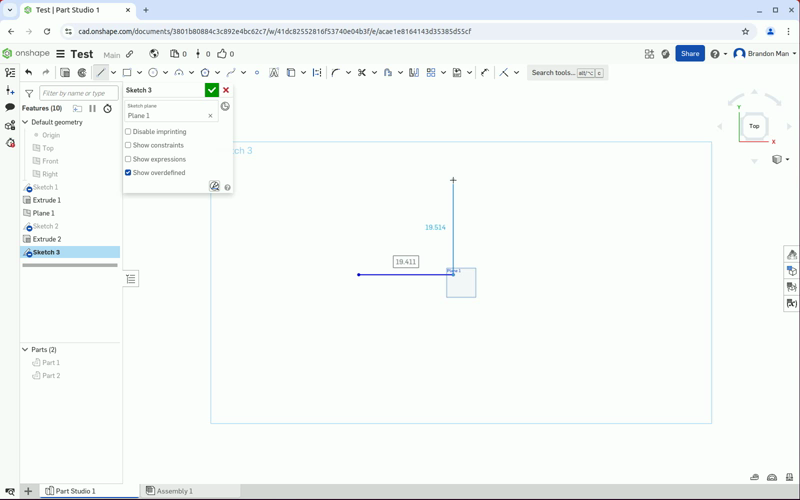
key_up(shift)
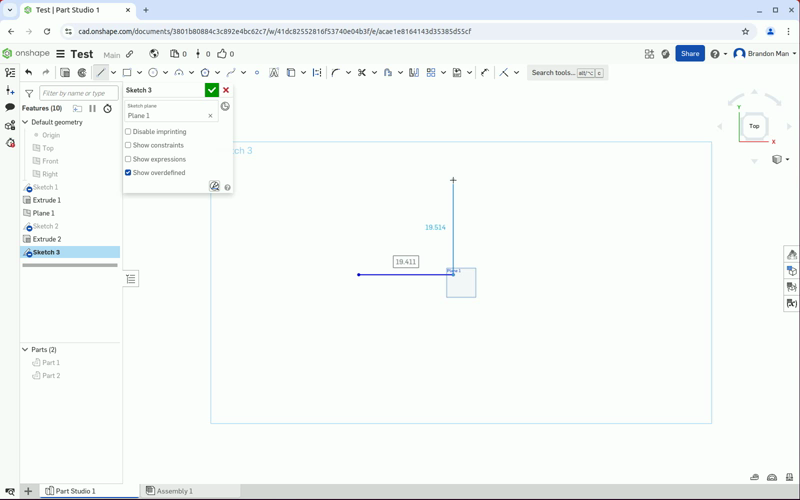
key(esc)
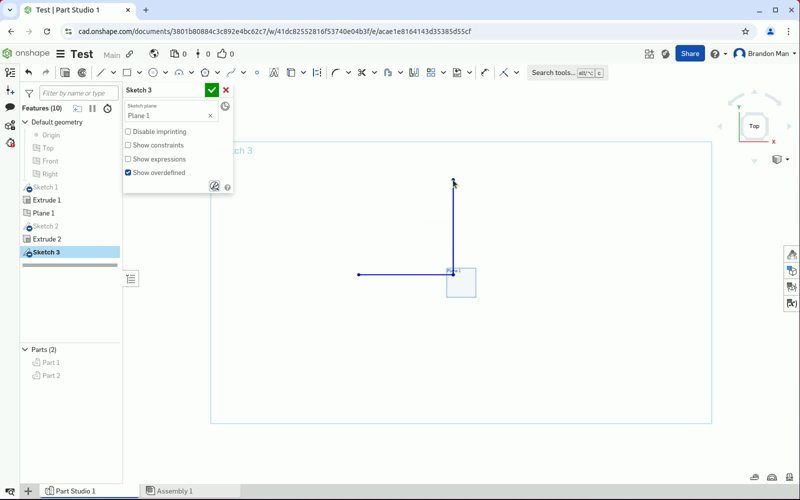
key(a)
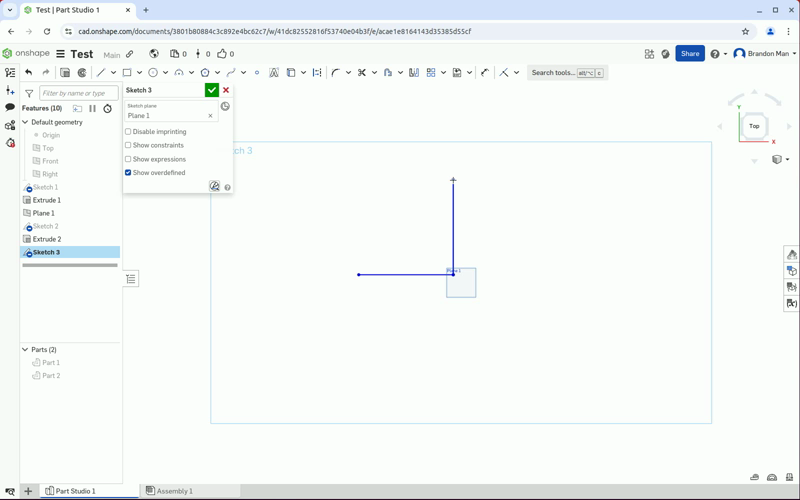
mouse_move(453, 179)
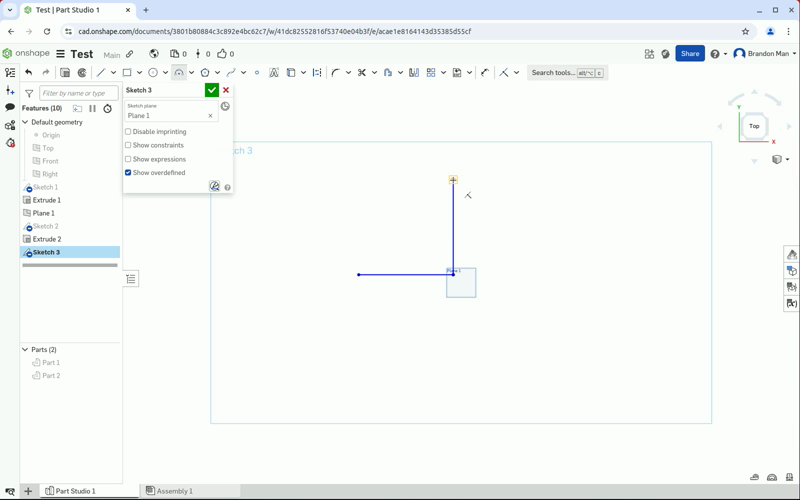
click(453, 179)
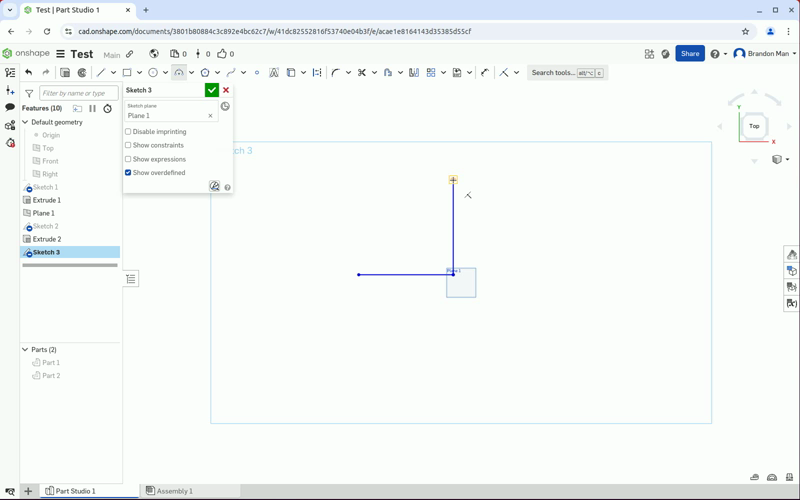
mouse_move(358, 274)
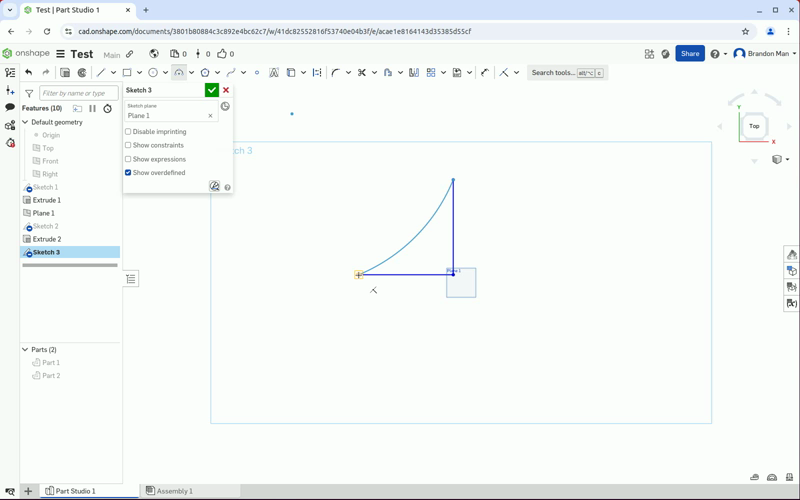
click(358, 274)
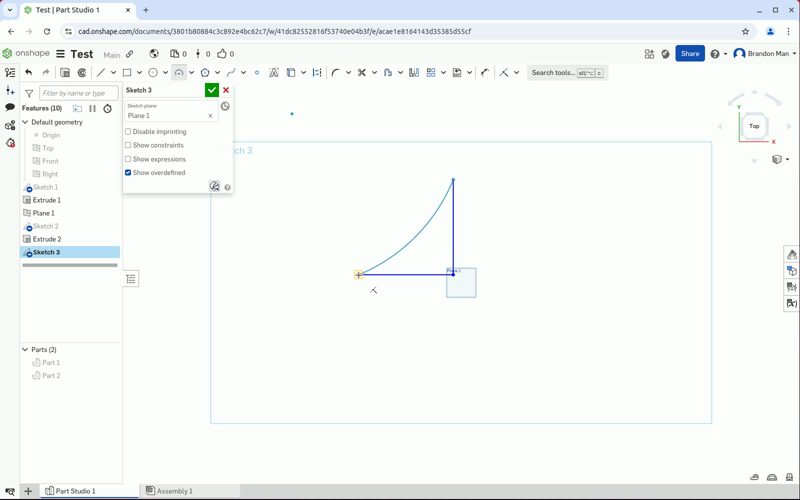
key_down(shift)
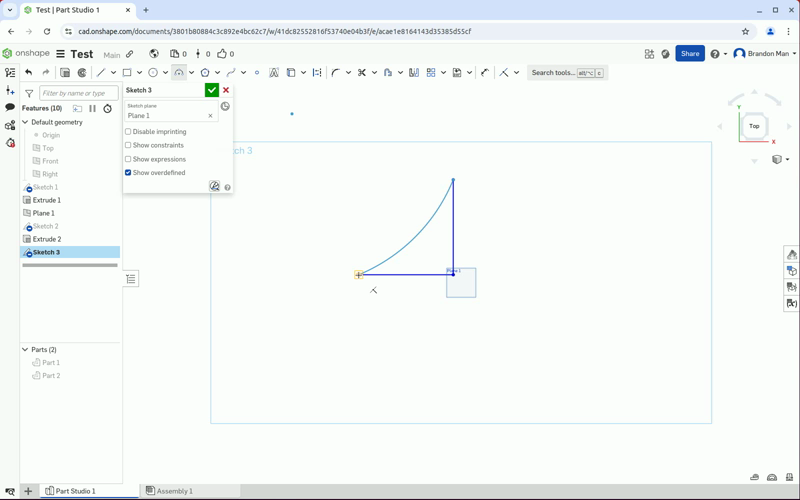
mouse_move(388, 209)
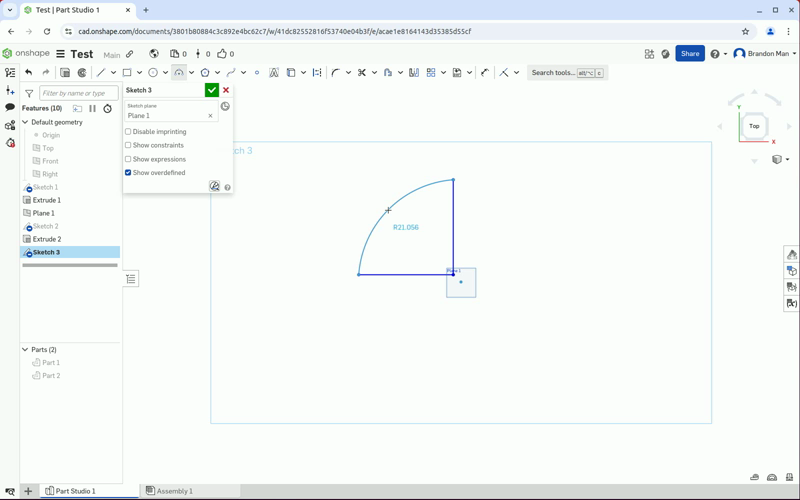
click(388, 209)
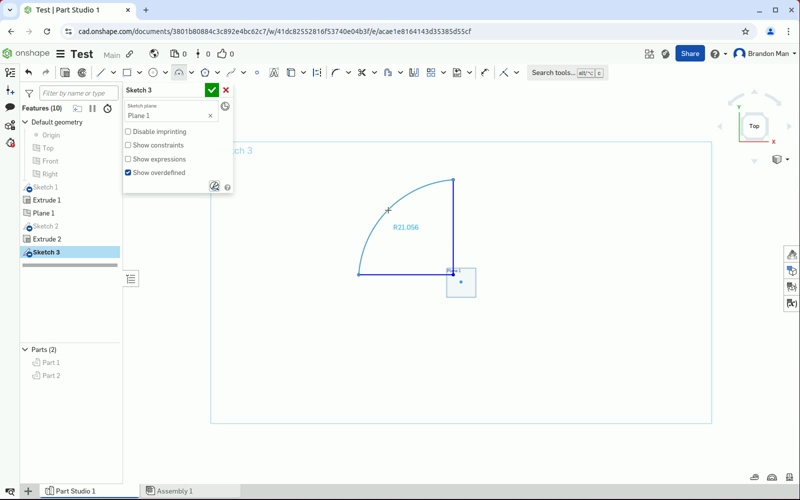
key_up(shift)
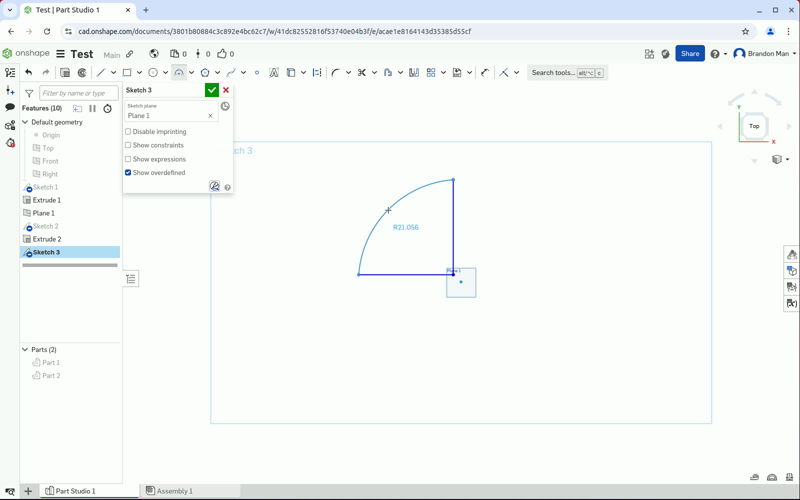
key(esc)
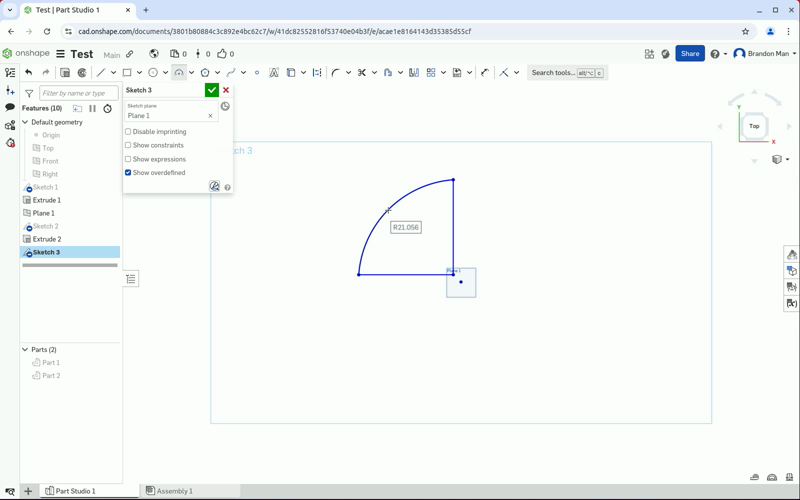
mouse_move(421, 243)
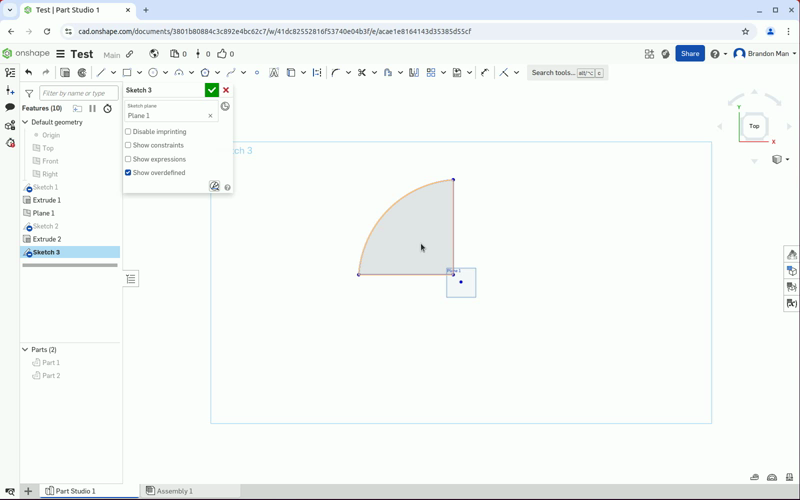
click(421, 243)
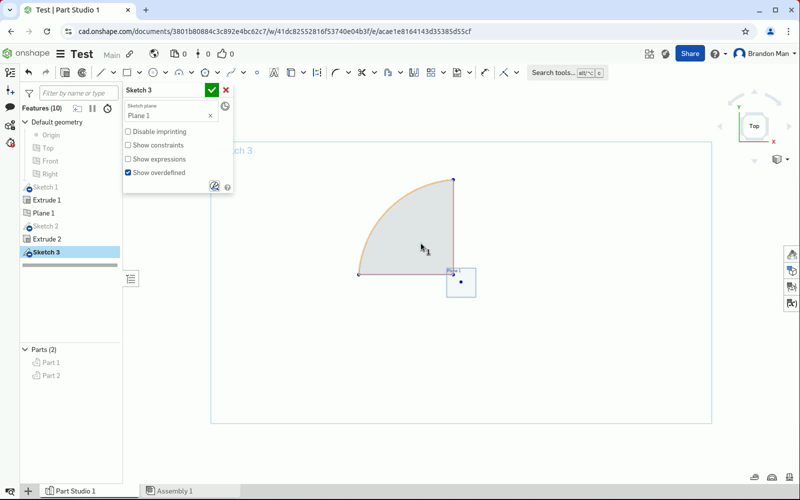
mouse_move(73, 352)
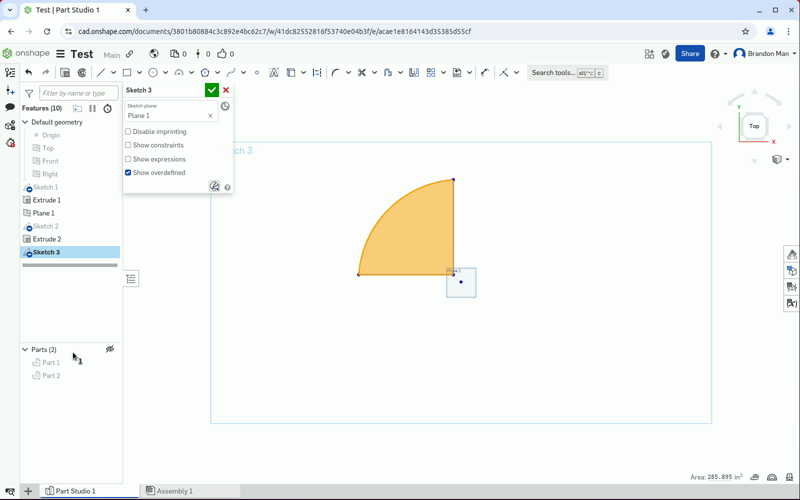
key(shift+y)
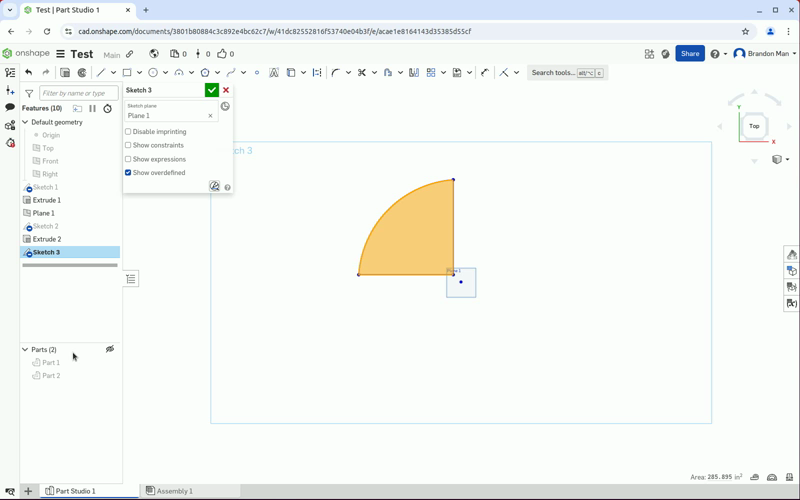
key(shift+e)
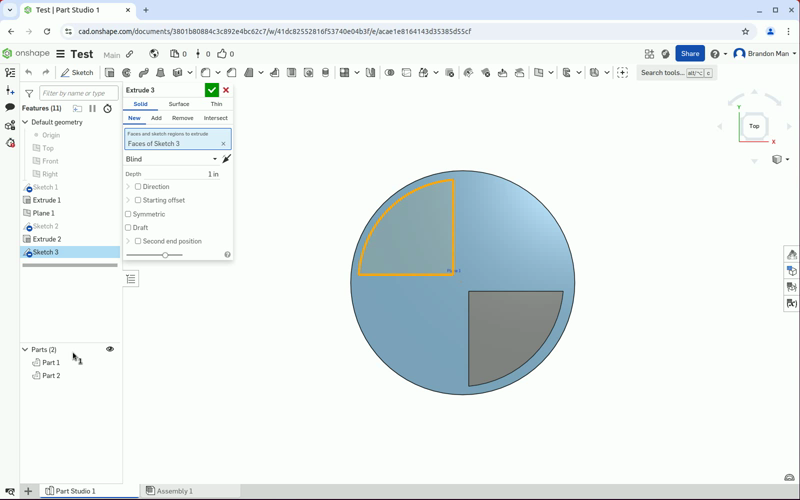
mouse_move(143, 106)
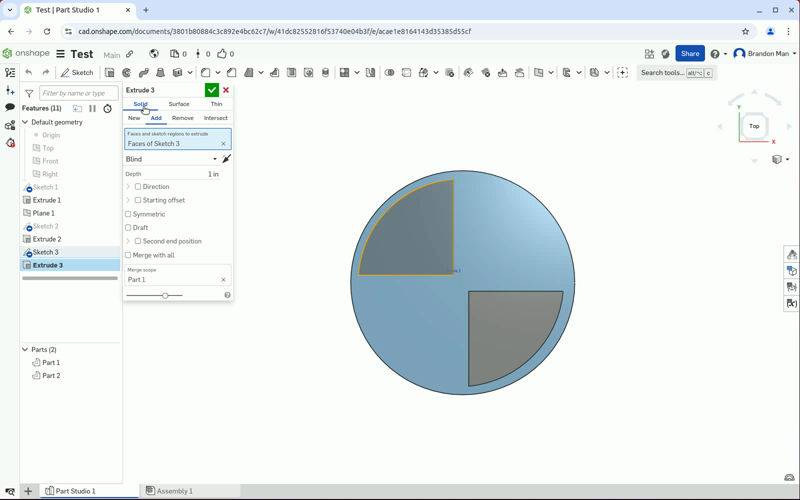
click(143, 106)
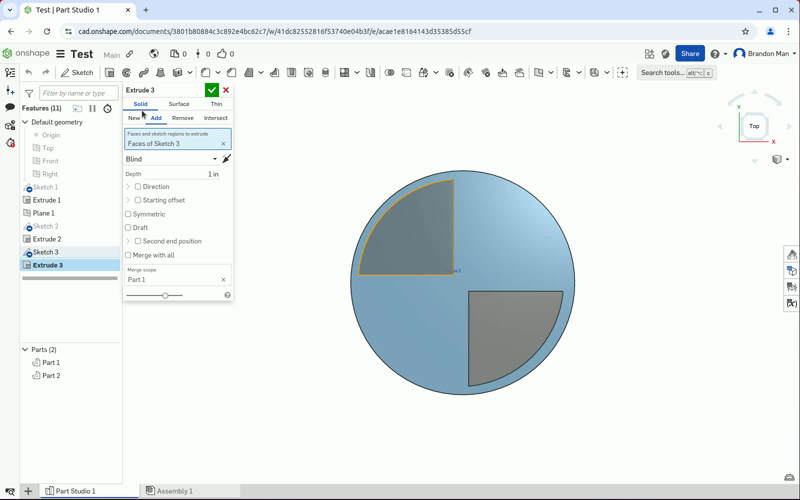
mouse_move(137, 120)
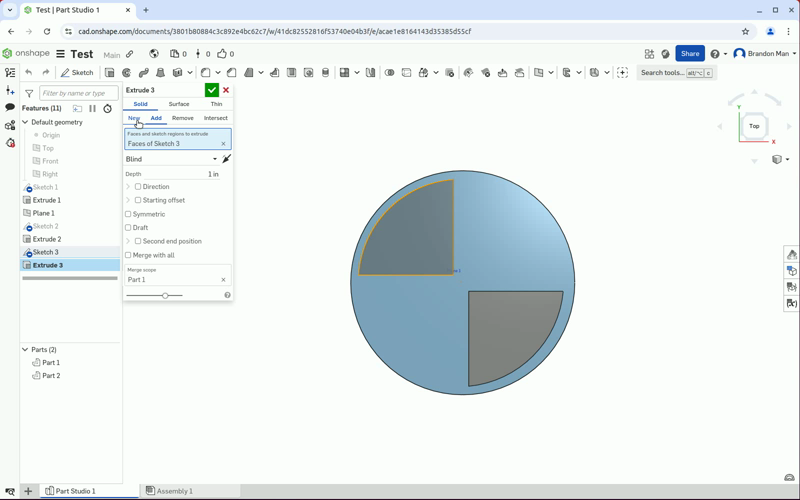
click(137, 120)
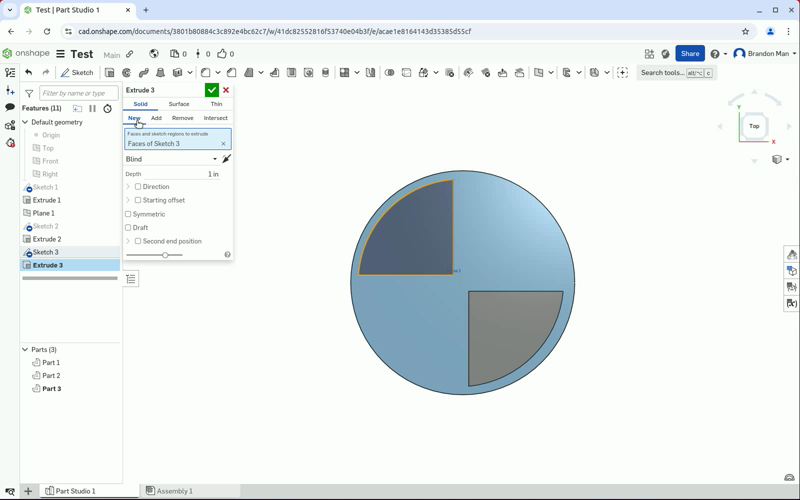
key(tab, 4)
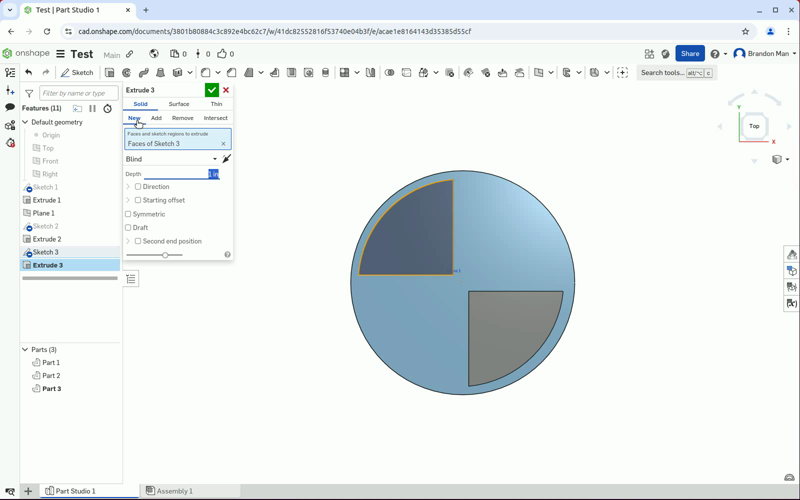
text(18.294)
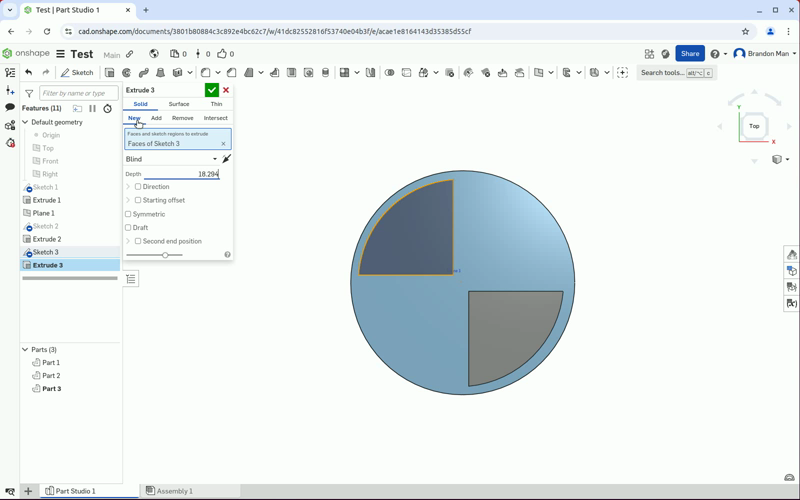
key(enter)
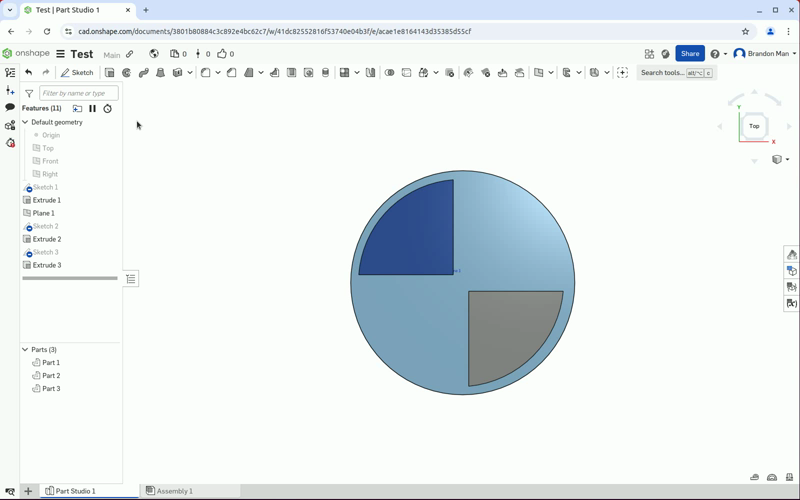
key(shift+h)
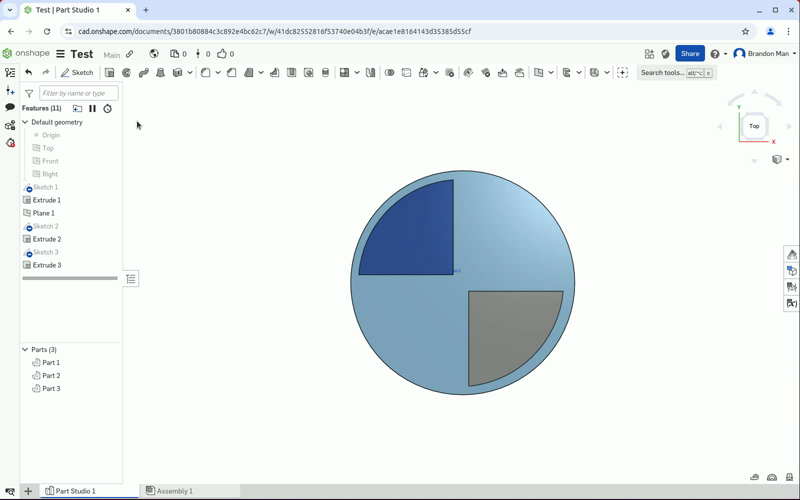
key(shift+h)
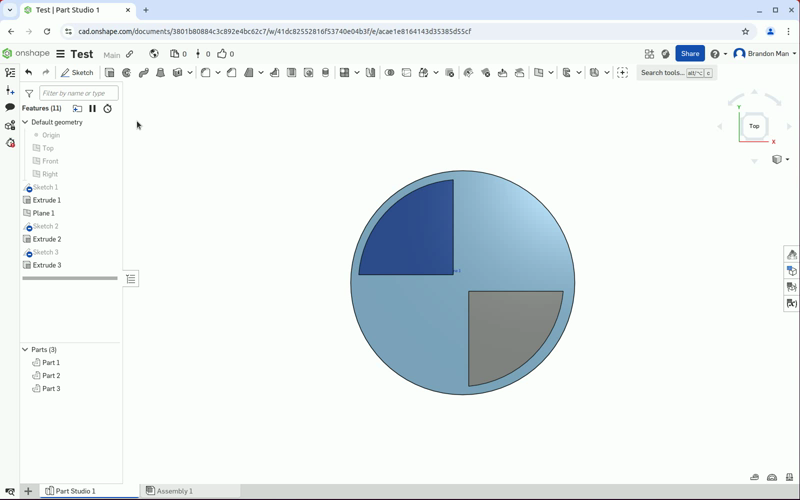
mouse_move(73, 189)
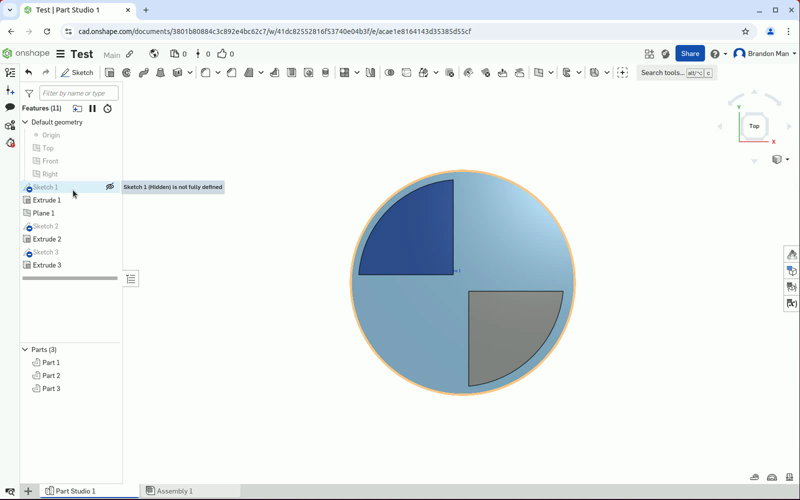
click(73, 189)
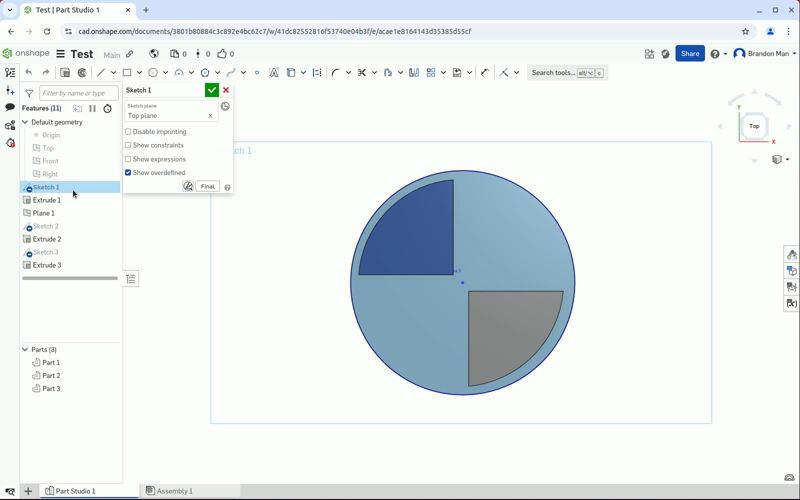
mouse_move(229, 92)
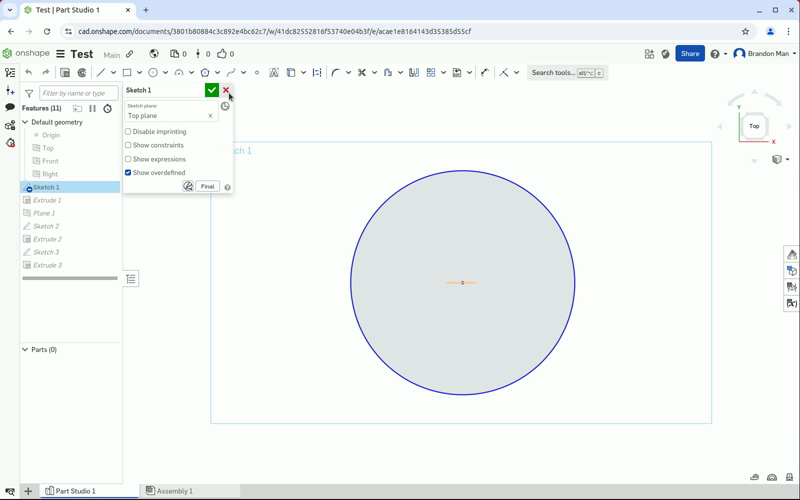
click(229, 92)
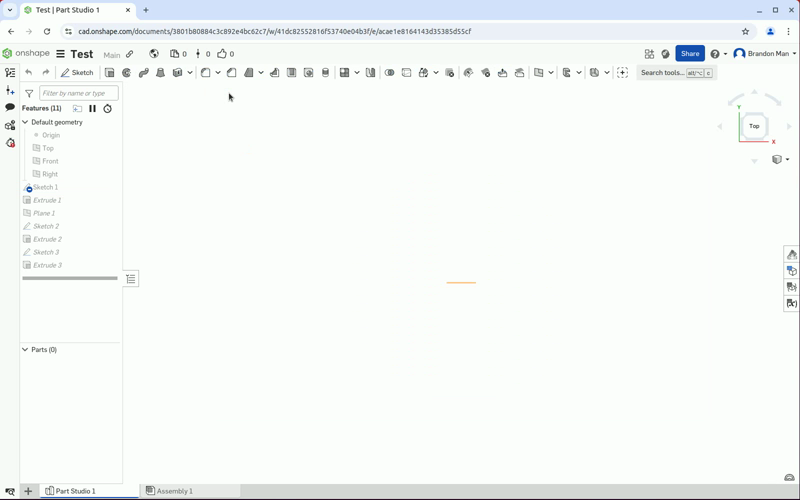
key(shift+s)
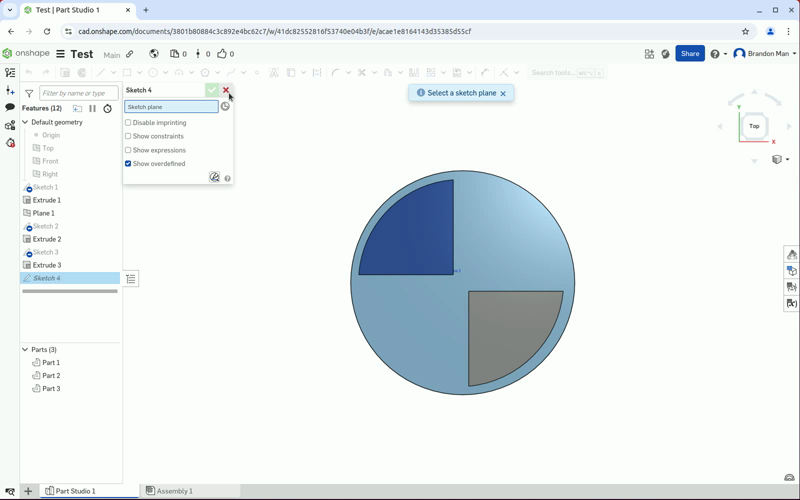
mouse_move(73, 215)
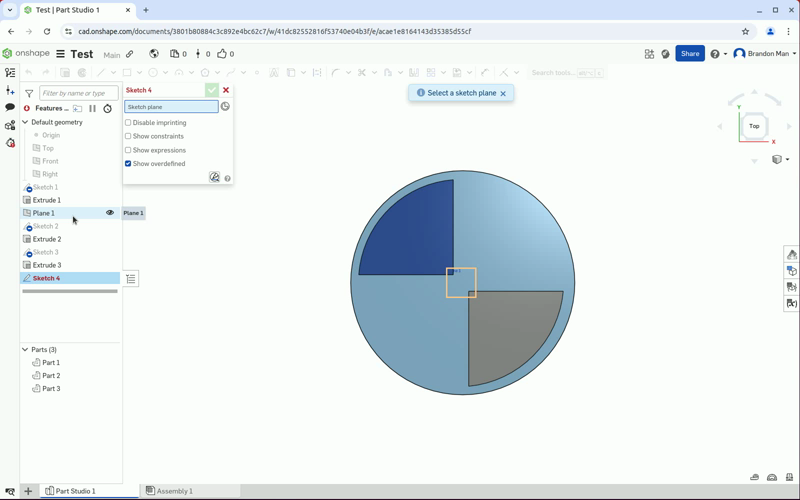
click(73, 215)
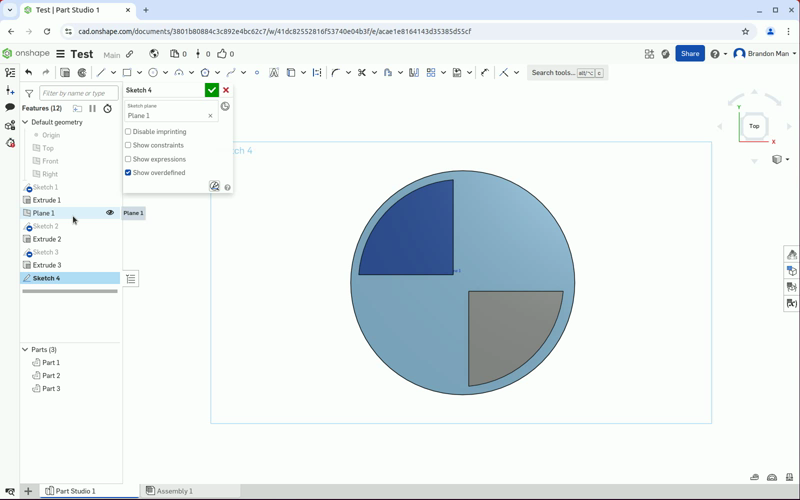
mouse_move(73, 352)
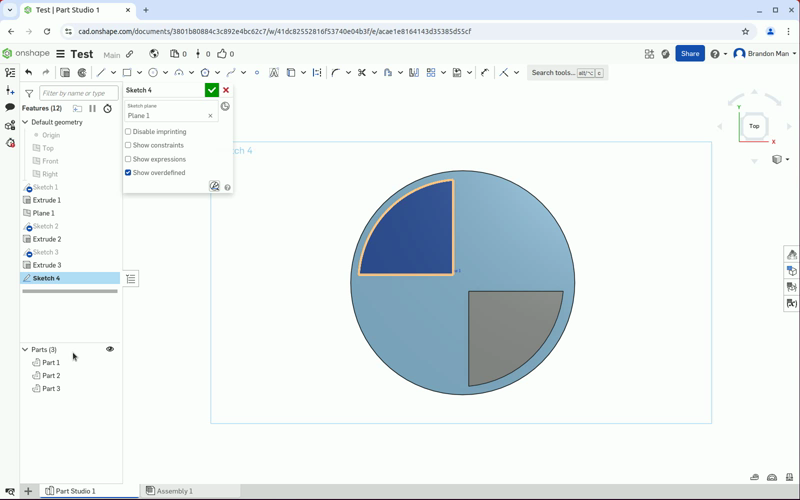
key(y)
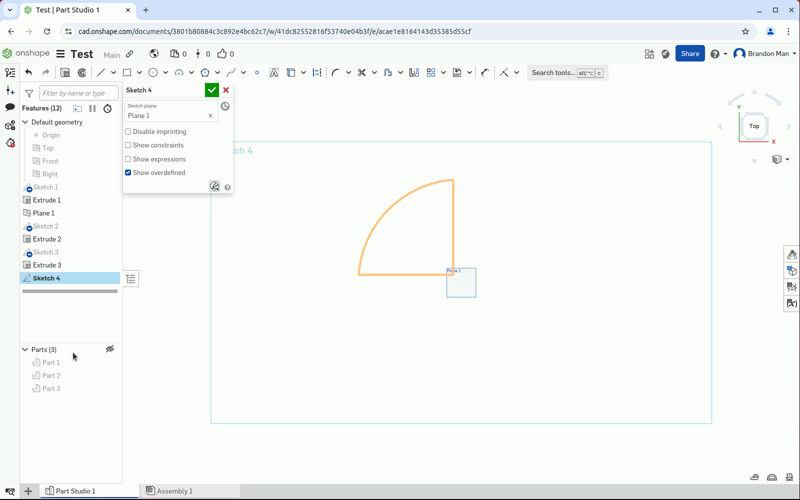
key(l)
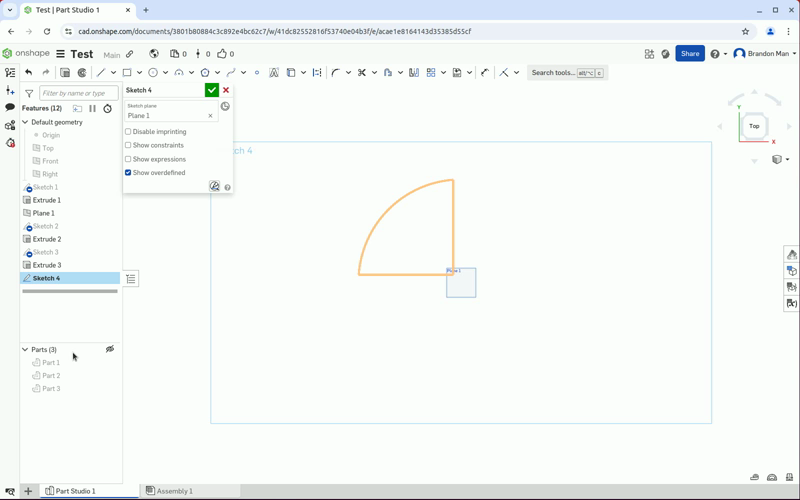
key_down(shift)
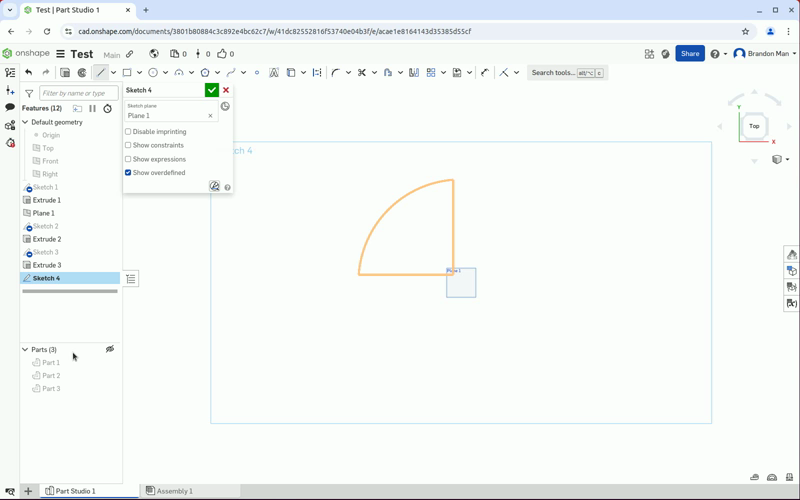
mouse_move(468, 274)
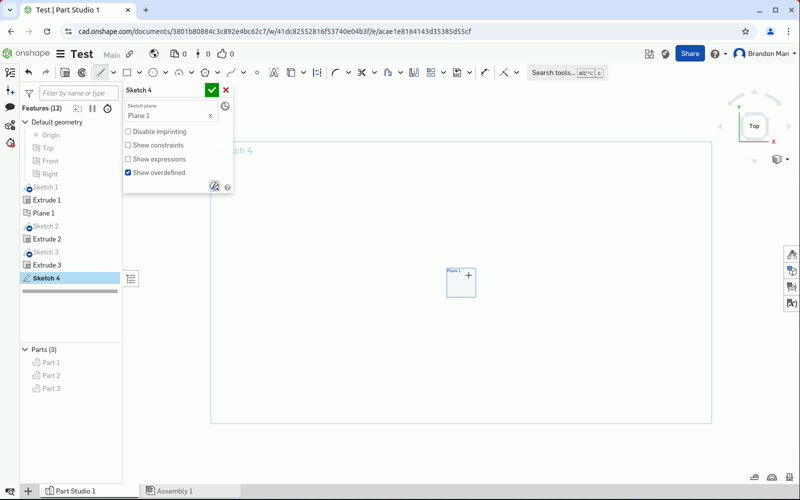
click(468, 274)
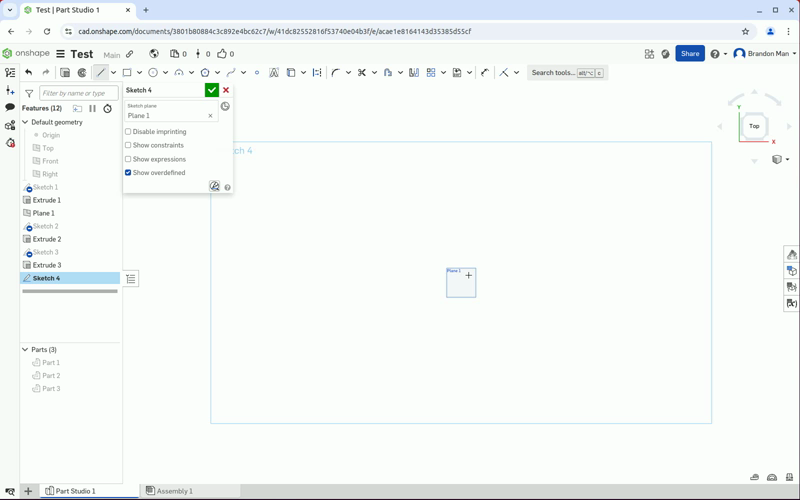
key_up(shift)
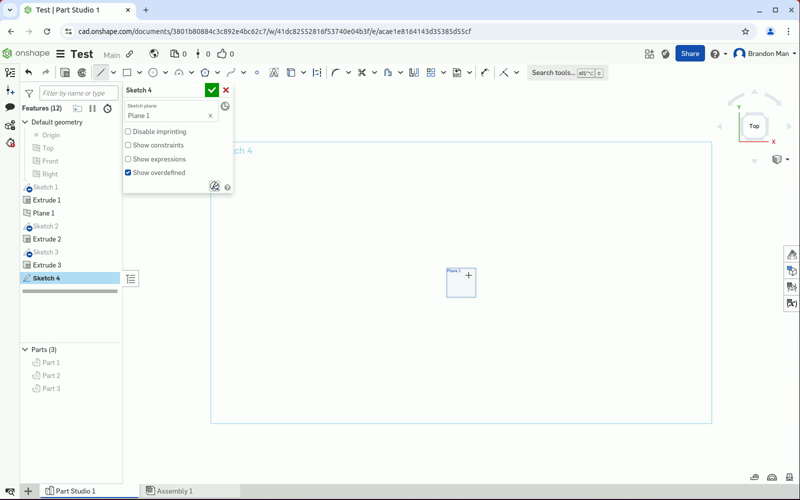
key_down(shift)
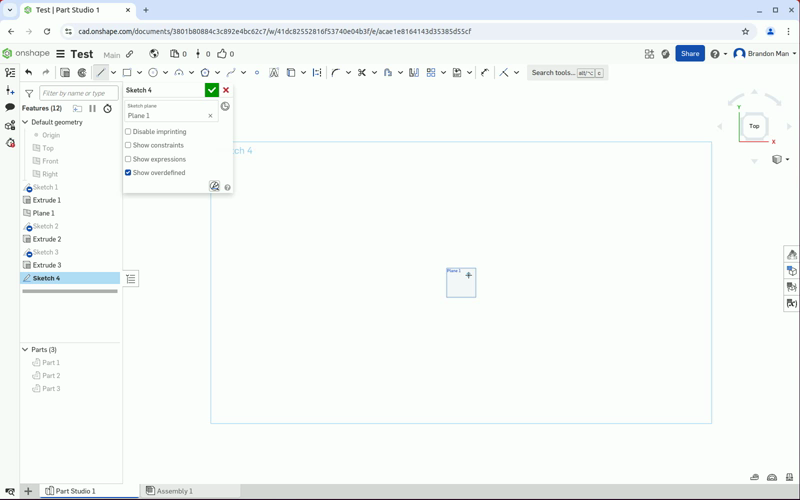
mouse_move(565, 274)
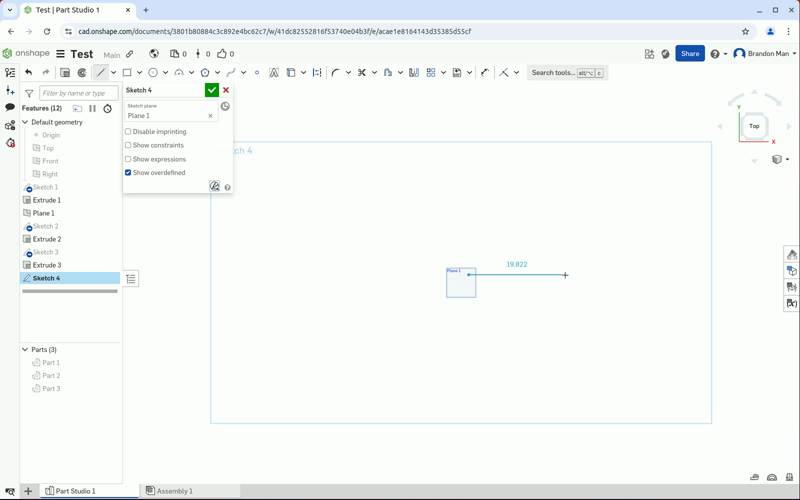
click(565, 274)
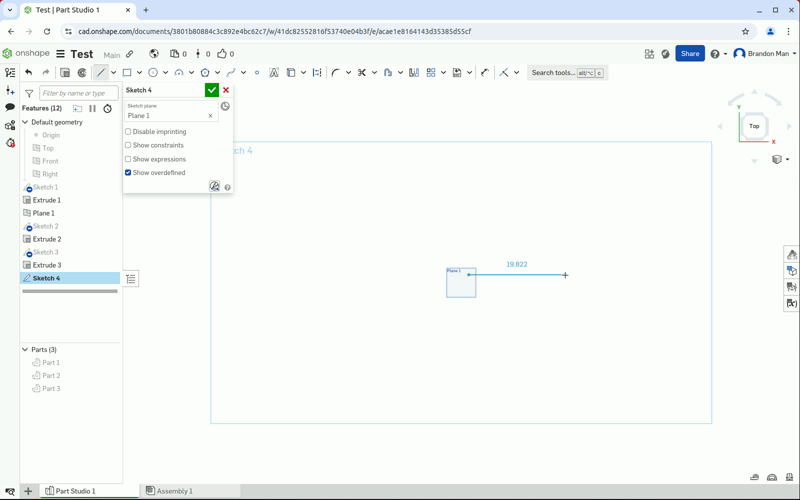
key_up(shift)
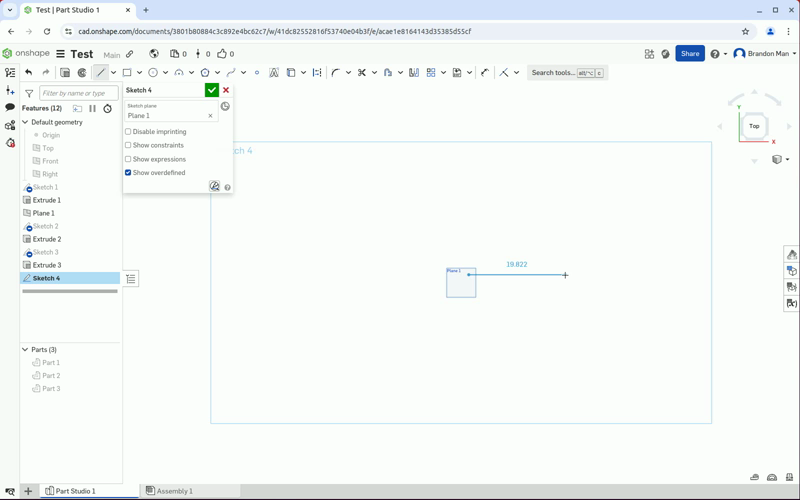
key(esc)
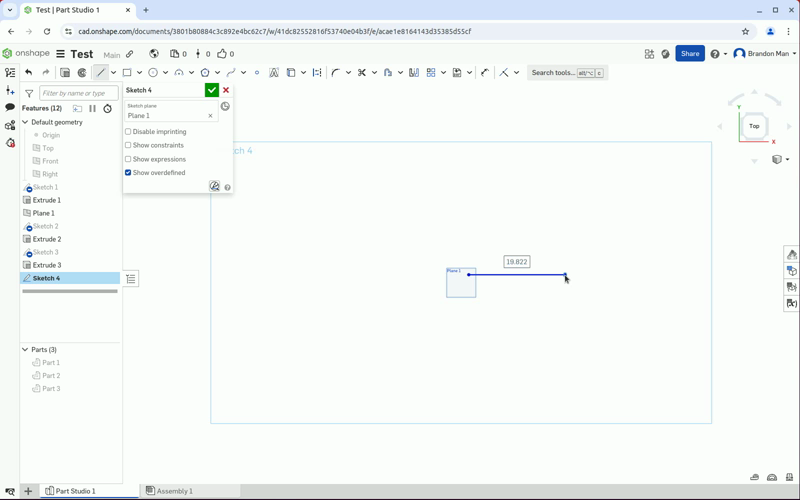
key(a)
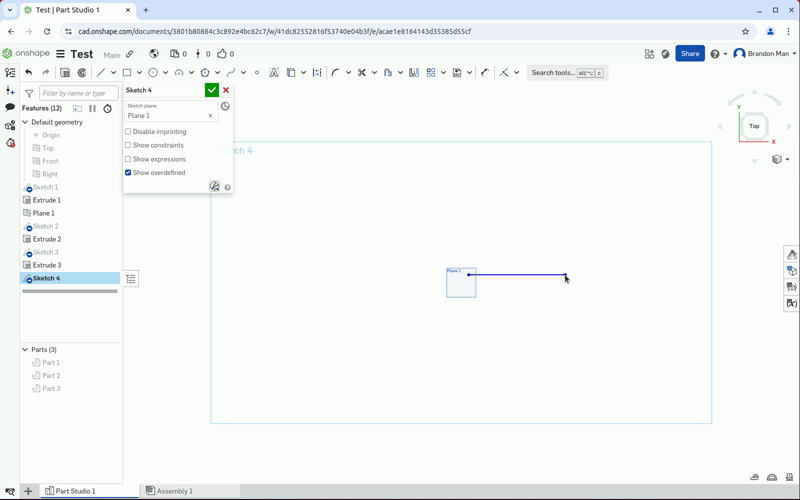
mouse_move(565, 274)
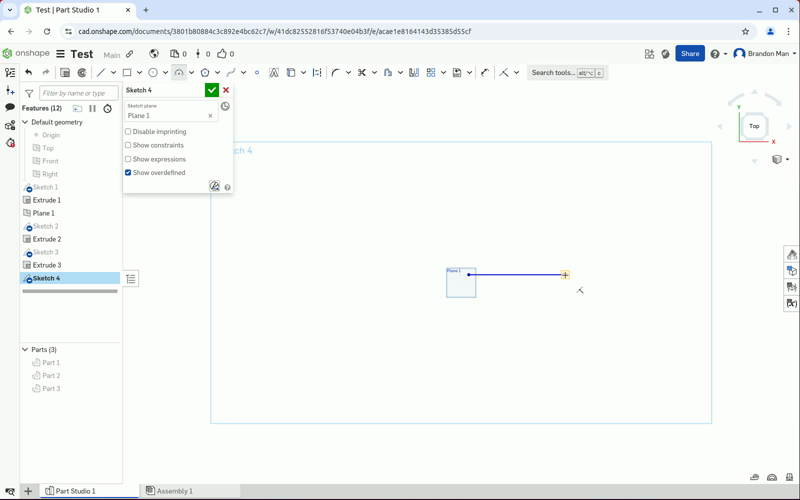
click(565, 274)
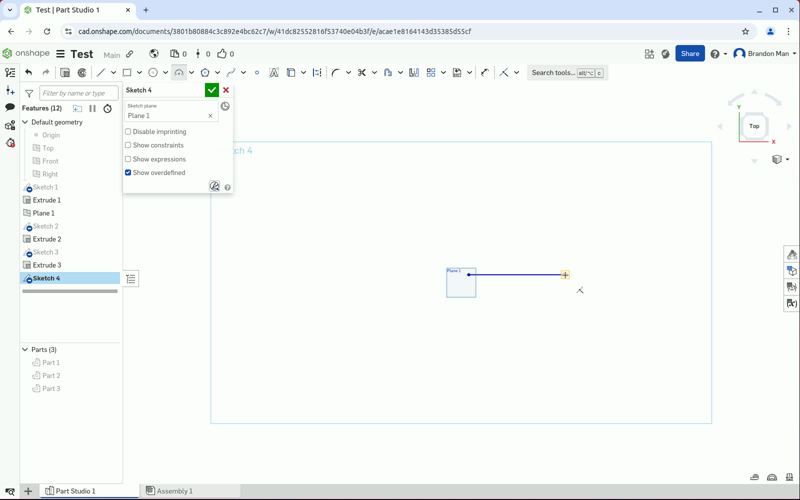
key_down(shift)
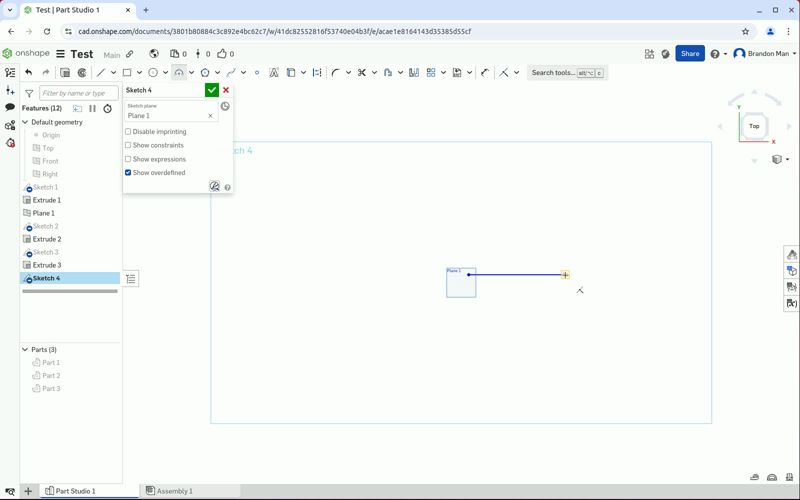
mouse_move(468, 179)
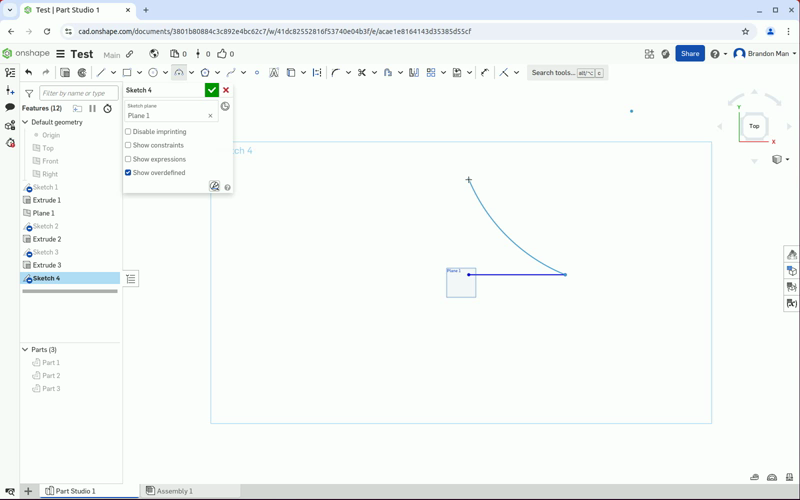
click(468, 179)
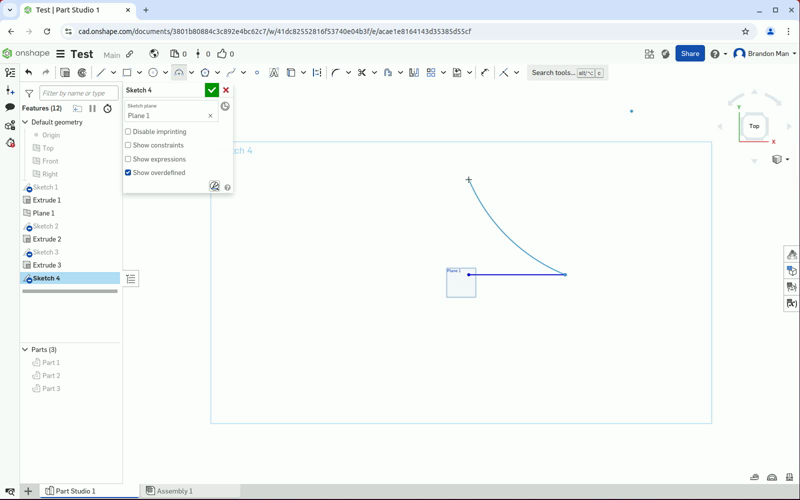
mouse_move(534, 209)
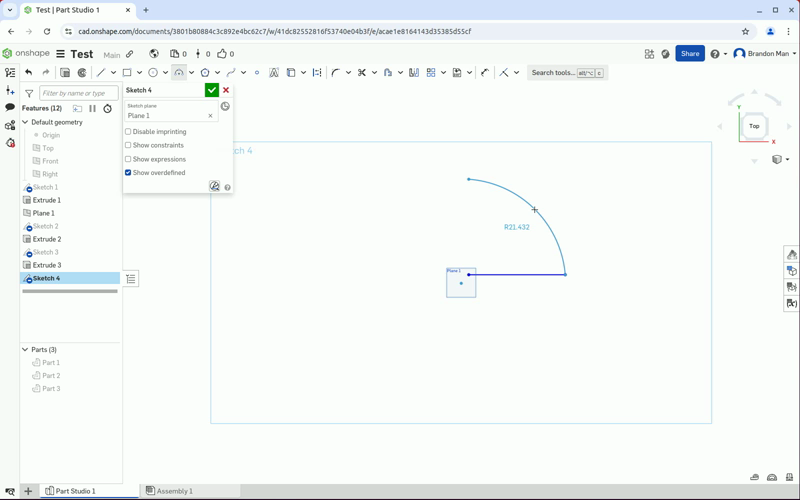
click(534, 209)
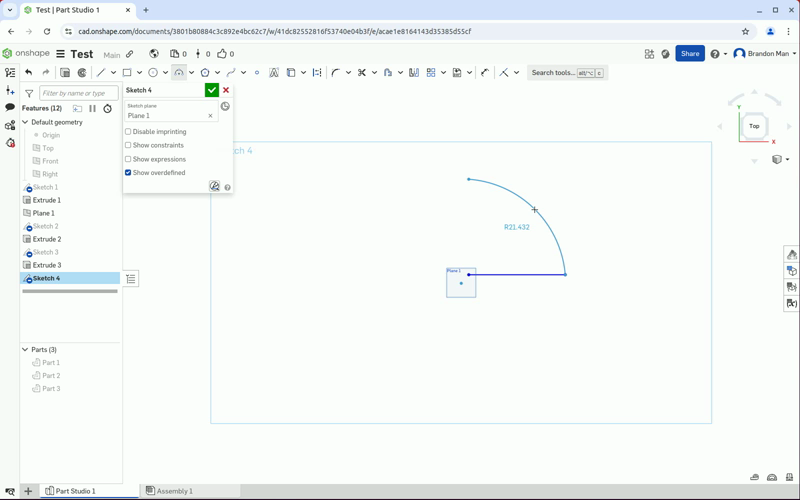
key_up(shift)
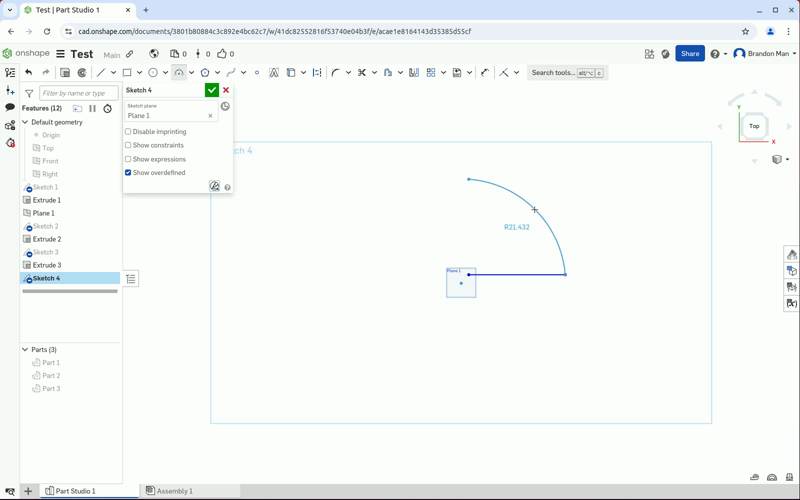
key(esc)
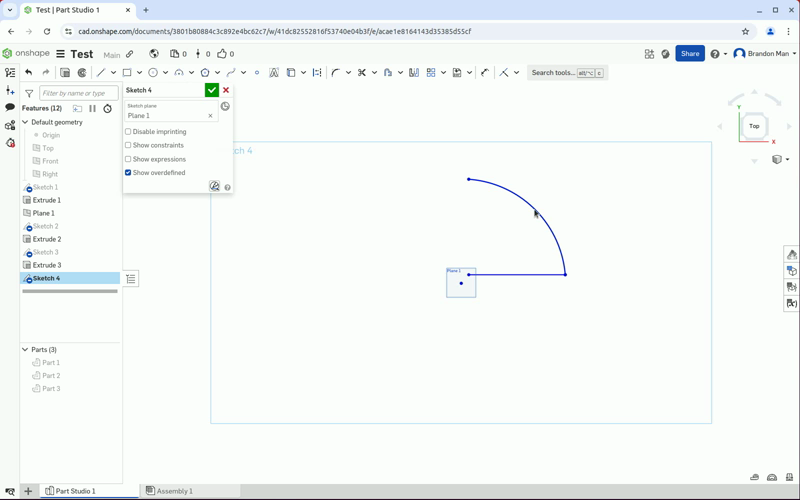
key(l)
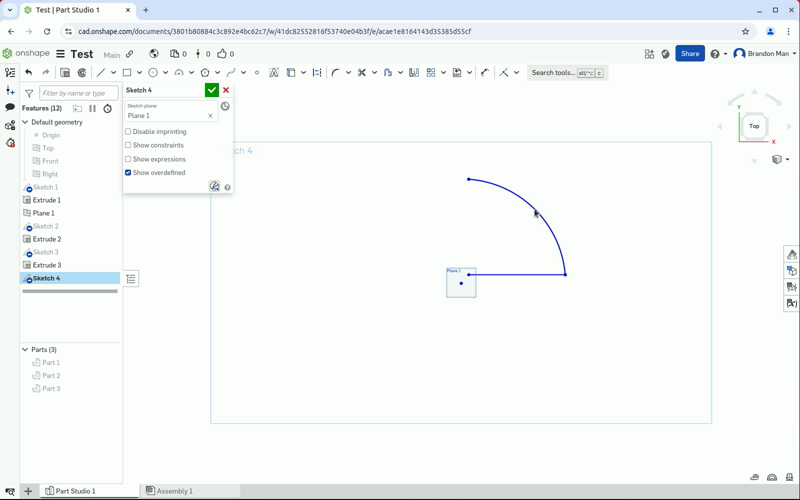
mouse_move(468, 179)
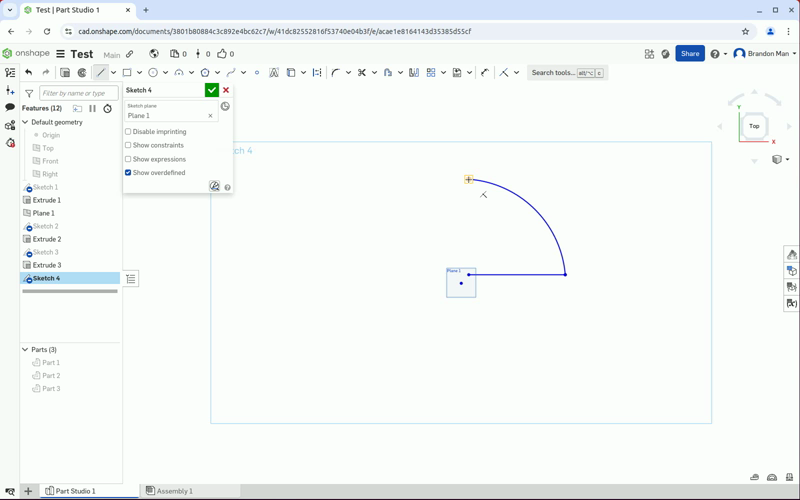
click(468, 179)
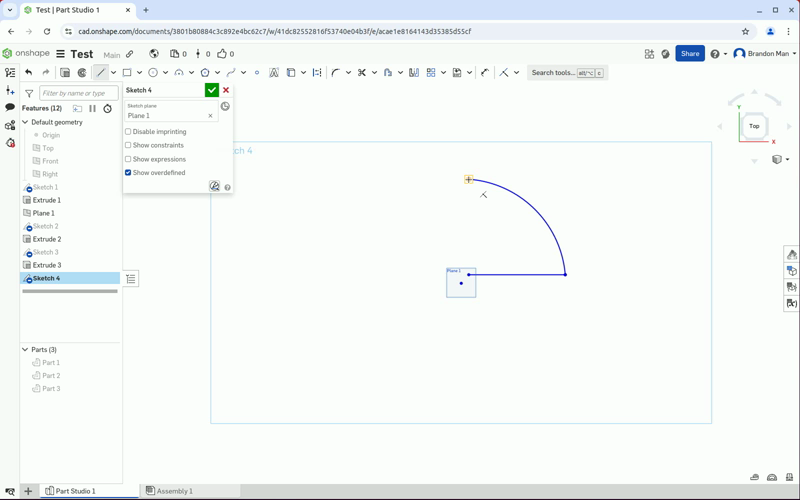
key_down(shift)
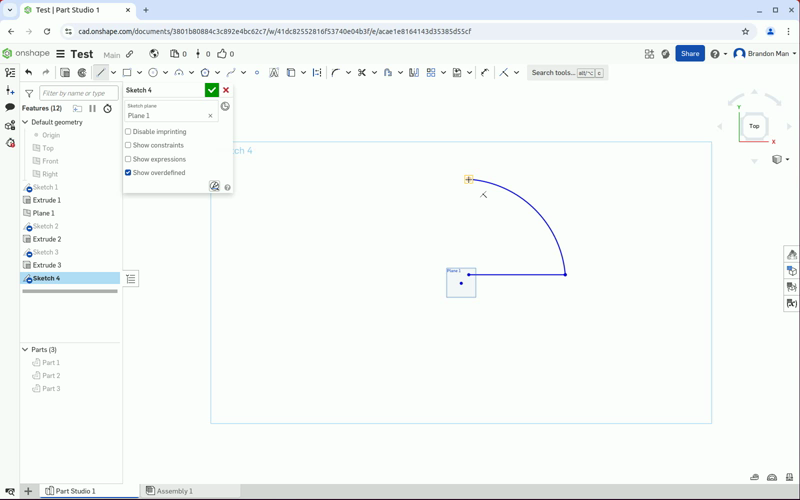
mouse_move(468, 274)
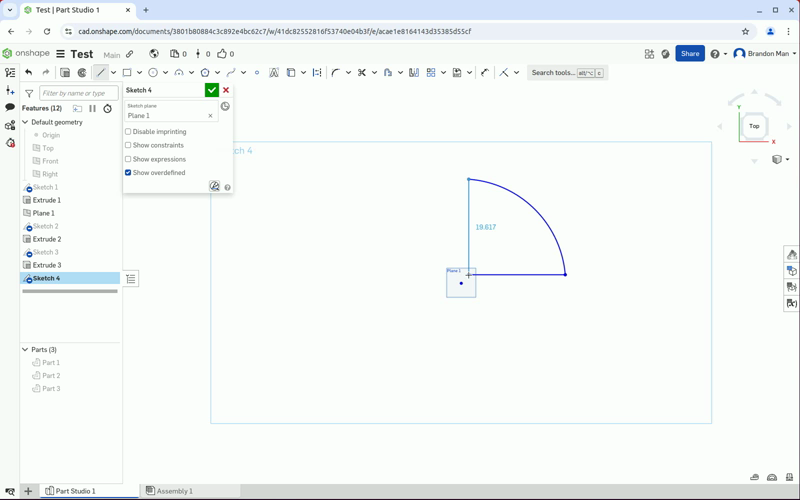
key_up(shift)
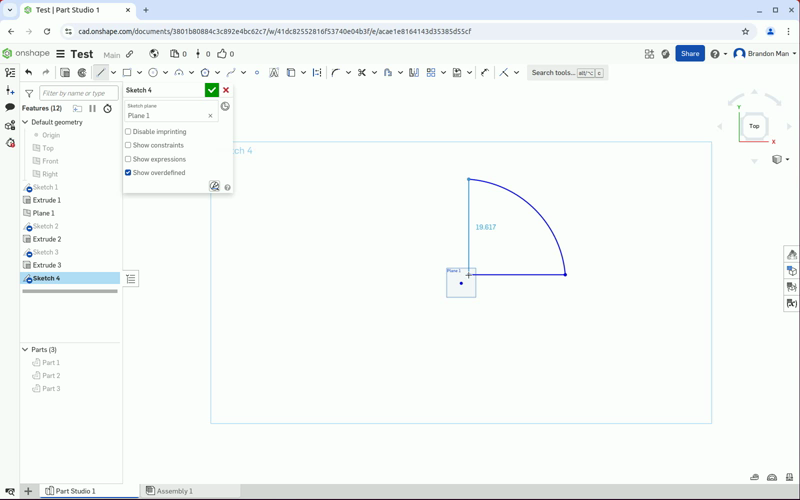
click(468, 274)
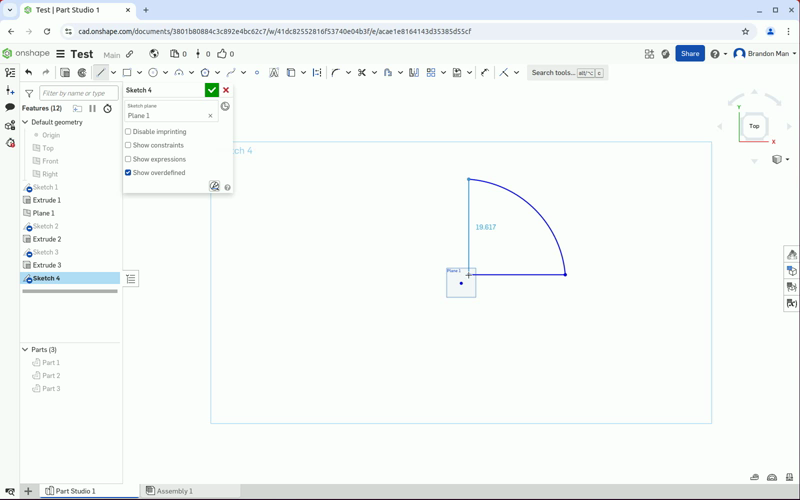
key(esc)
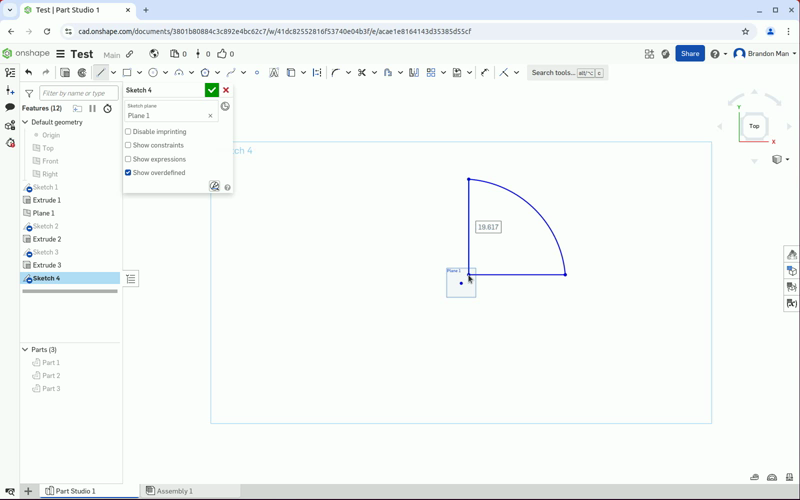
mouse_move(481, 204)
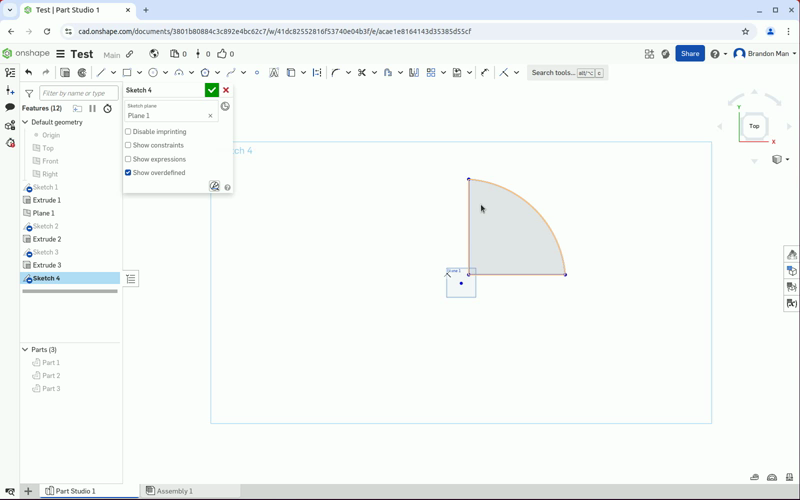
click(481, 204)
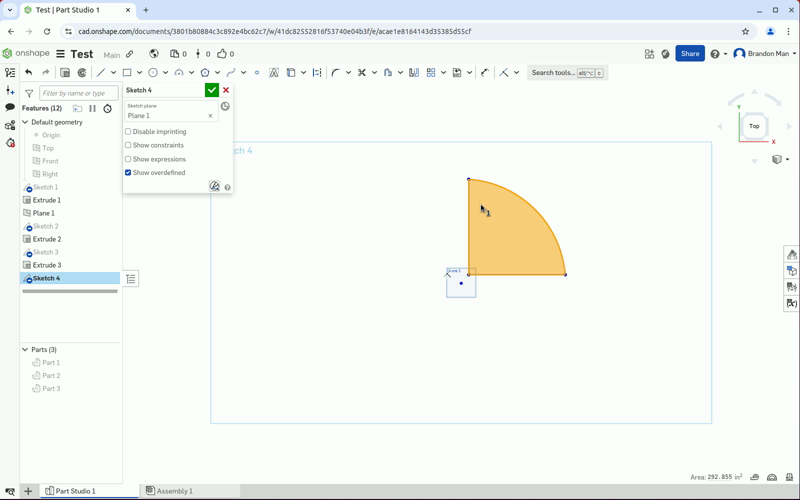
mouse_move(73, 352)
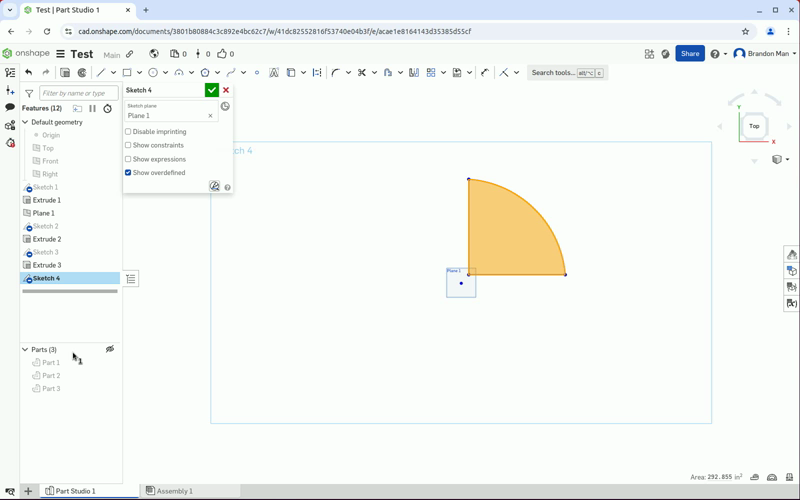
key(shift+y)
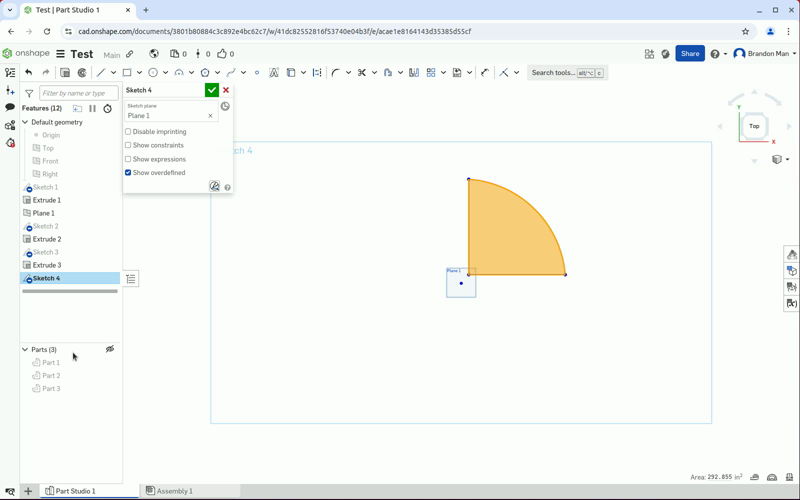
key(shift+e)
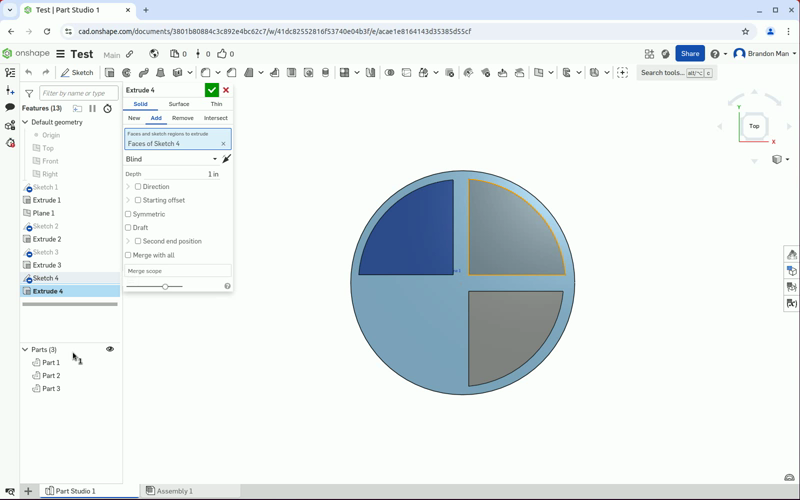
mouse_move(143, 106)
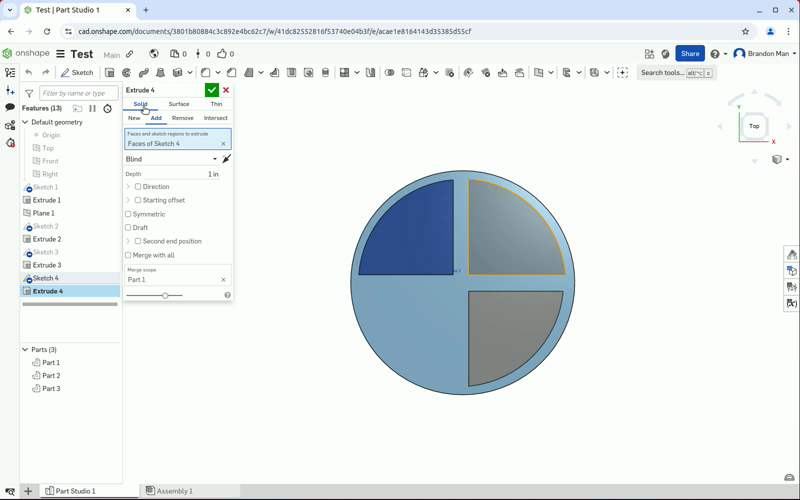
click(143, 106)
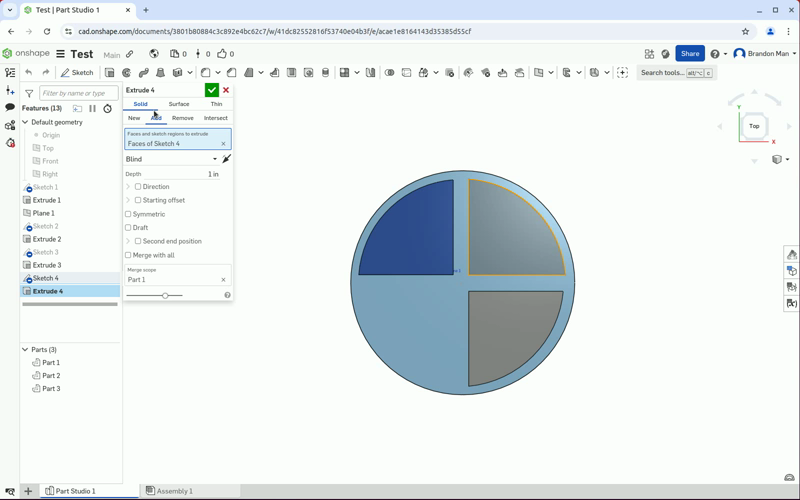
mouse_move(186, 120)
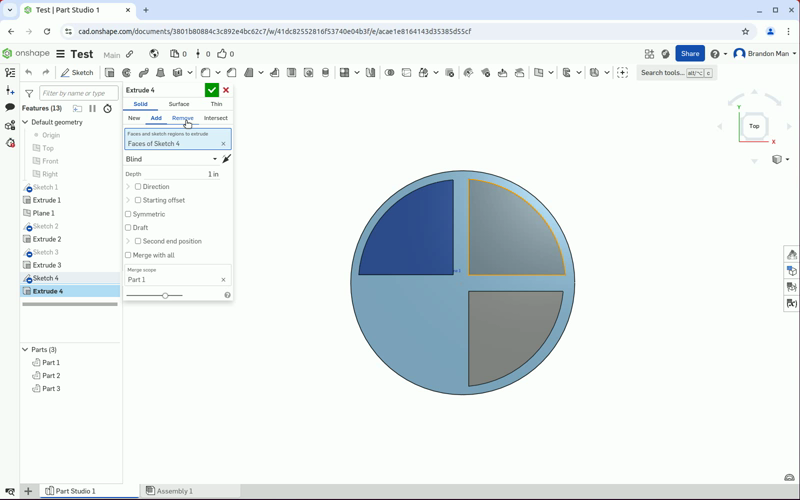
click(186, 120)
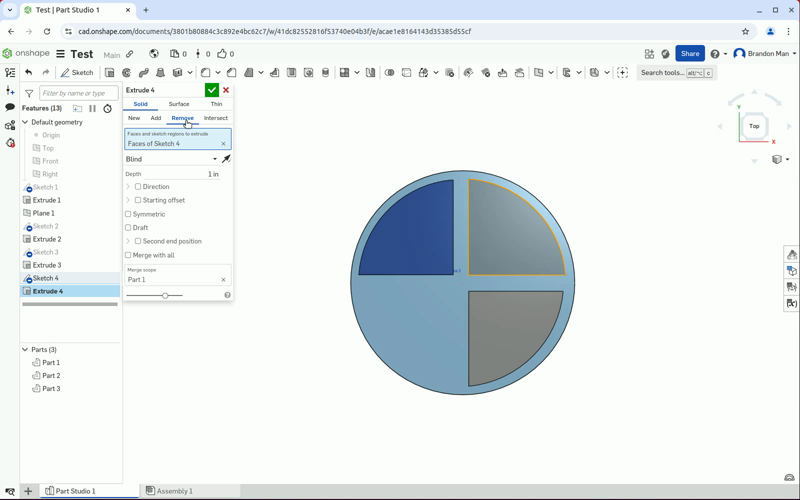
key(tab, 4)
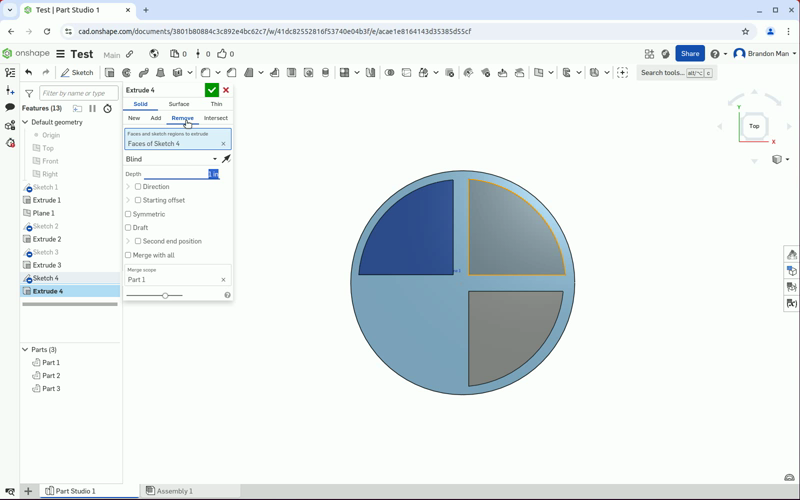
text(2.407)
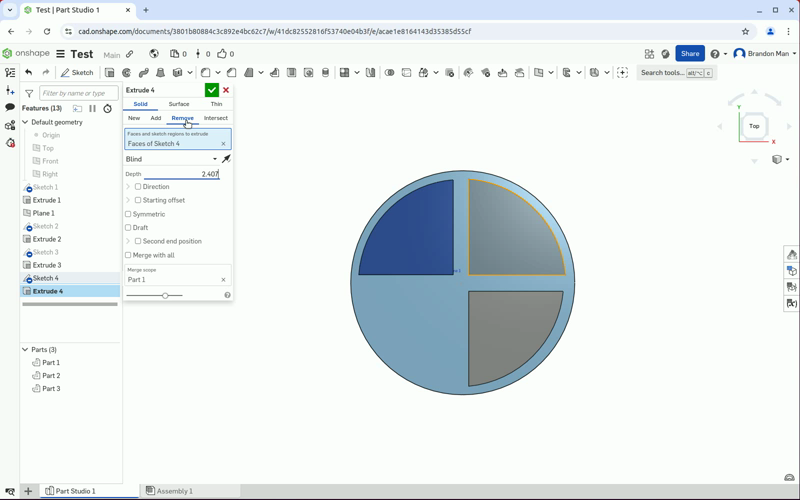
key(tab, 6)
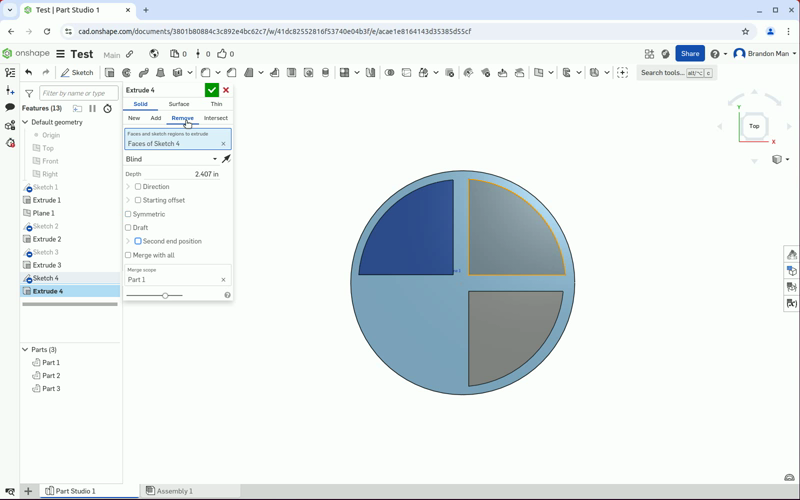
key(space)
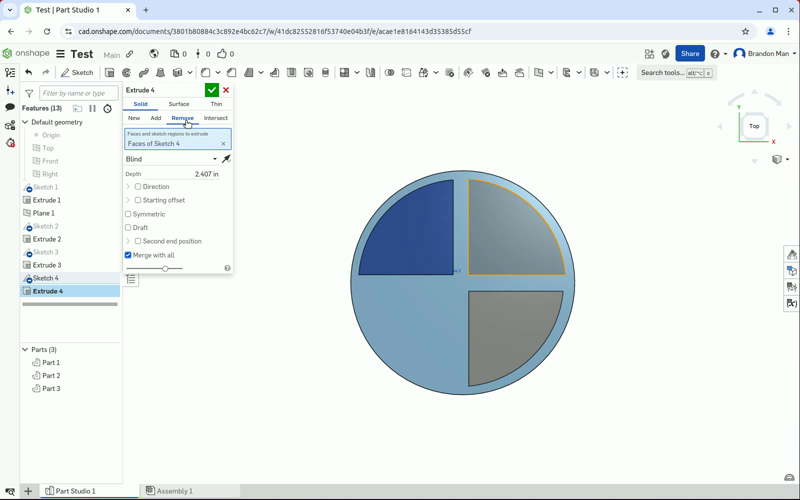
key(enter)
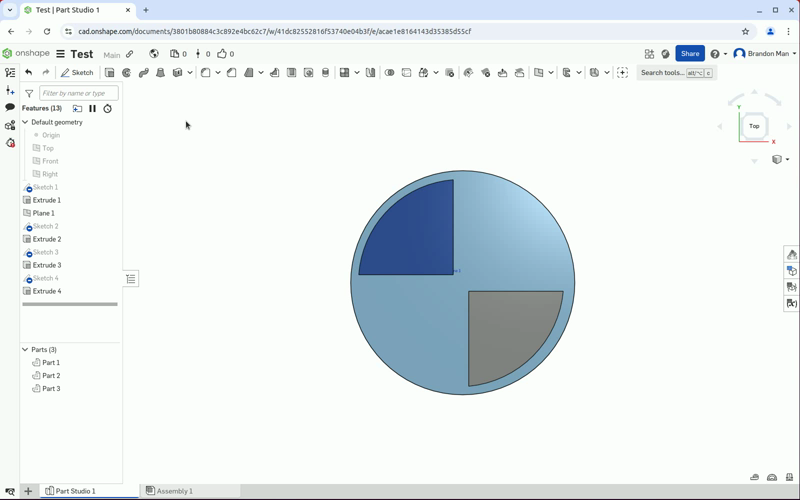
key(shift+h)
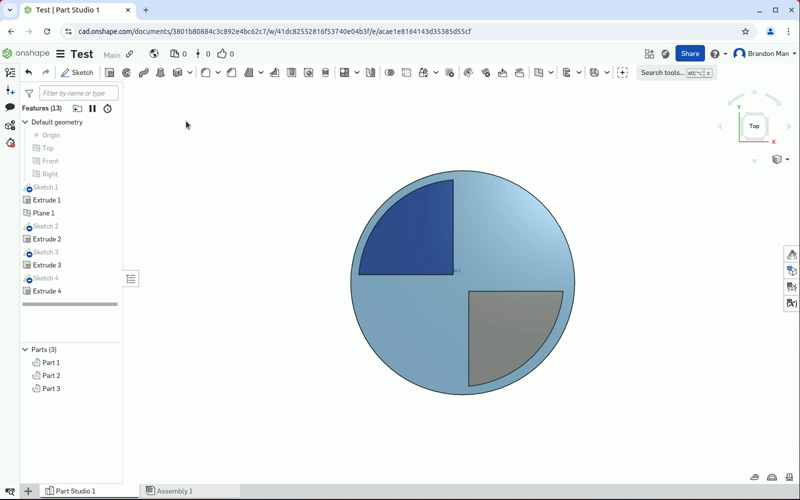
key(shift+h)
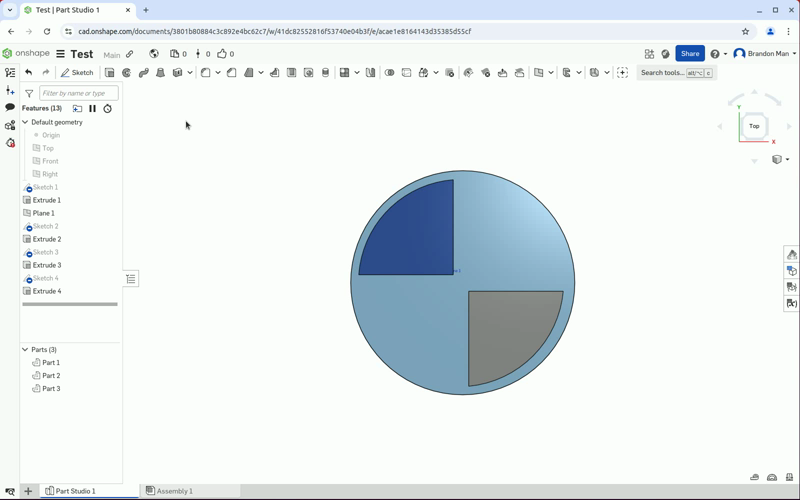
mouse_move(73, 189)
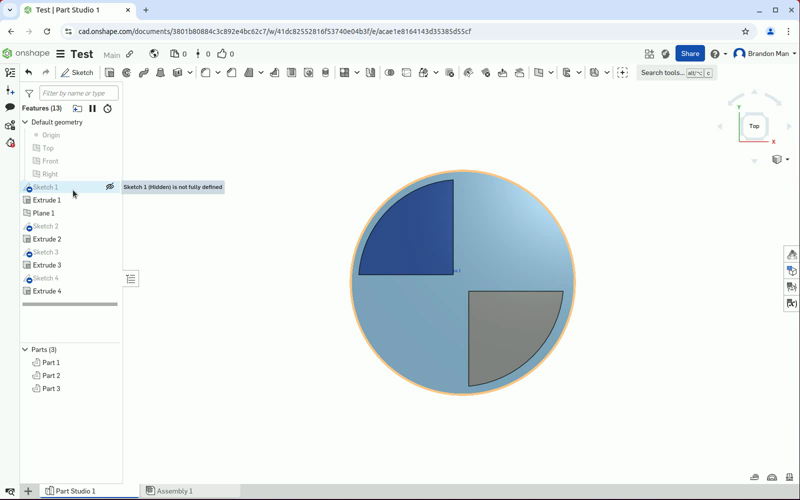
click(73, 189)
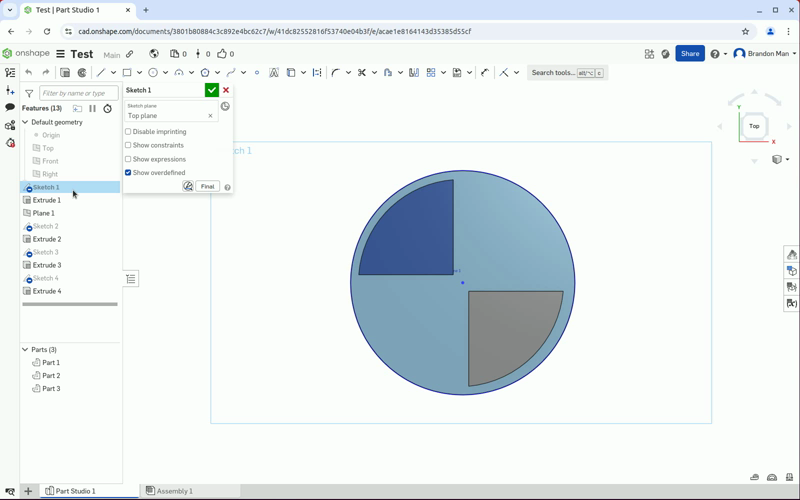
mouse_move(229, 92)
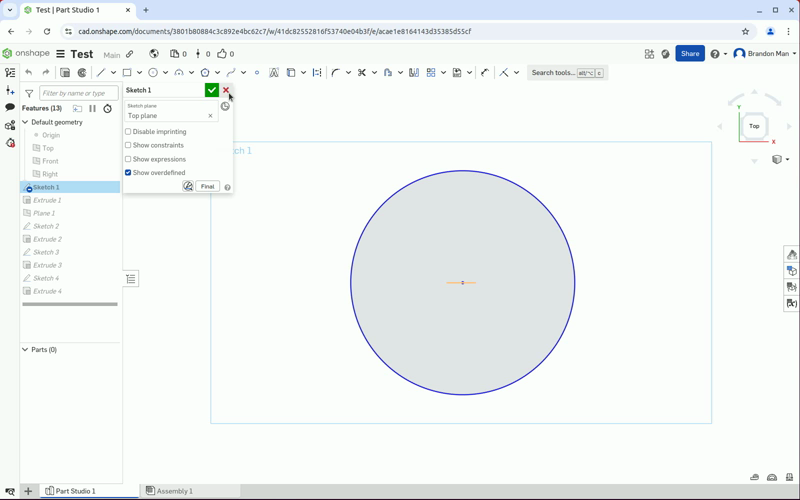
click(229, 92)
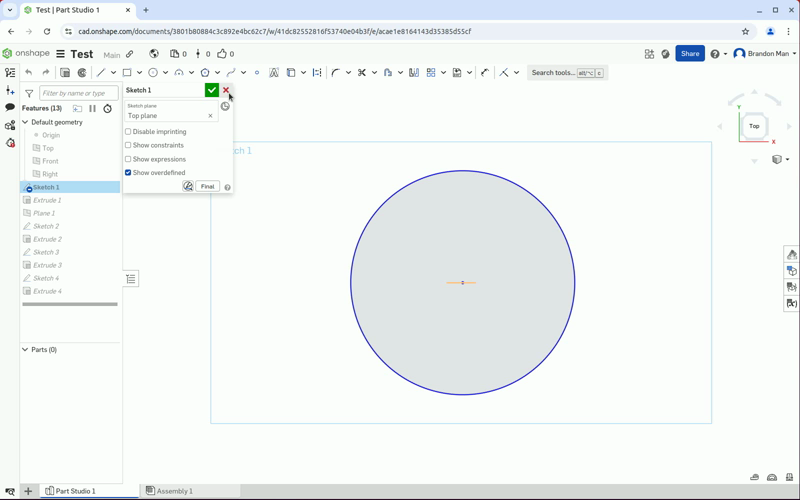
key(shift+s)
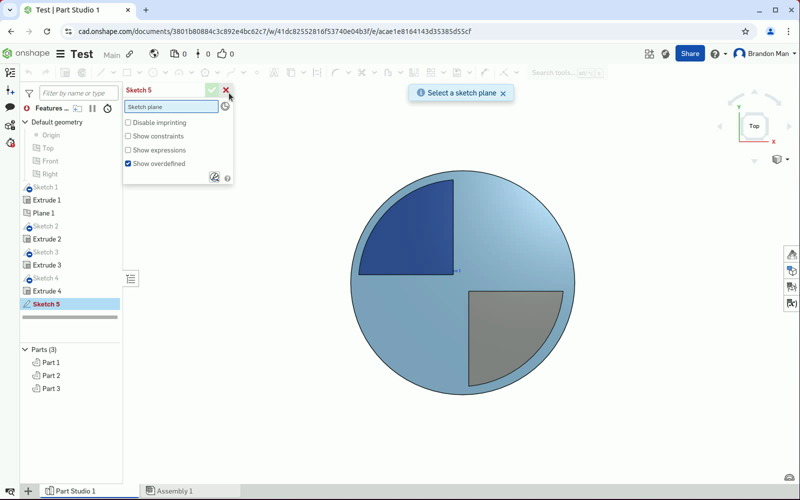
mouse_move(73, 215)
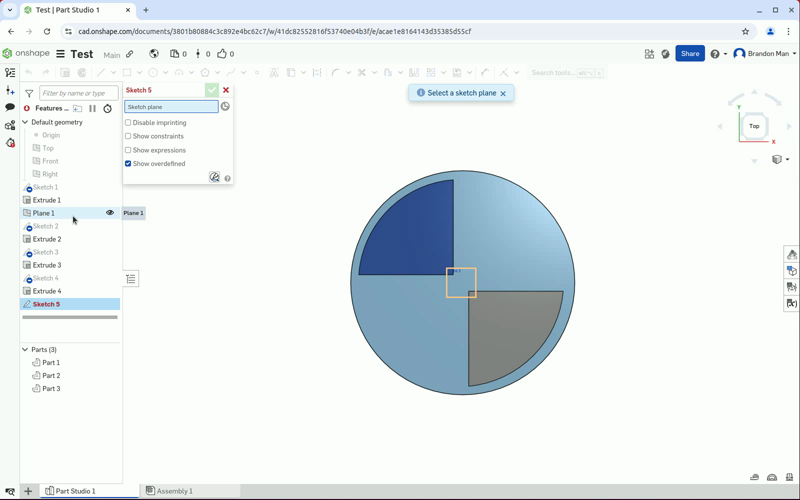
click(73, 215)
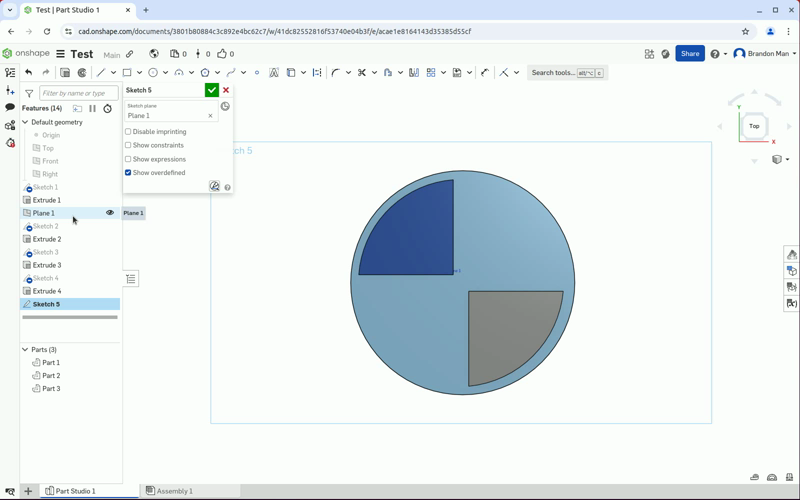
mouse_move(73, 352)
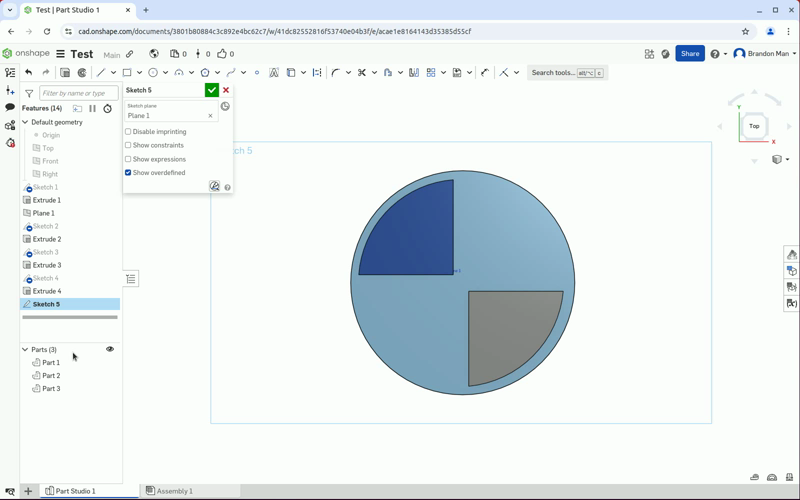
key(y)
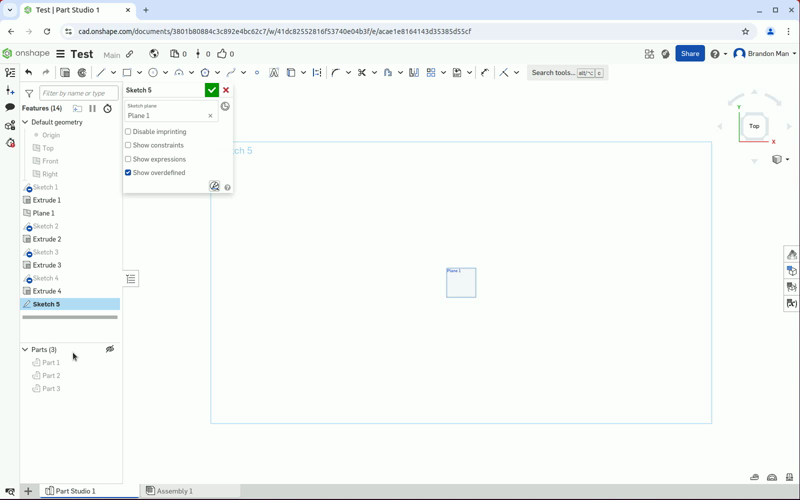
key(a)
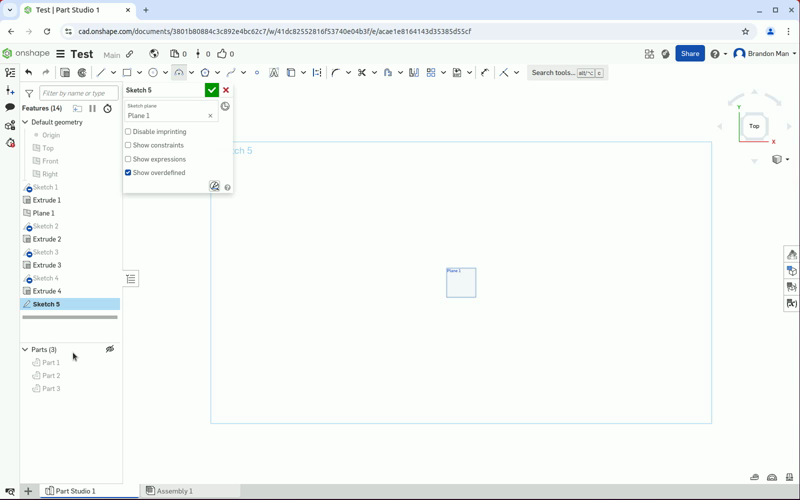
key_down(shift)
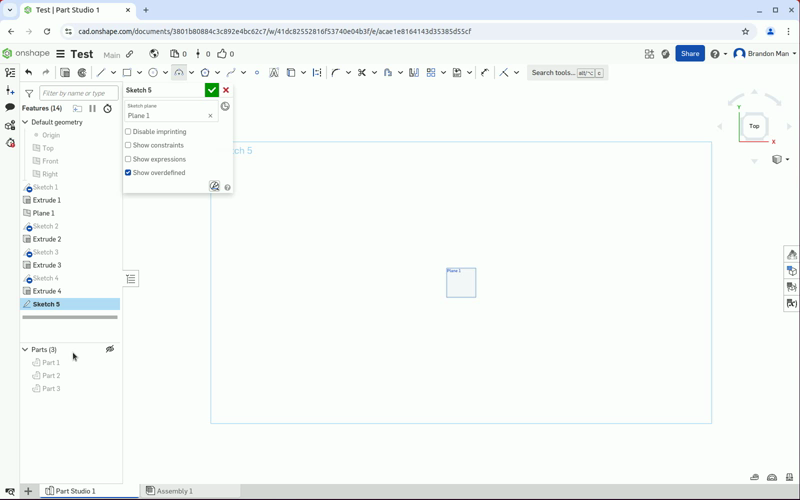
mouse_move(356, 291)
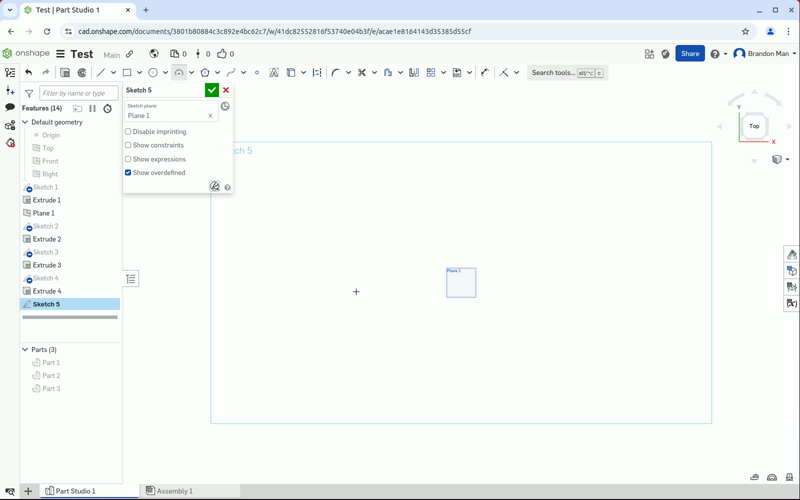
click(356, 291)
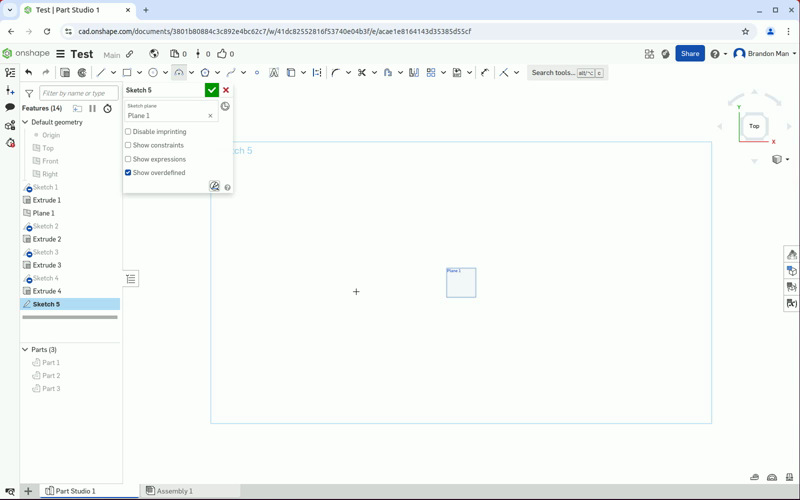
key_up(shift)
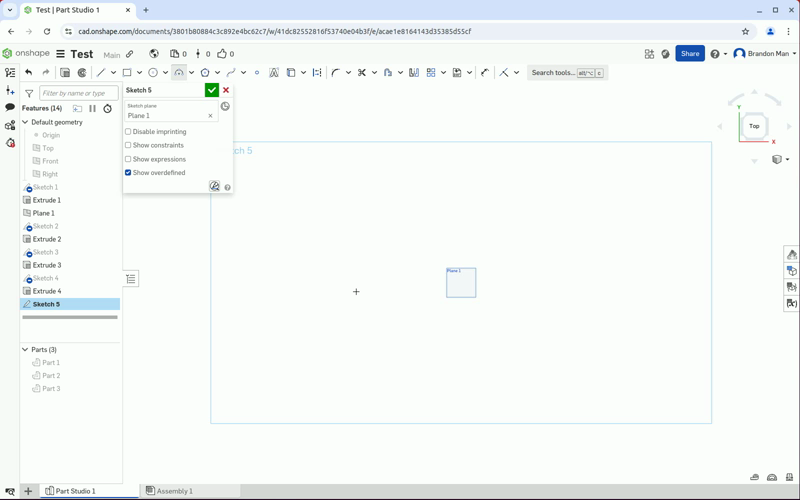
key_down(shift)
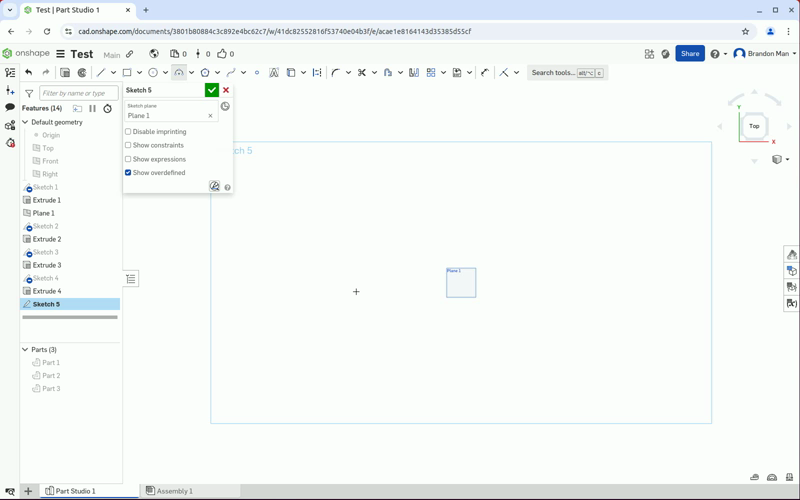
mouse_move(452, 386)
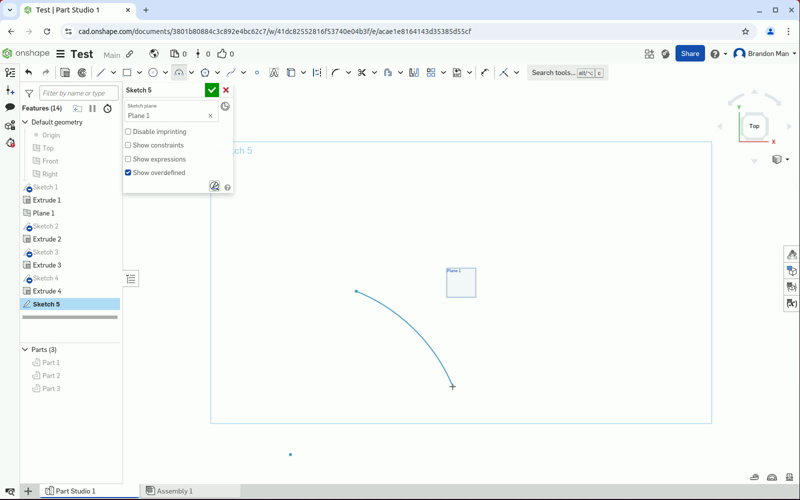
click(452, 386)
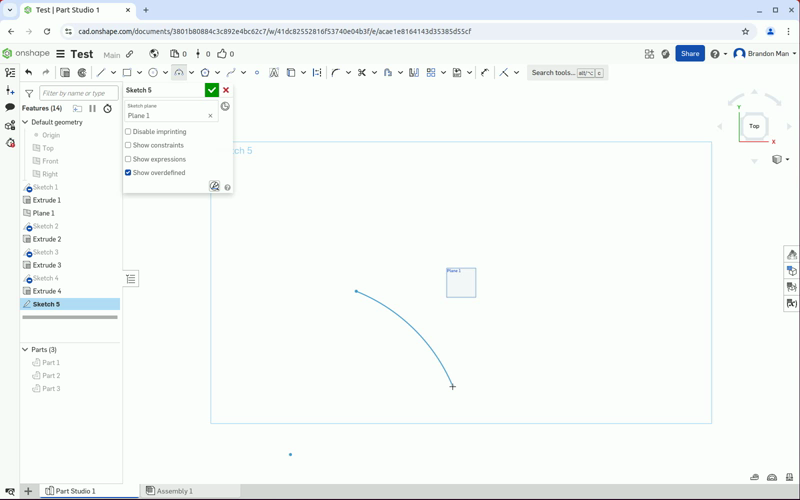
mouse_move(386, 356)
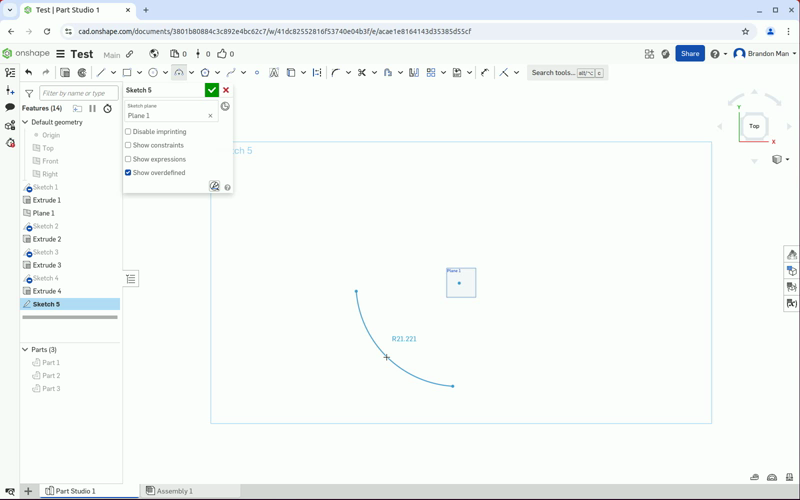
click(386, 356)
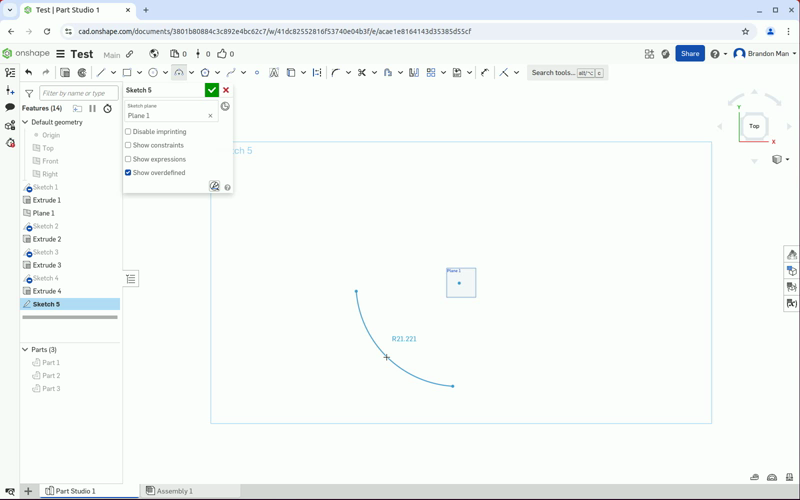
key_up(shift)
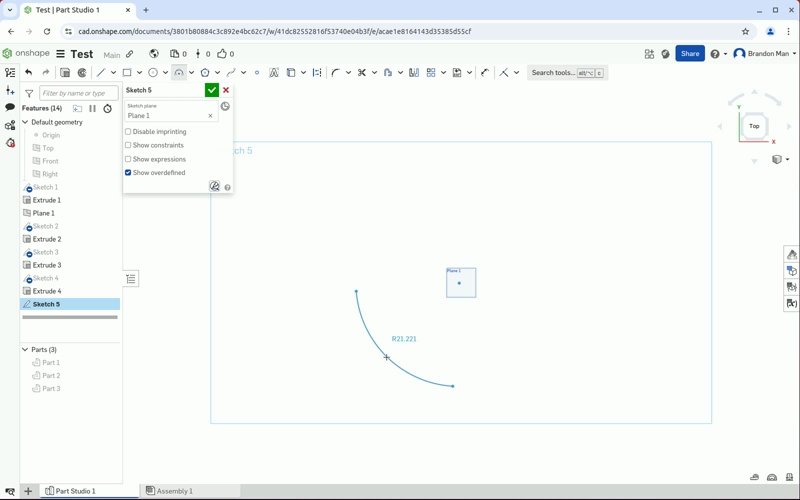
key(esc)
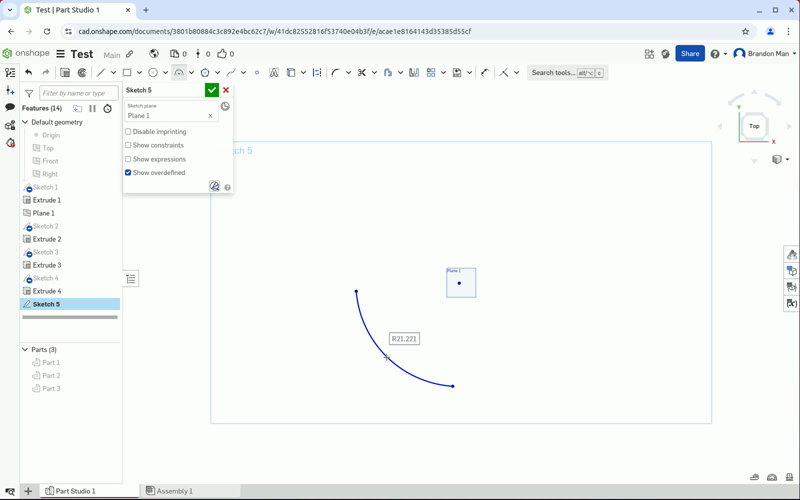
key(l)
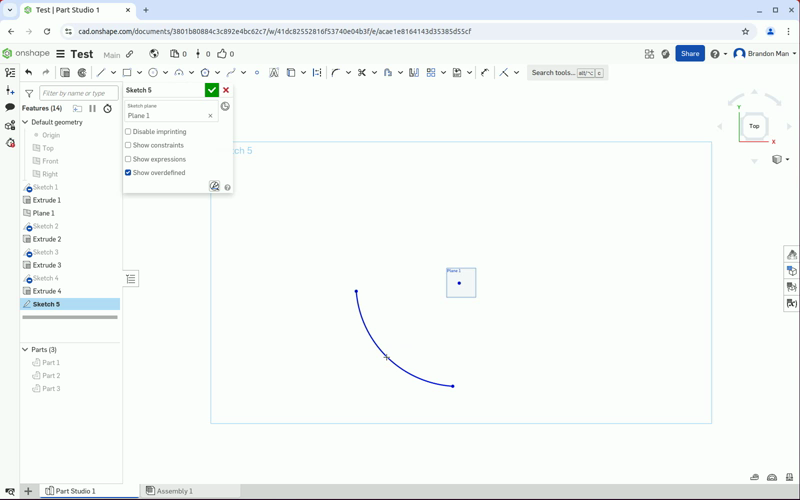
mouse_move(452, 386)
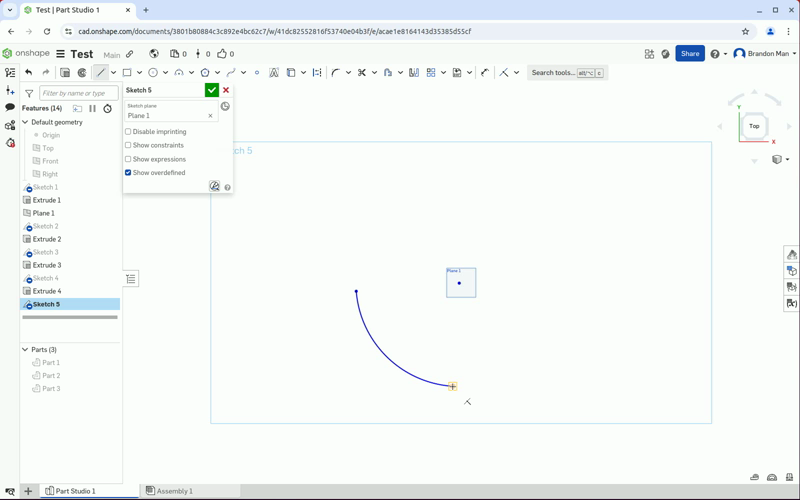
click(452, 386)
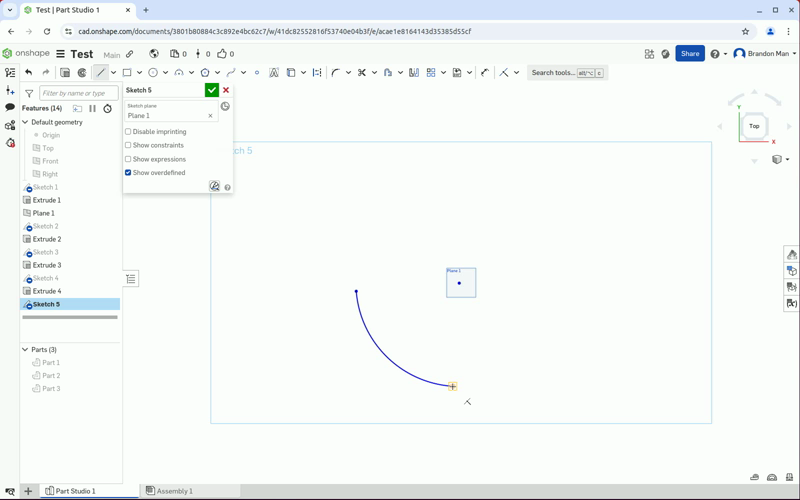
key_down(shift)
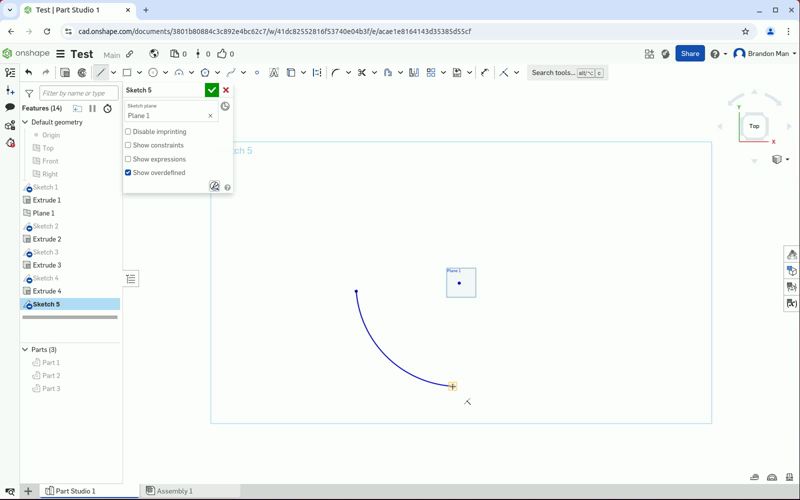
mouse_move(452, 291)
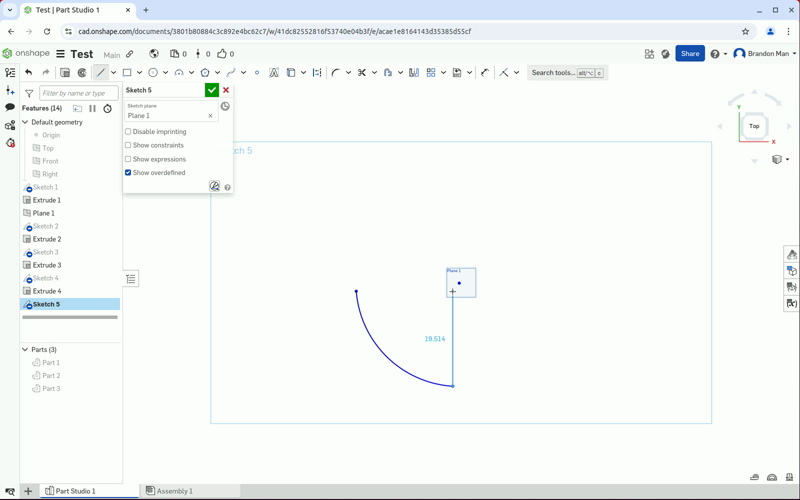
click(452, 291)
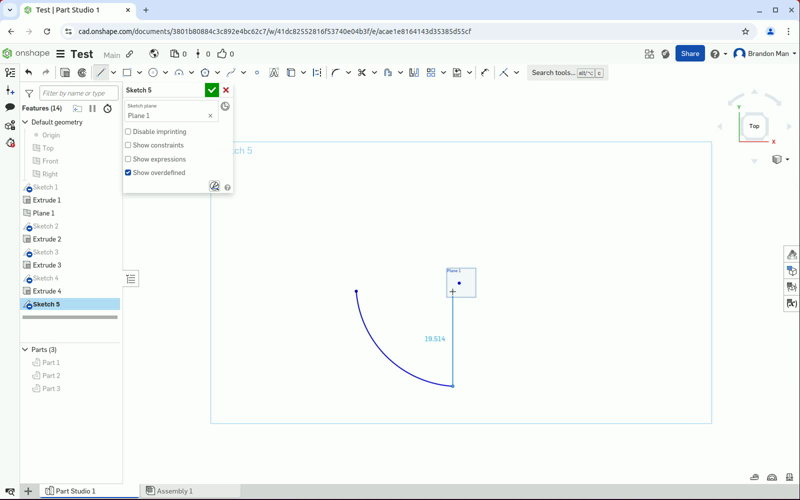
key_up(shift)
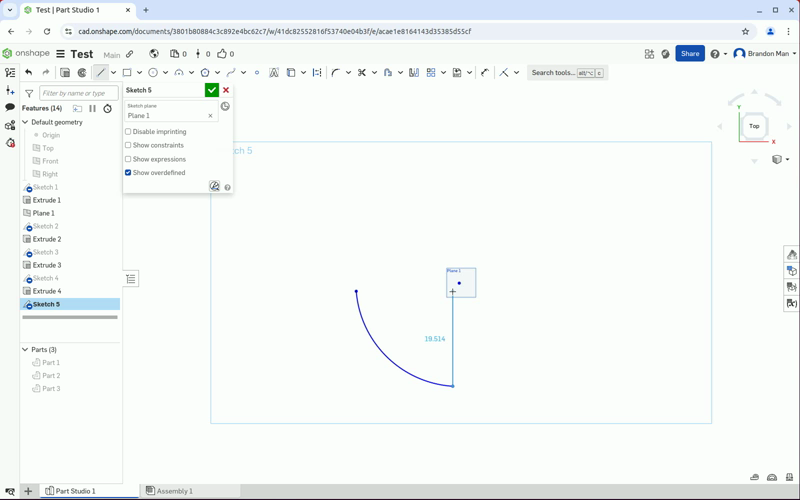
key_down(shift)
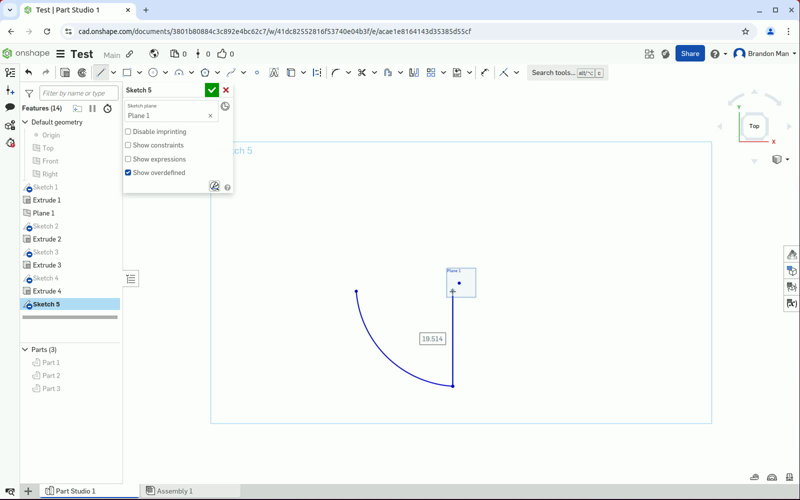
mouse_move(356, 291)
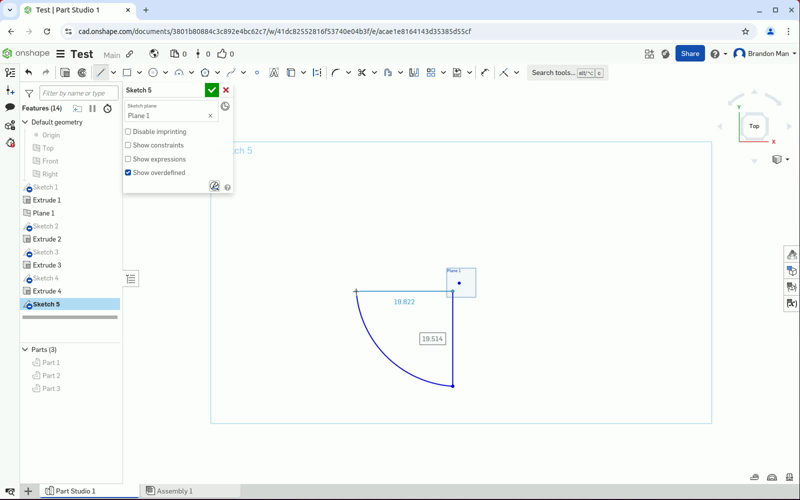
key_up(shift)
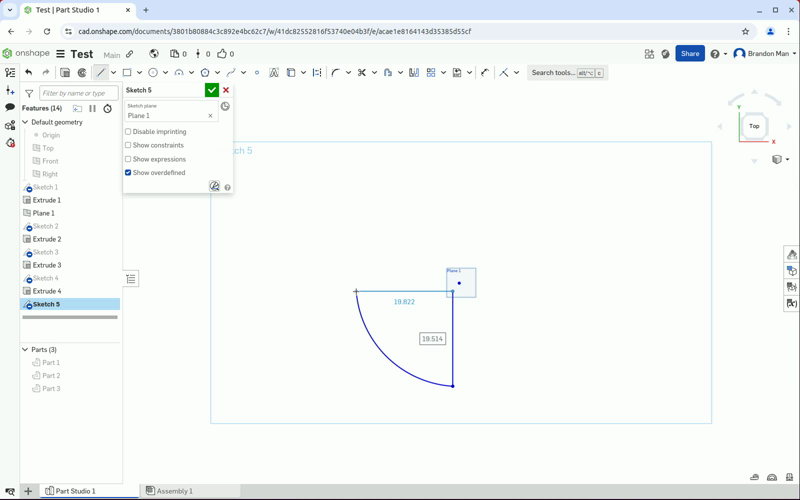
click(356, 291)
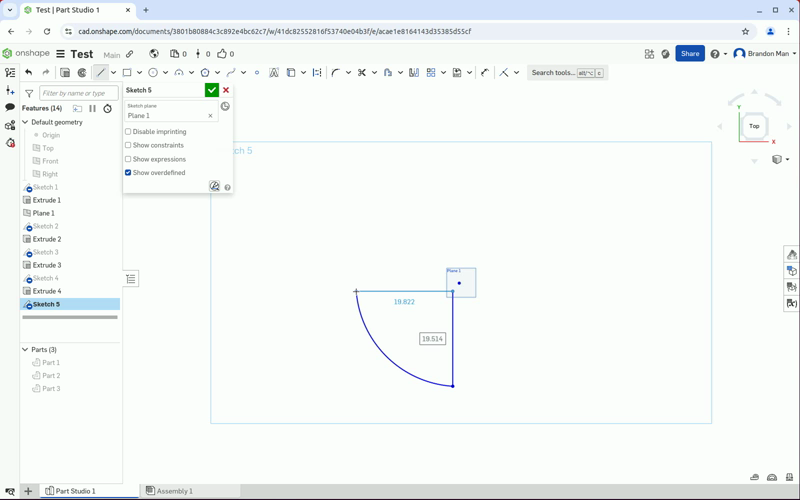
key(esc)
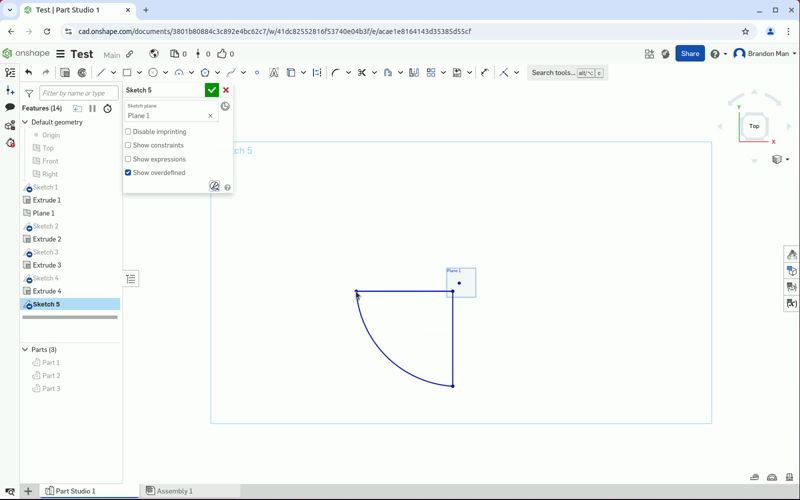
mouse_move(435, 307)
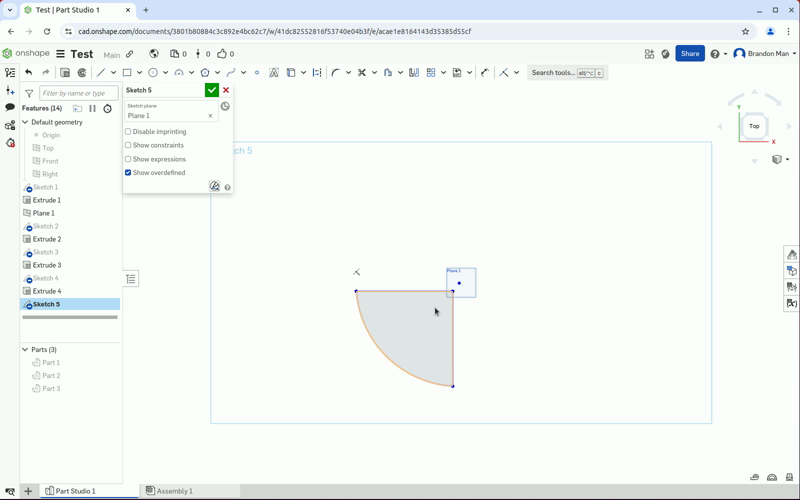
click(435, 307)
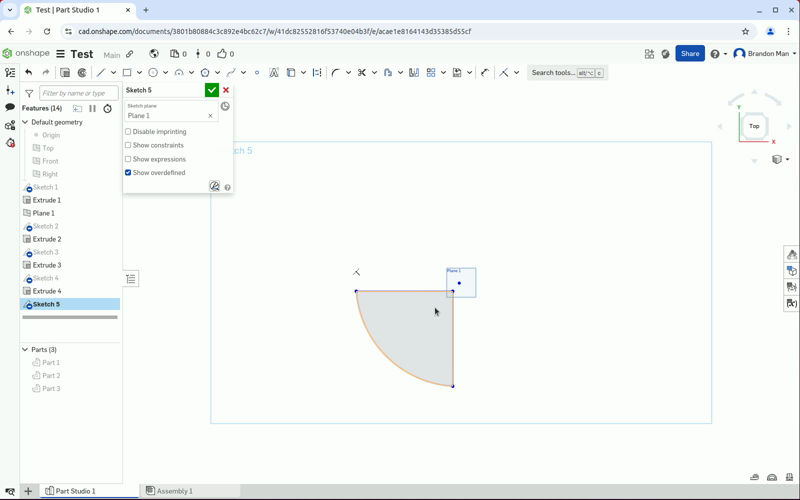
mouse_move(73, 352)
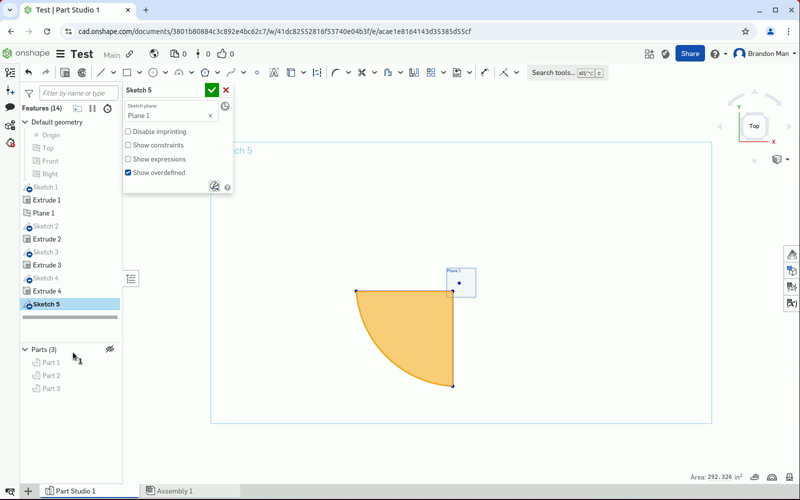
key(shift+y)
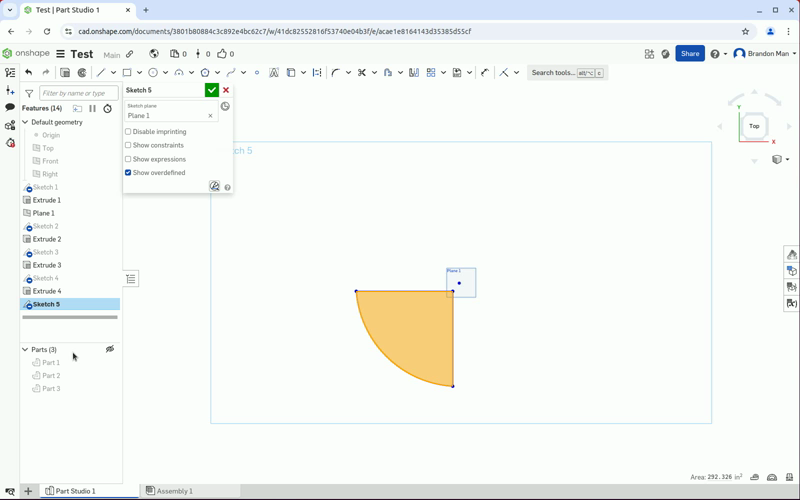
key(shift+e)
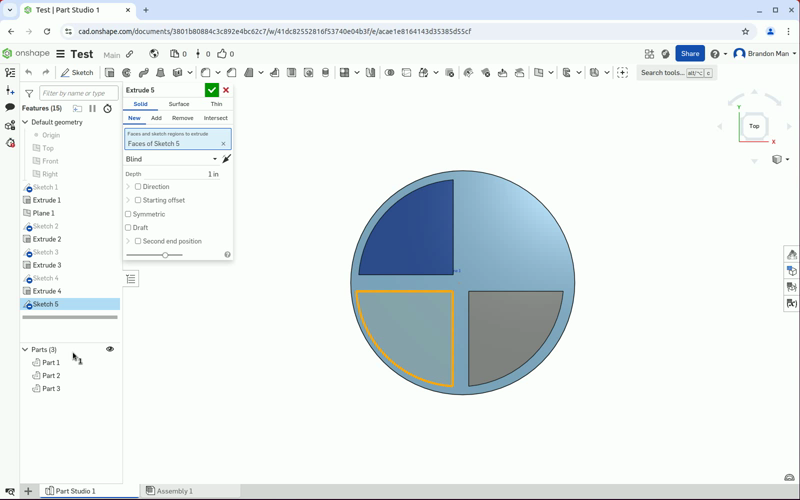
mouse_move(143, 106)
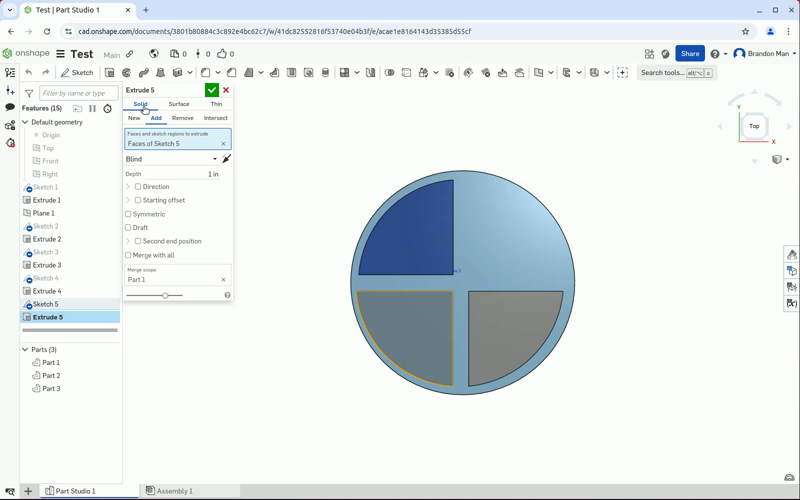
click(143, 106)
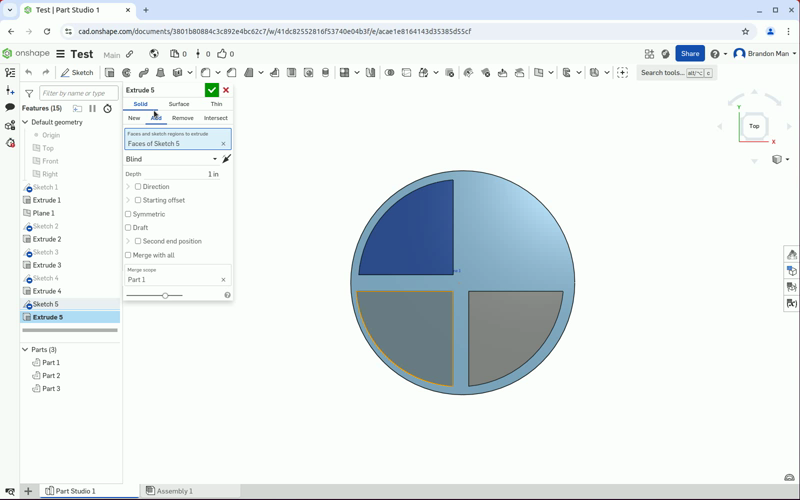
mouse_move(186, 120)
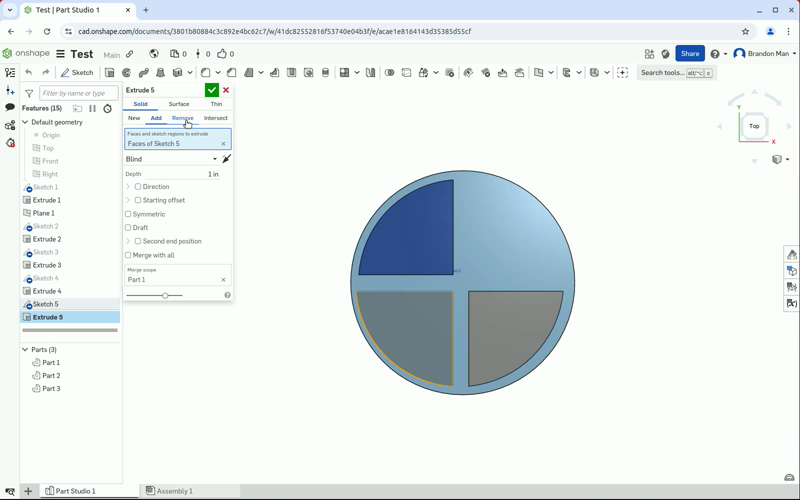
click(186, 120)
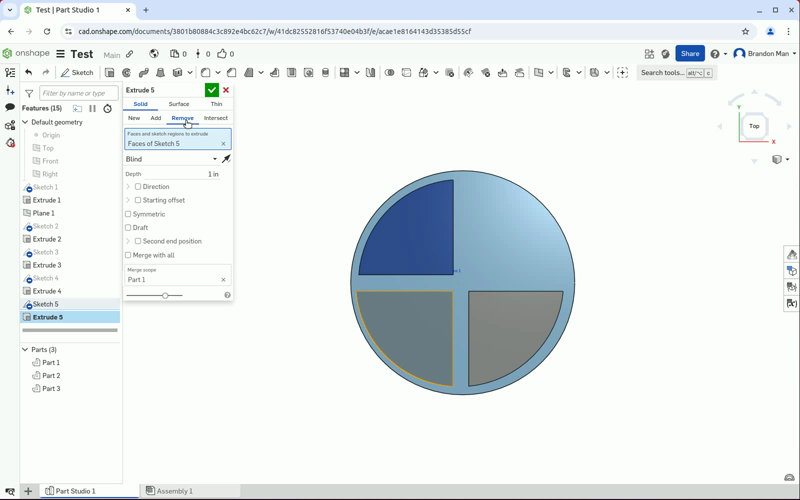
key(tab, 4)
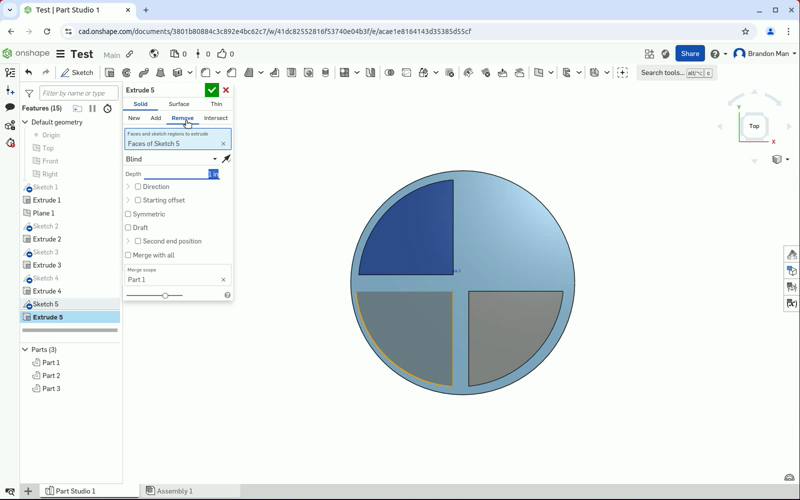
text(2.407)
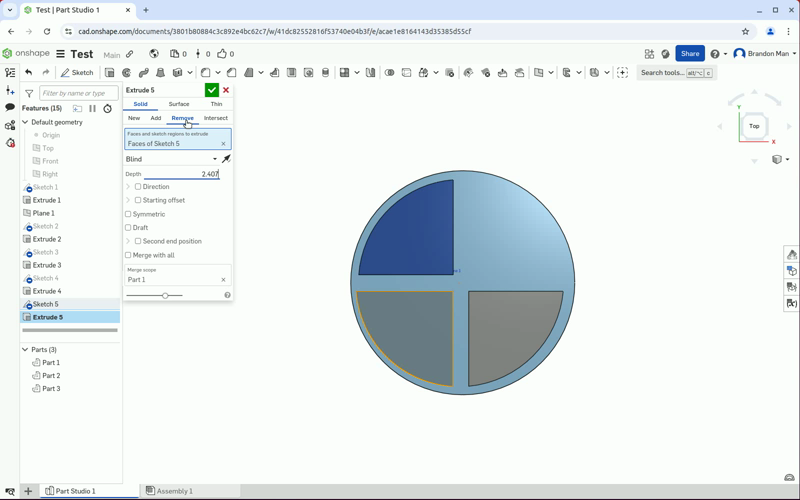
key(tab, 6)
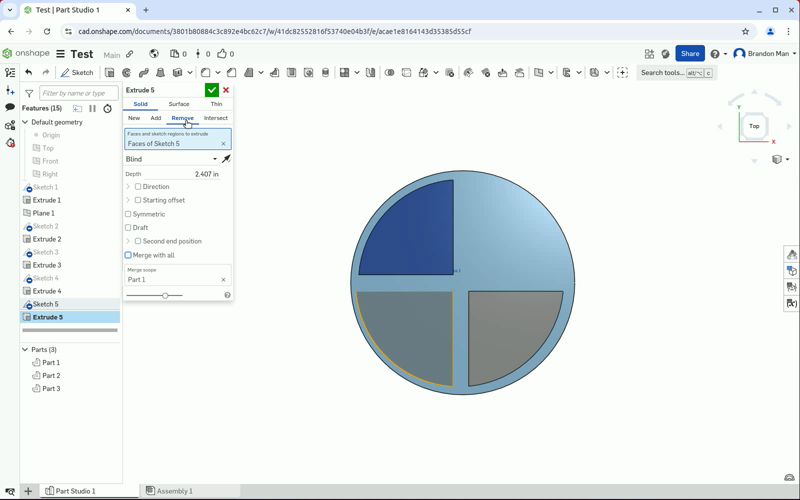
key(space)
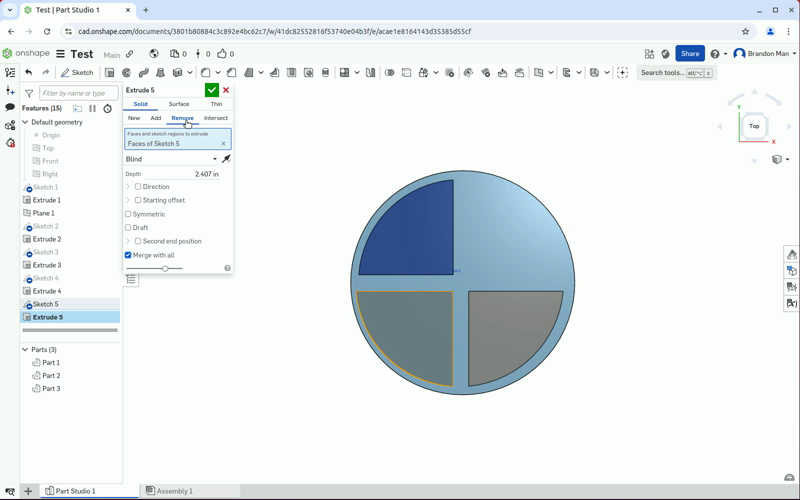
key(enter)
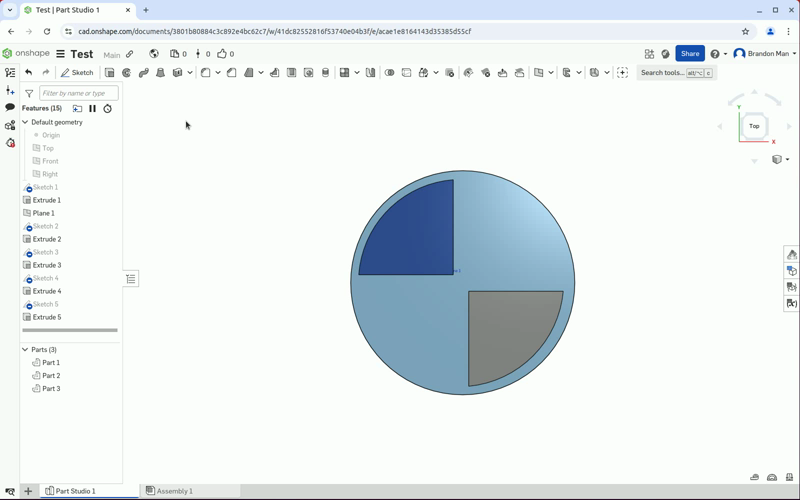
key(shift+h)
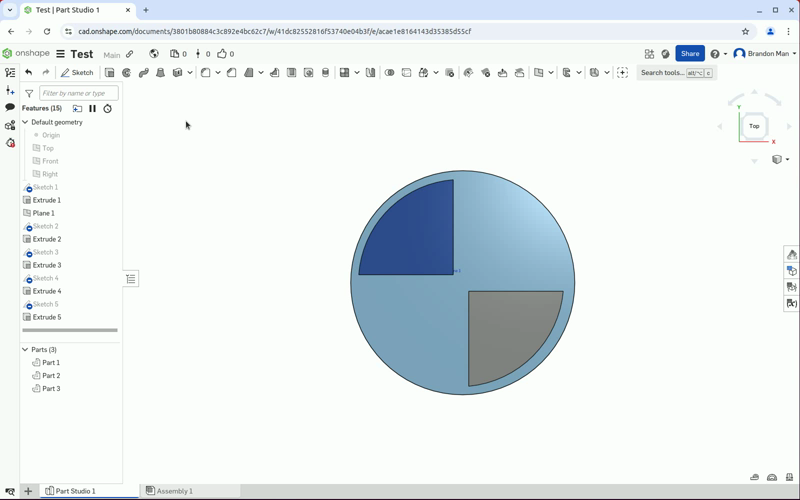
key(shift+h)
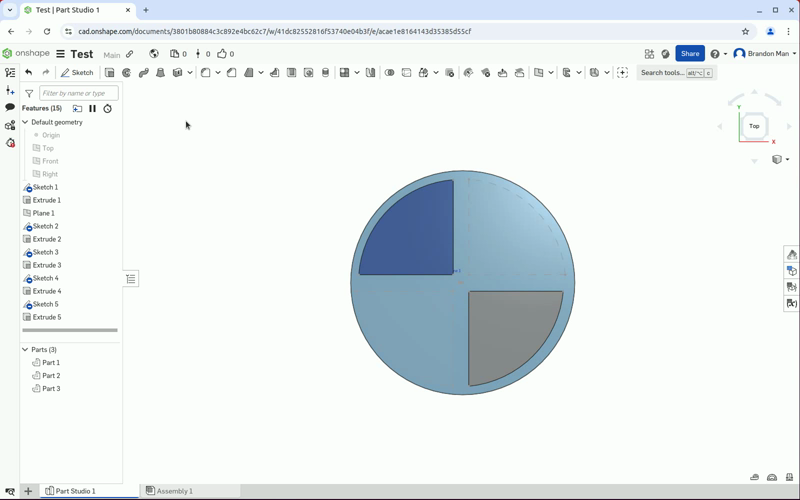
key(shift+7)
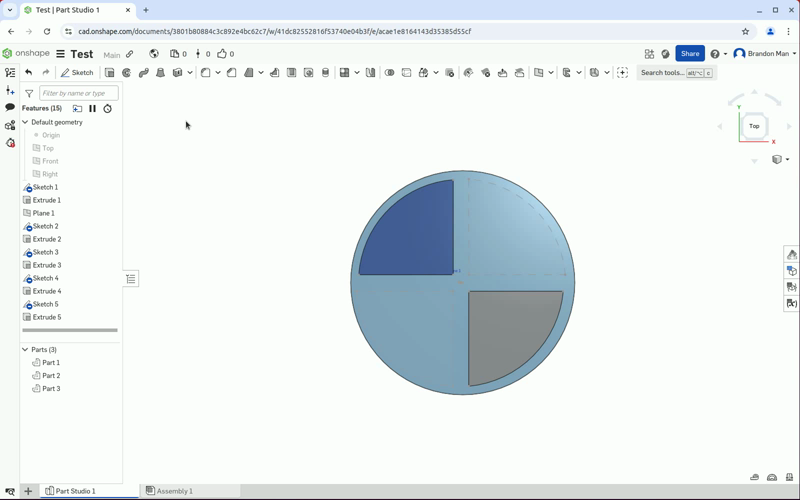
key(up, 3)
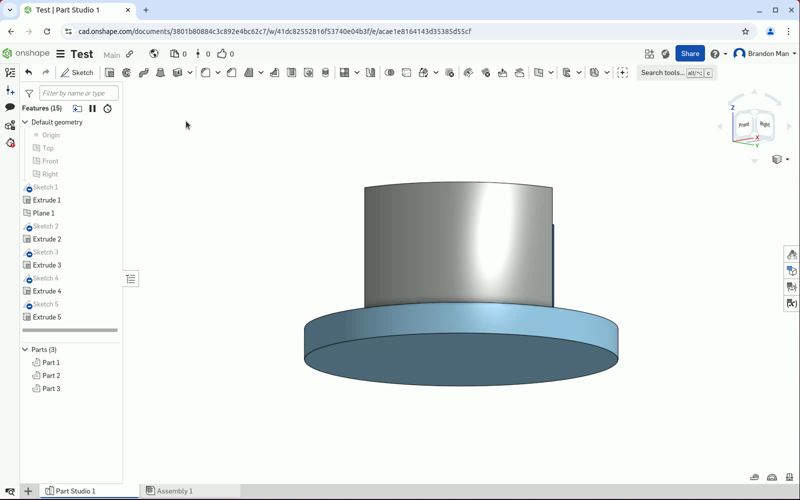
key(left, 3)
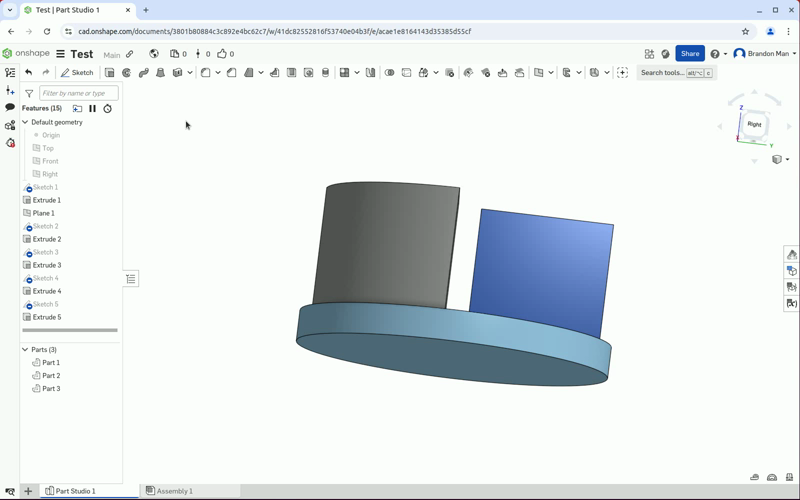
key(right, 3)
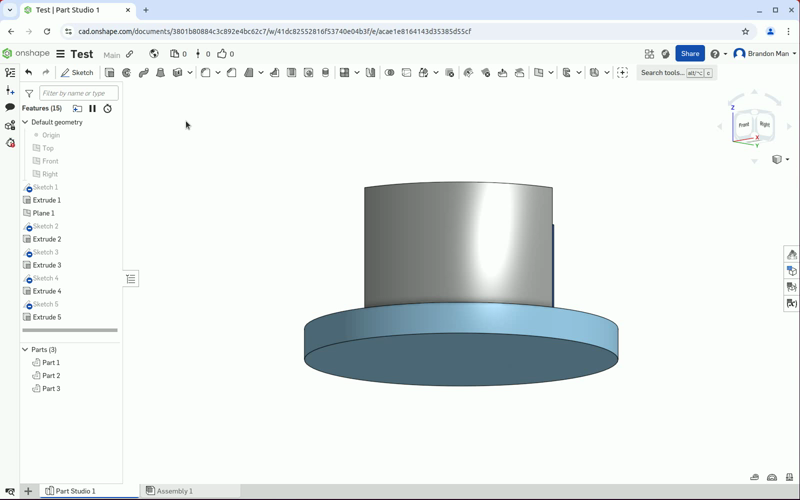
key(down, 3)
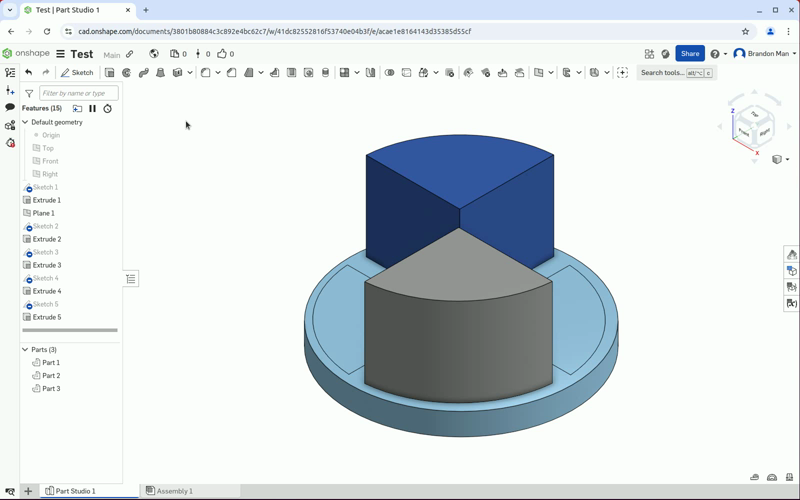
mouse_move(73, 189)
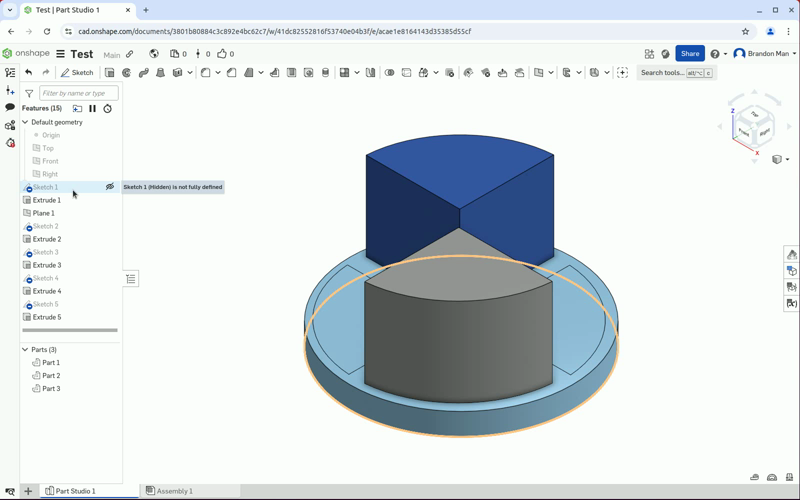
click(73, 189)